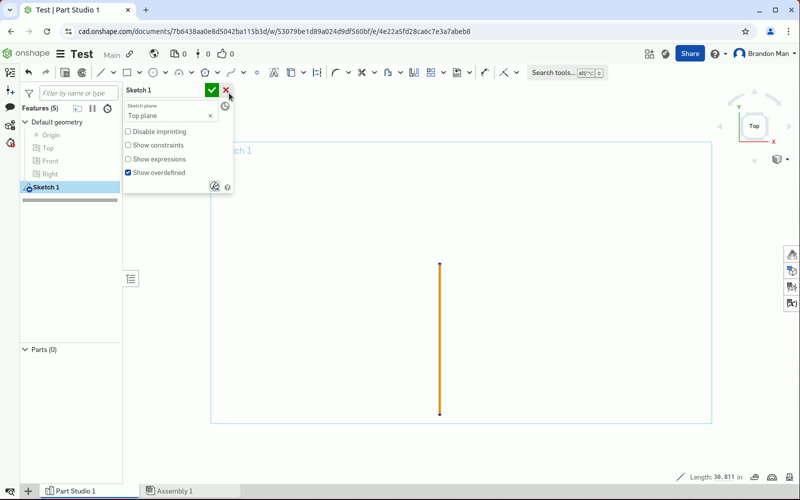
key(shift+h)
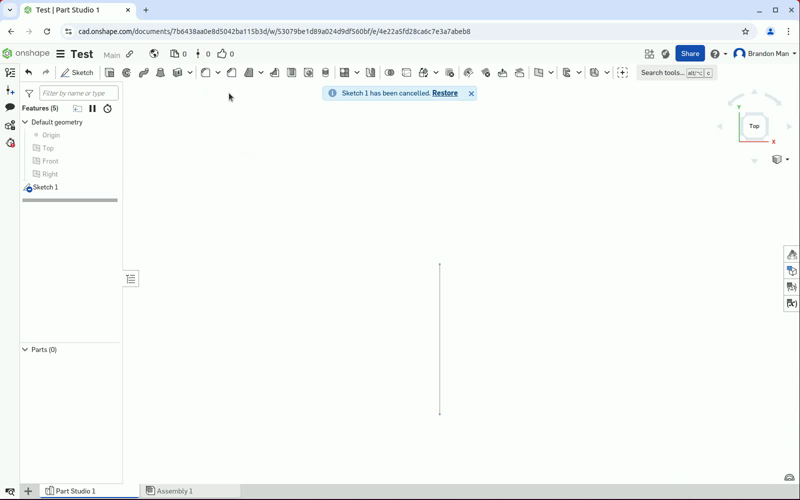
key(shift+s)
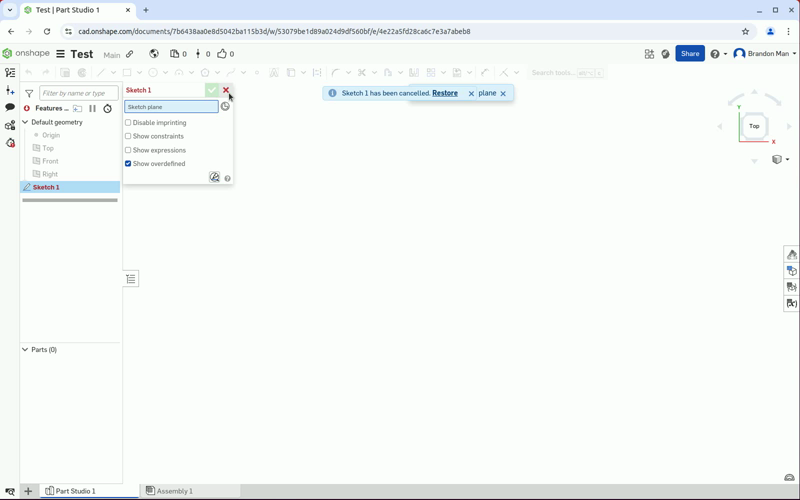
mouse_move(73, 150)
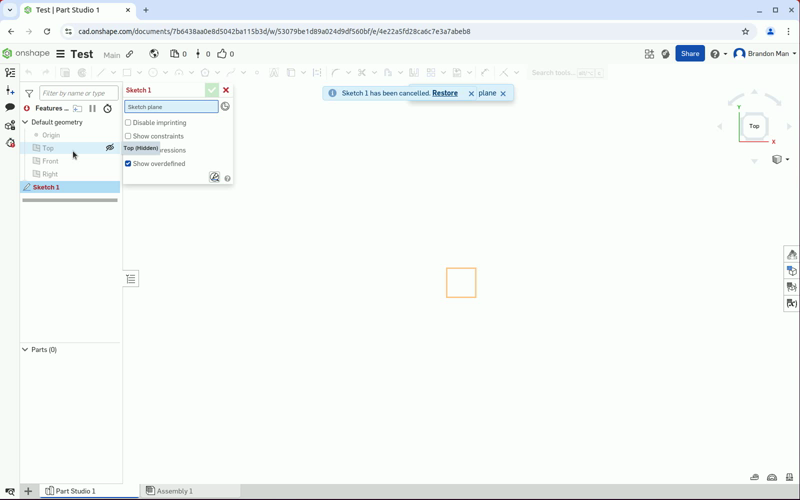
click(73, 150)
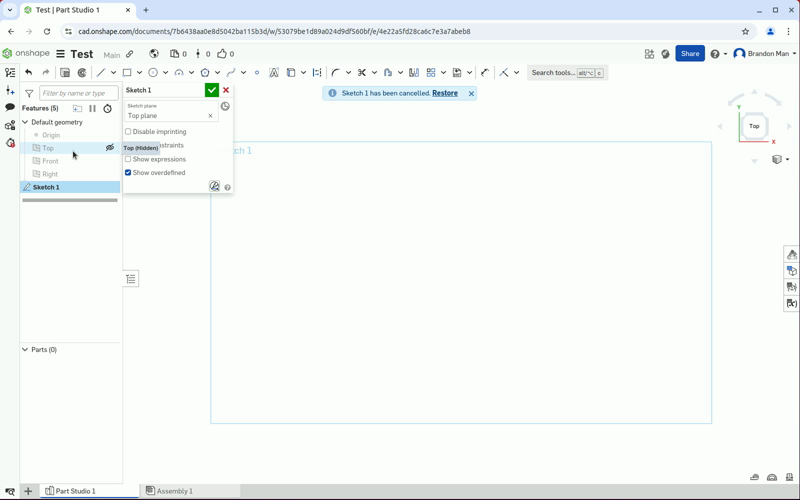
mouse_move(73, 352)
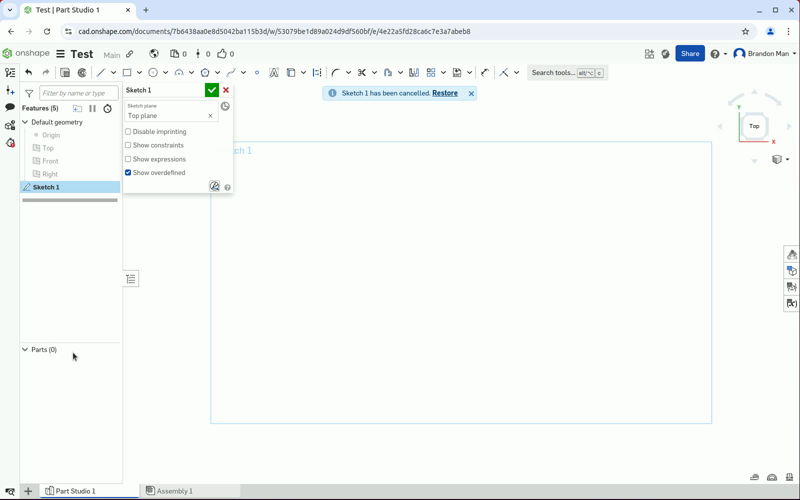
key(y)
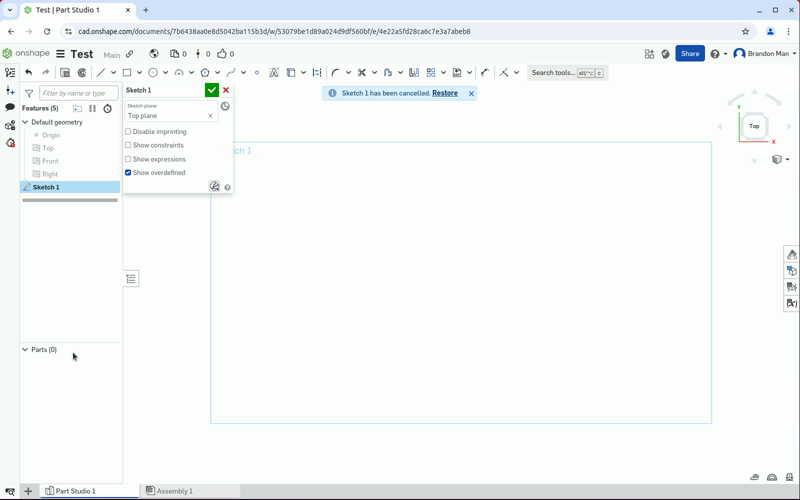
key(a)
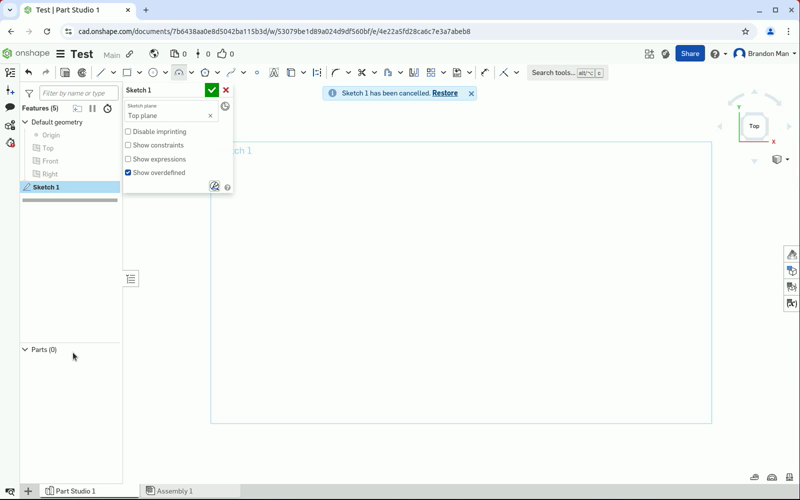
key_down(shift)
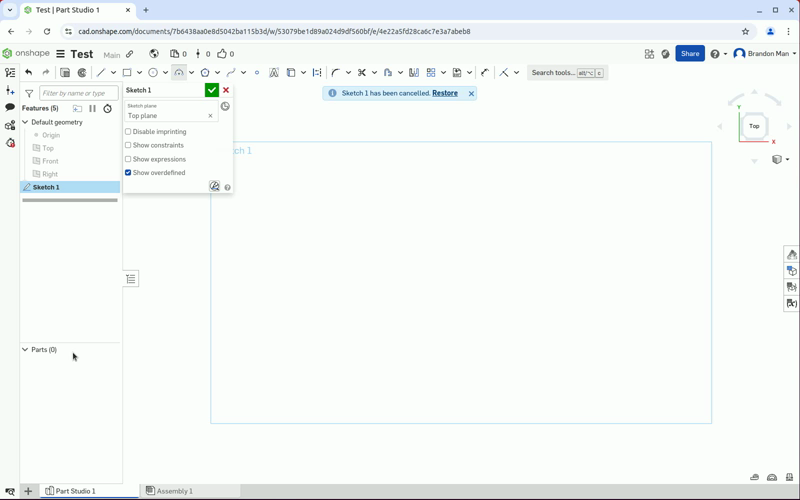
mouse_move(460, 279)
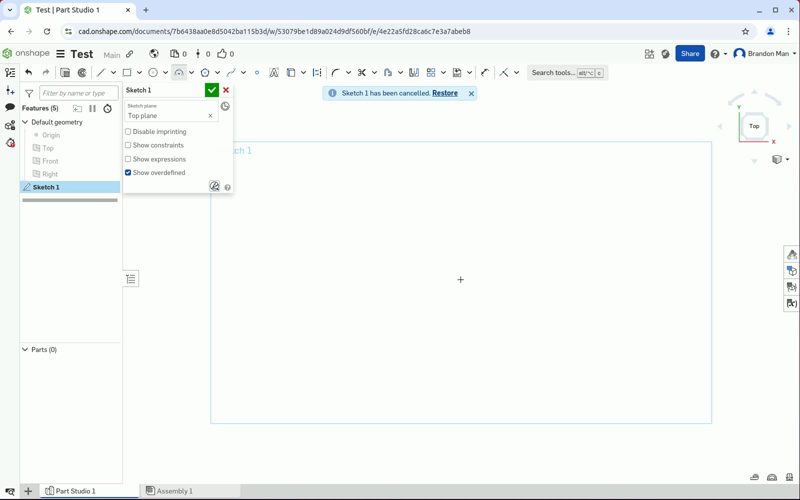
click(460, 279)
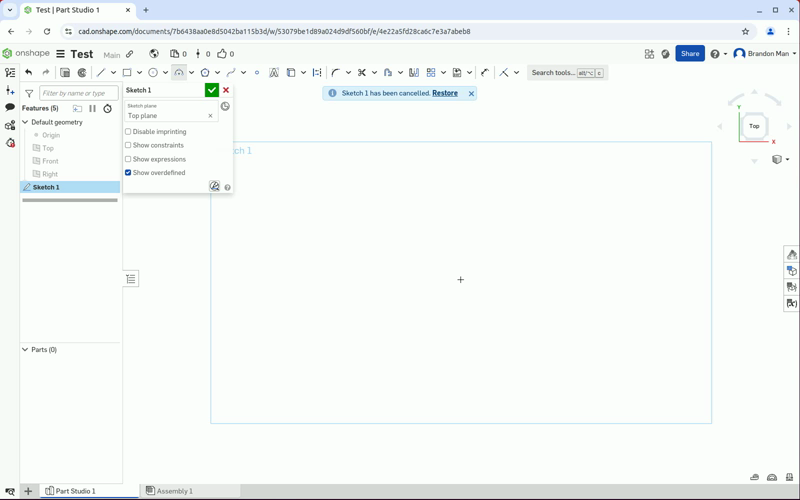
key_up(shift)
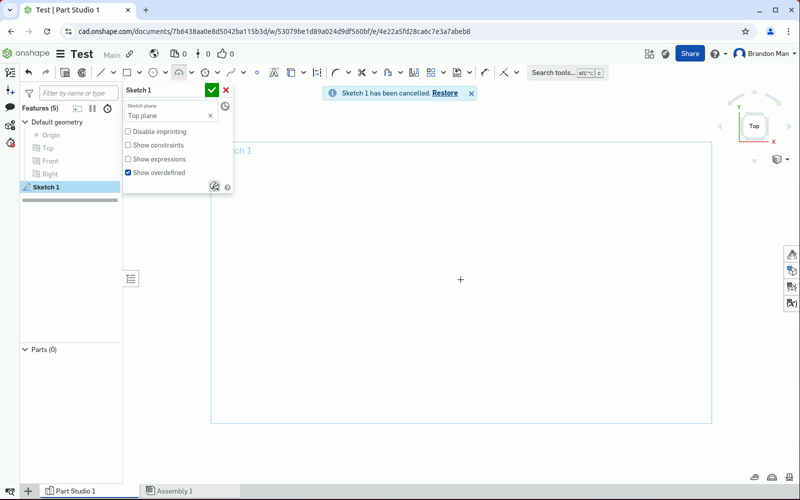
key_down(shift)
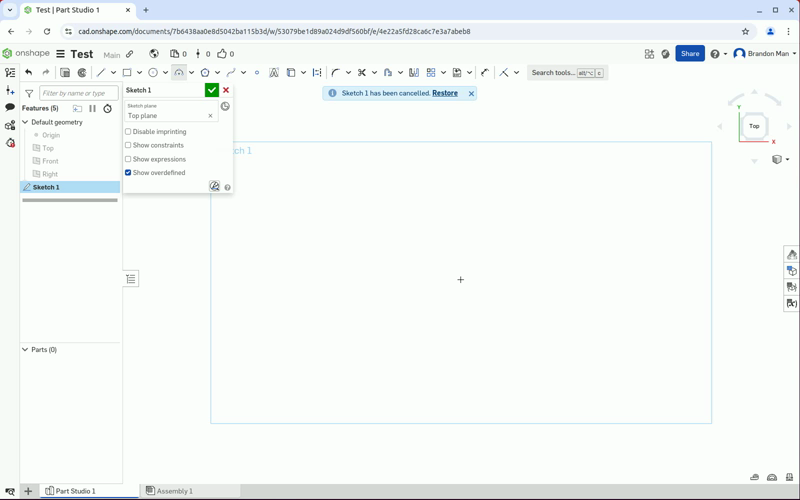
mouse_move(464, 282)
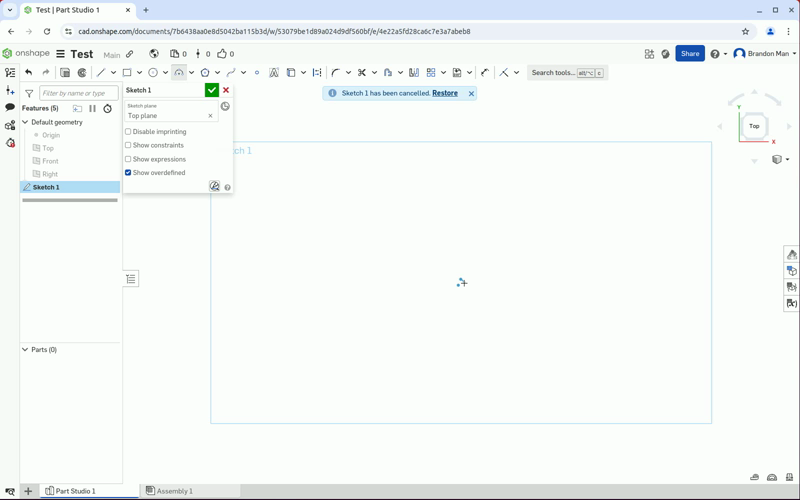
scroll(6)
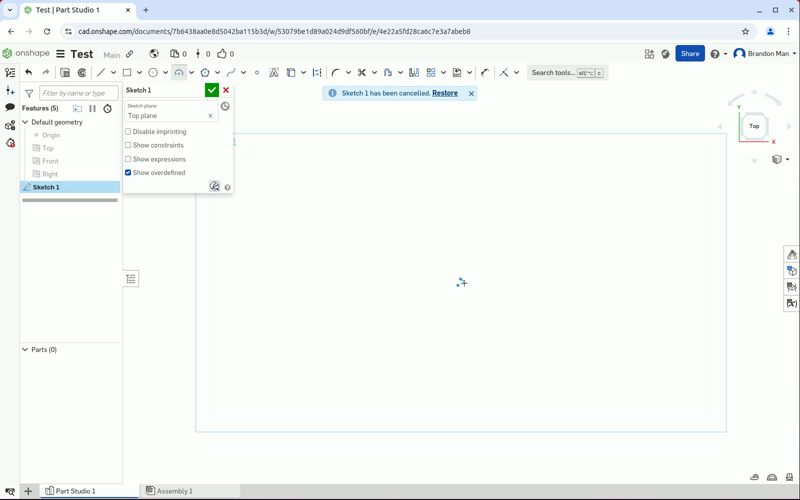
scroll(6)
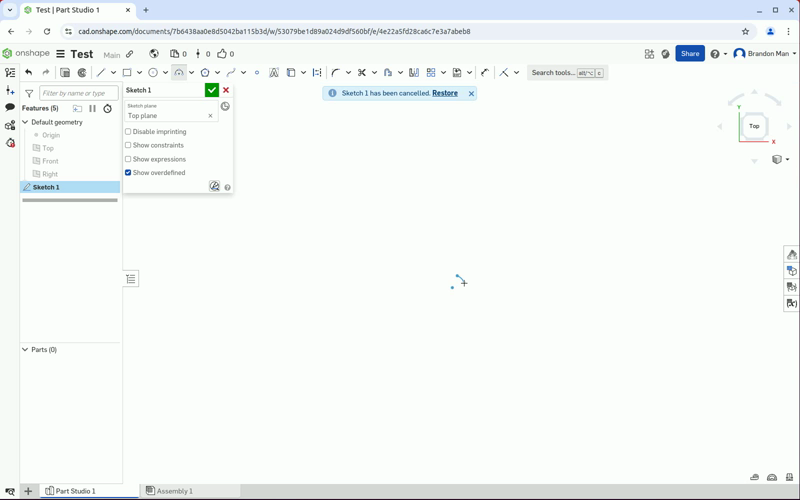
scroll(6)
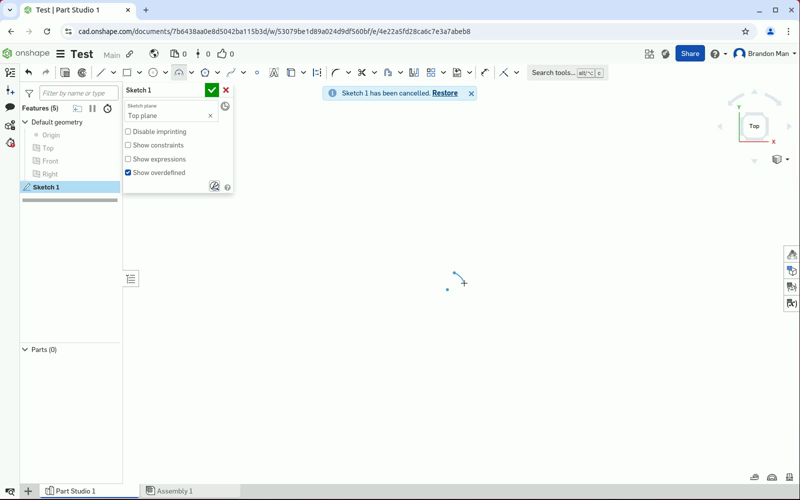
scroll(6)
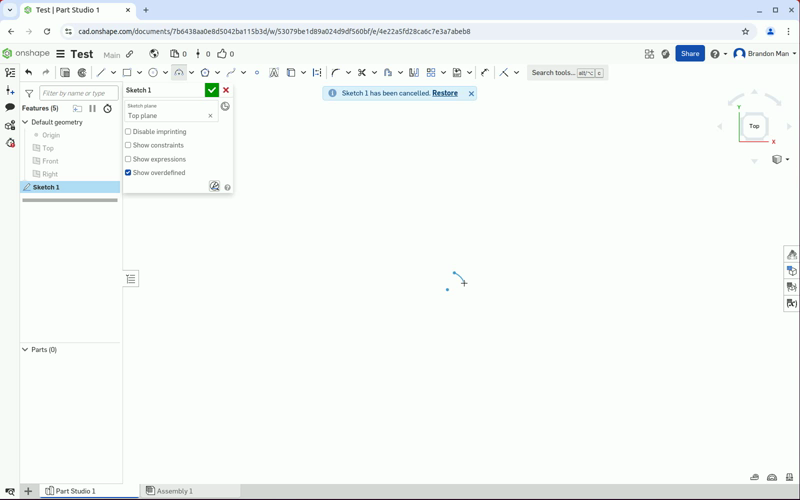
scroll(6)
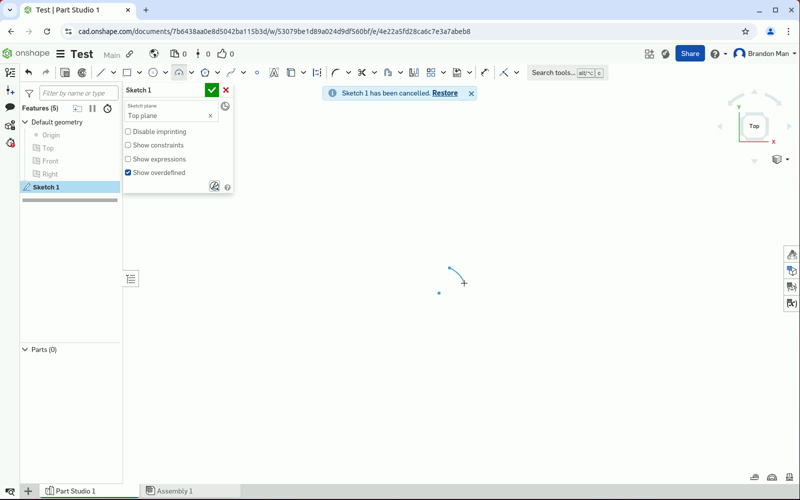
scroll(6)
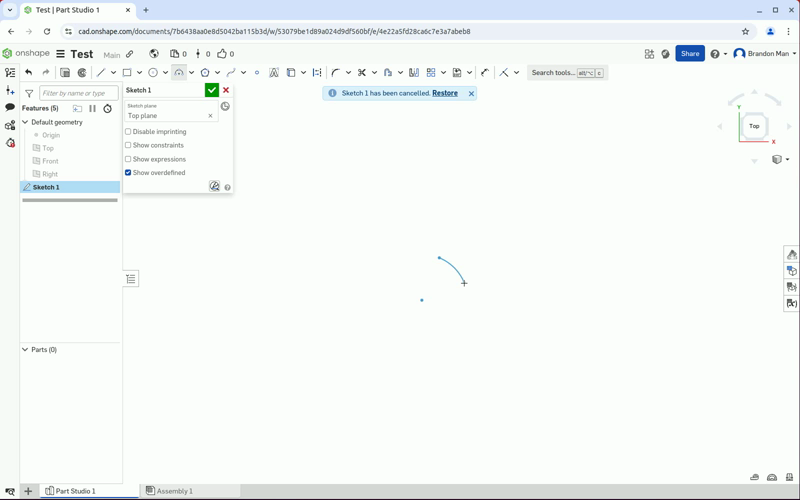
scroll(6)
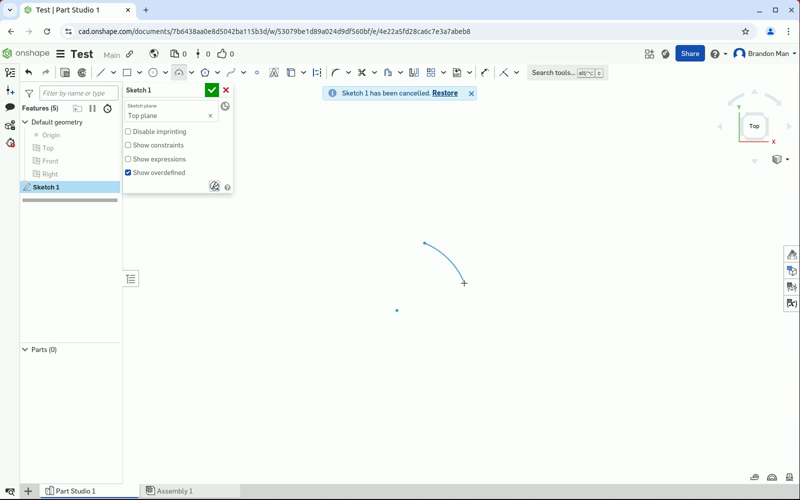
click(464, 282)
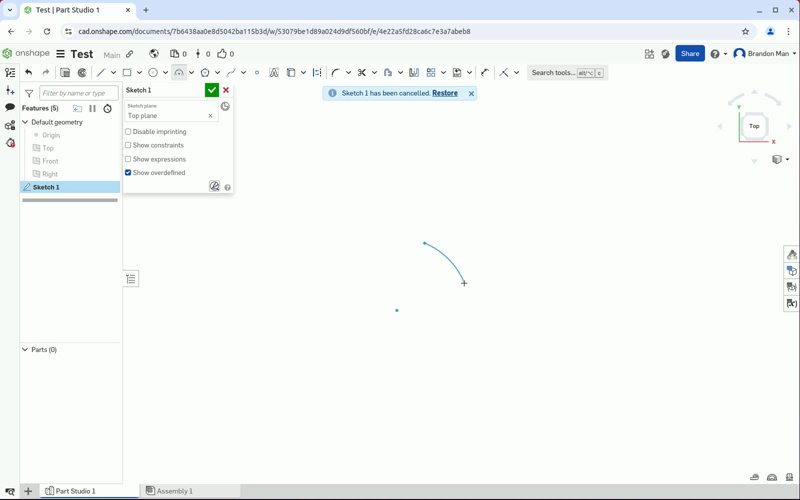
scroll(-6)
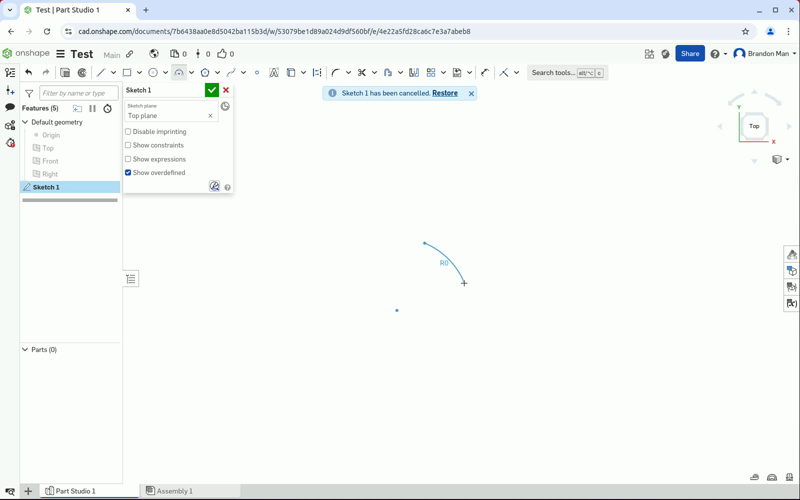
scroll(-6)
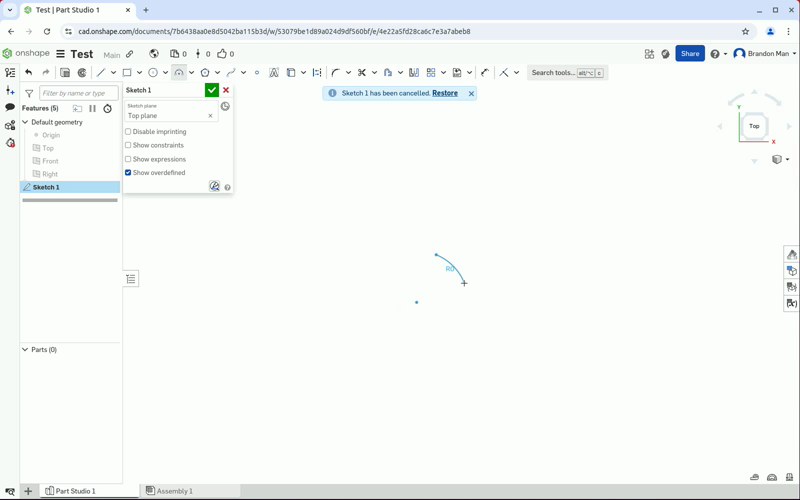
scroll(-6)
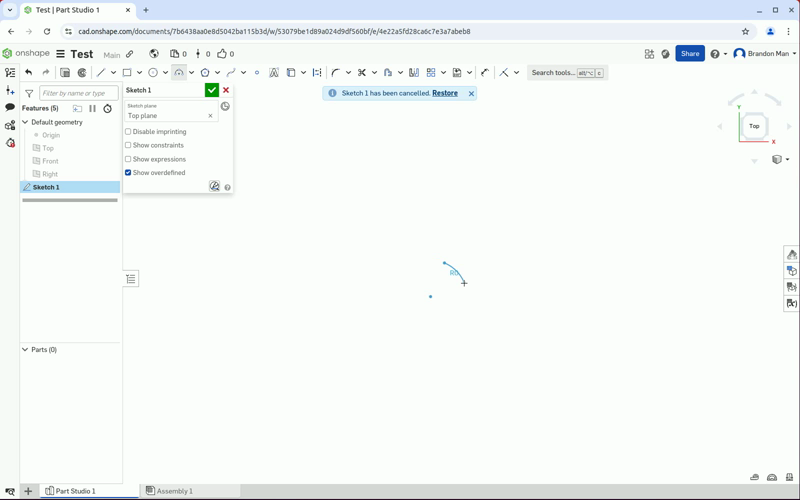
scroll(-6)
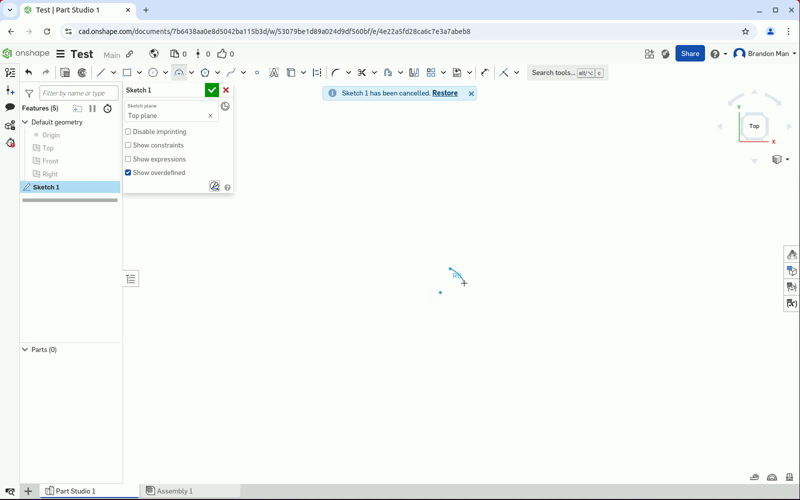
scroll(-6)
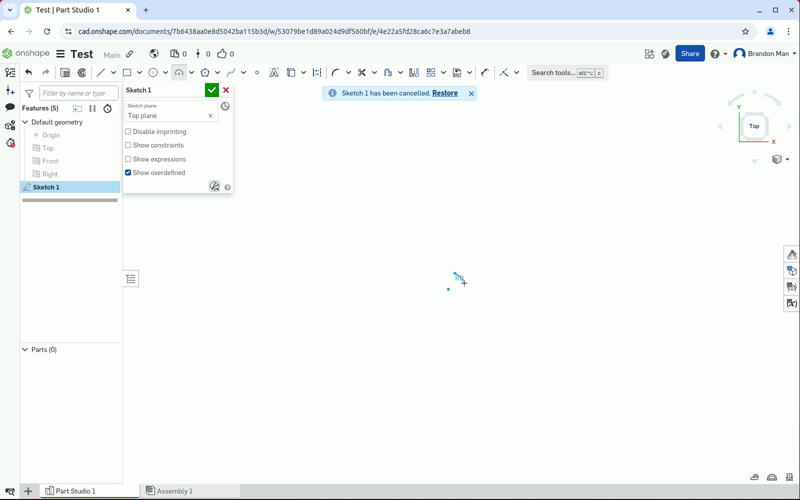
scroll(-6)
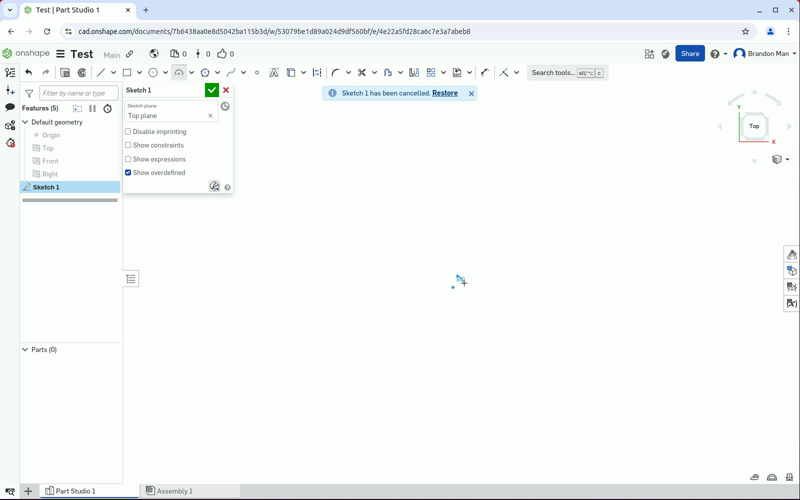
scroll(-6)
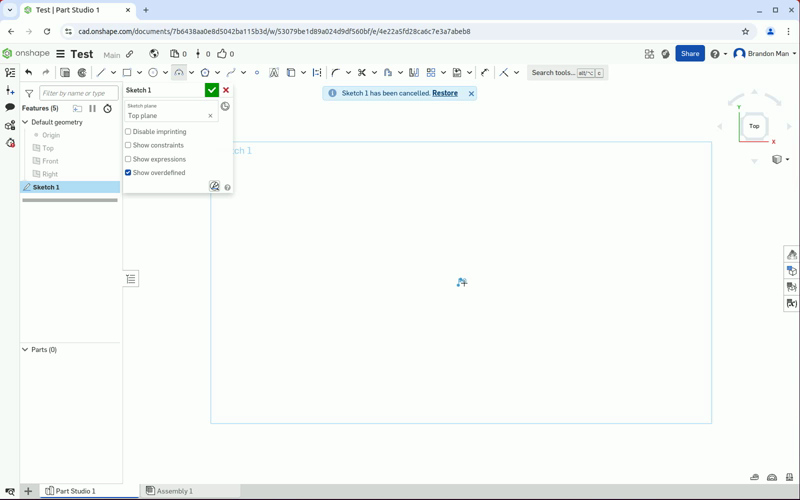
mouse_move(461, 282)
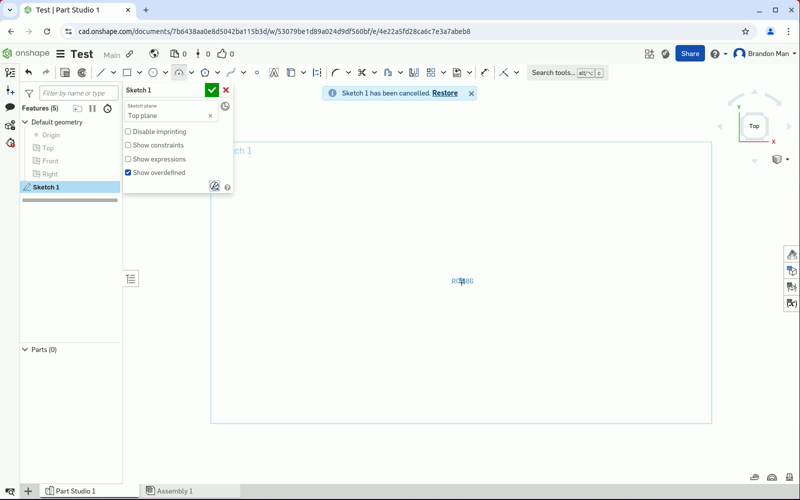
scroll(6)
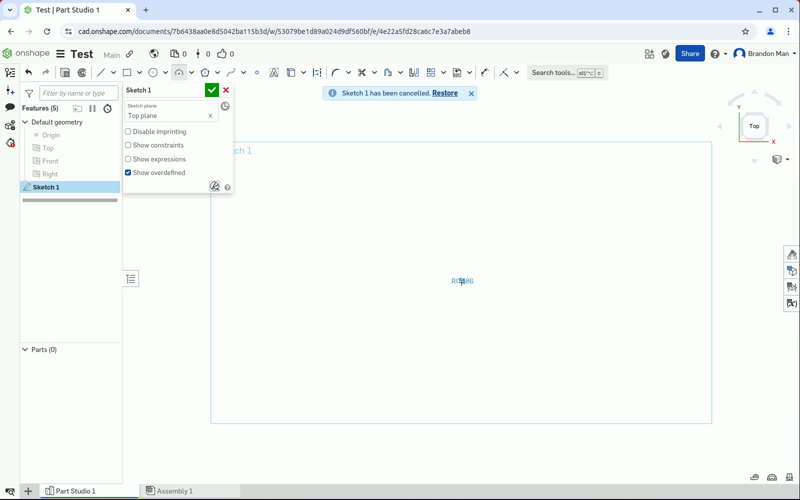
scroll(6)
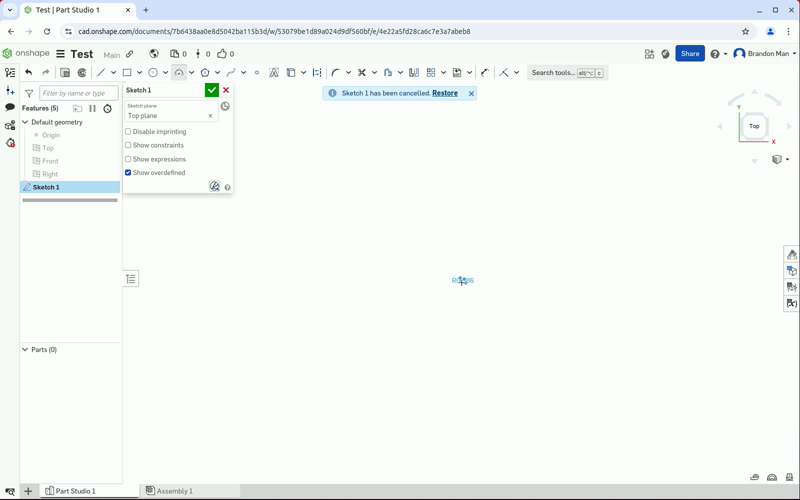
scroll(6)
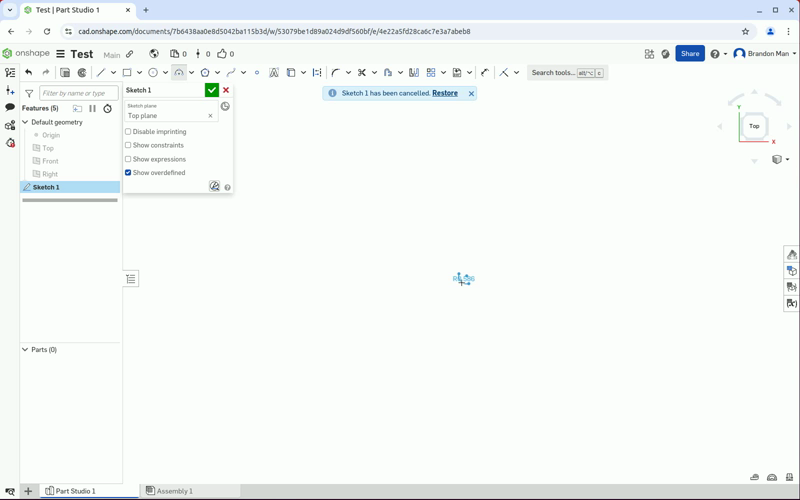
scroll(6)
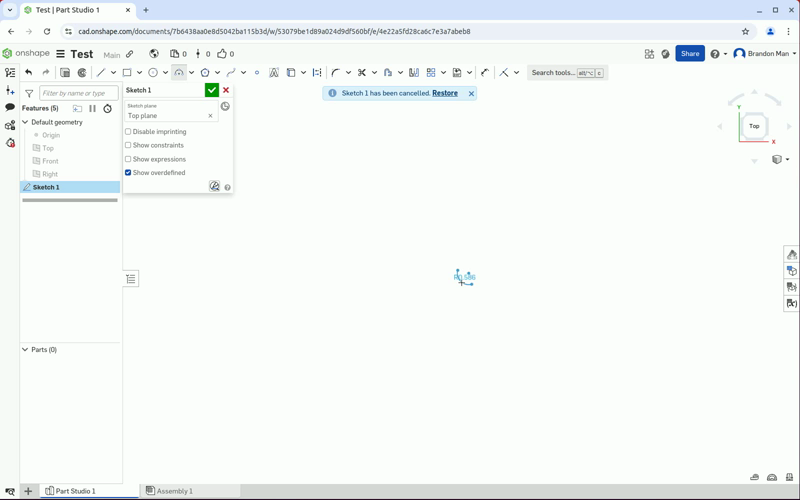
scroll(6)
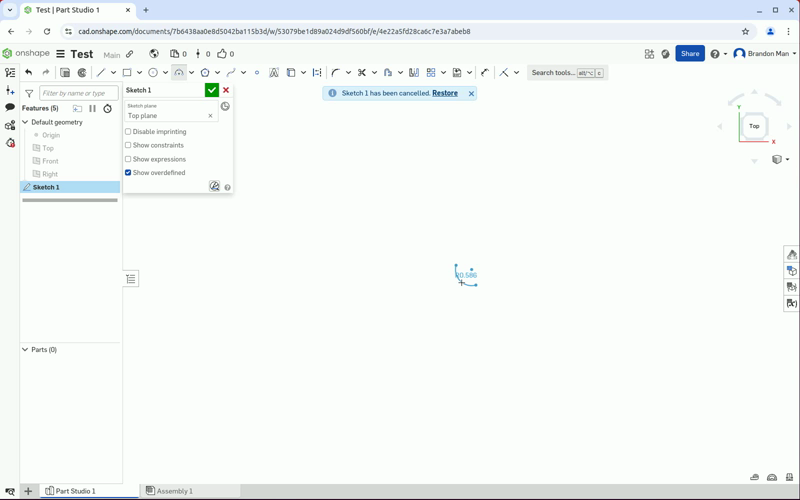
scroll(6)
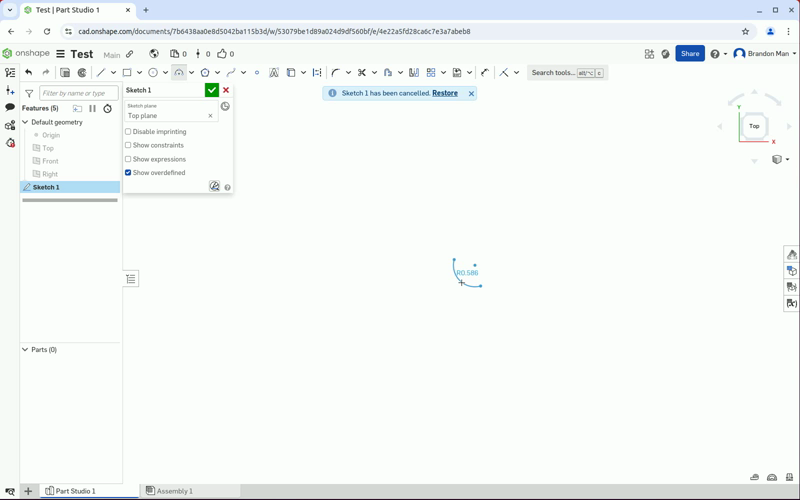
scroll(6)
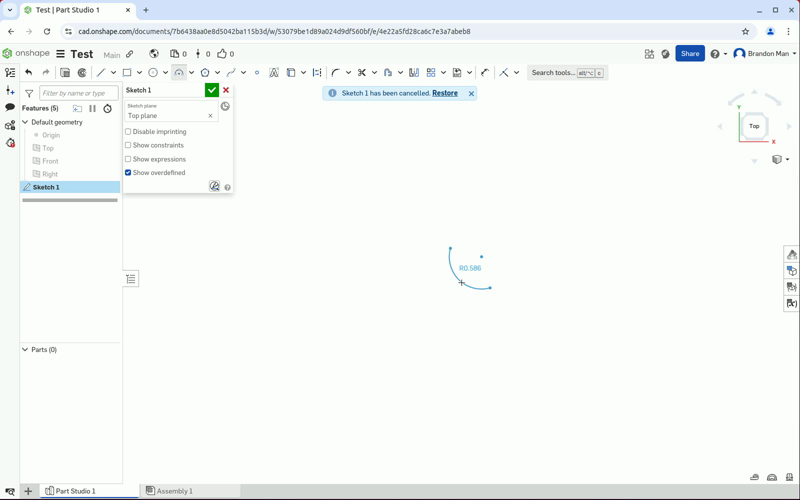
click(461, 282)
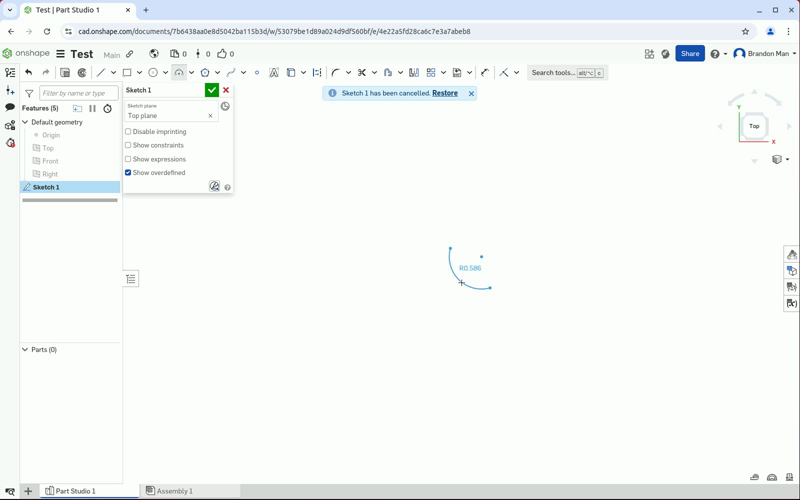
scroll(-6)
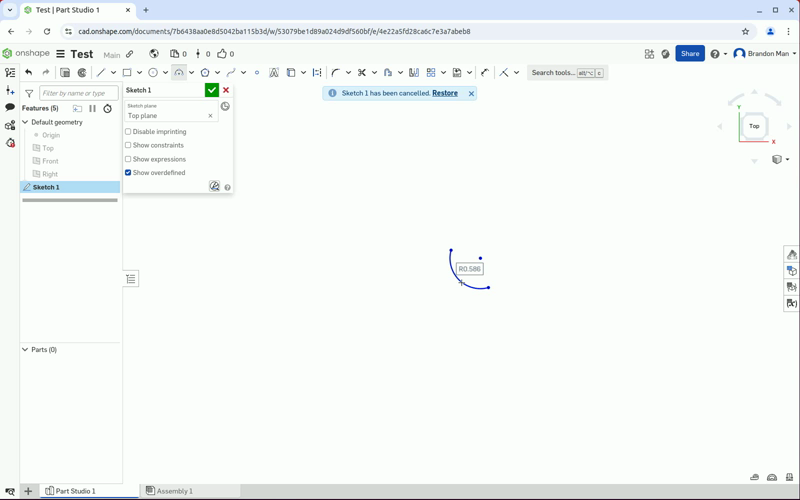
scroll(-6)
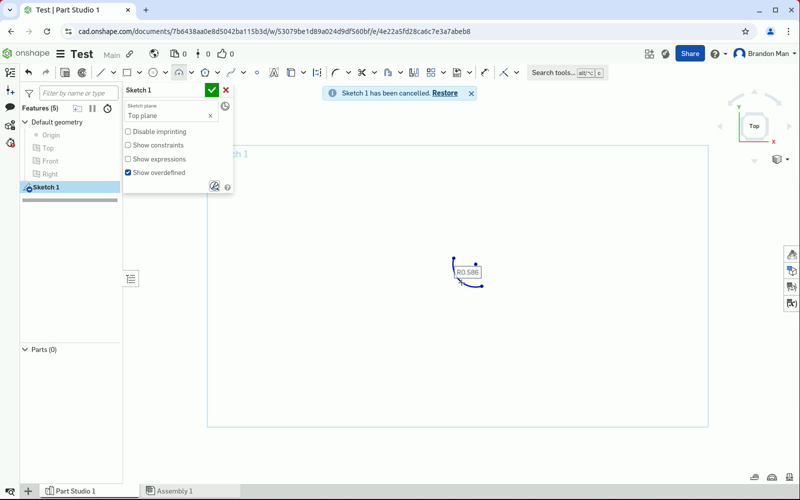
scroll(-6)
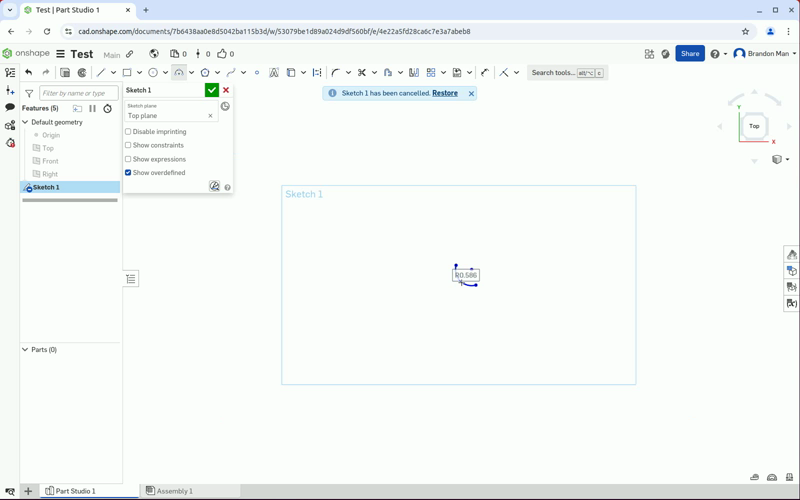
scroll(-6)
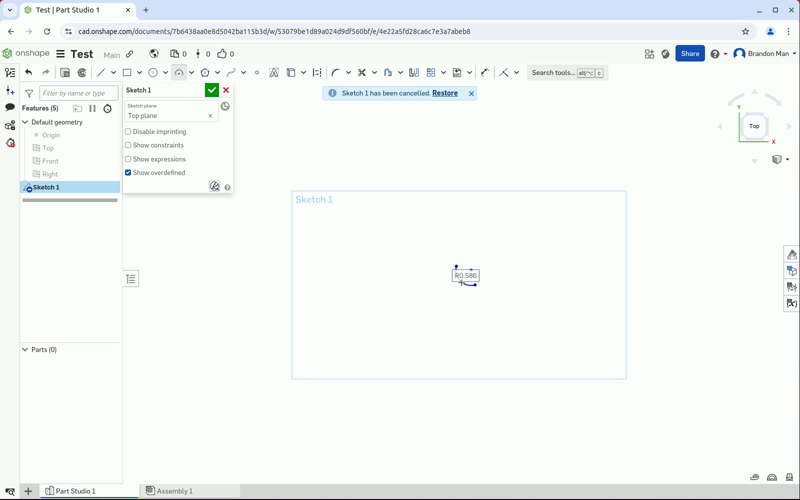
scroll(-6)
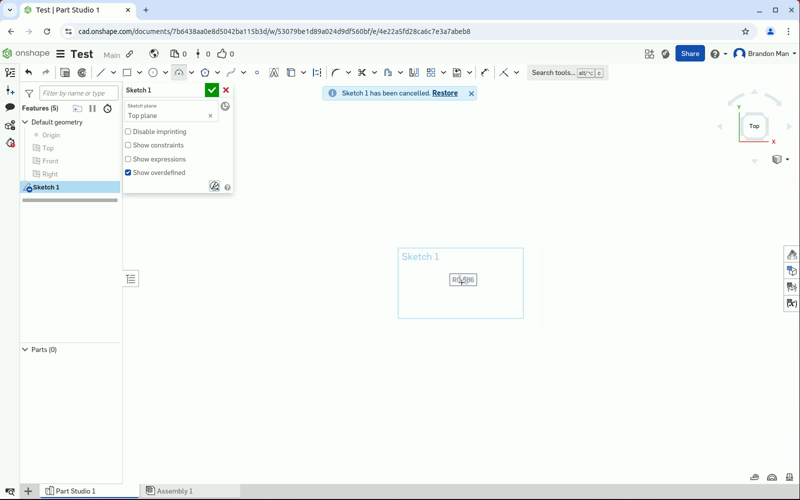
scroll(-6)
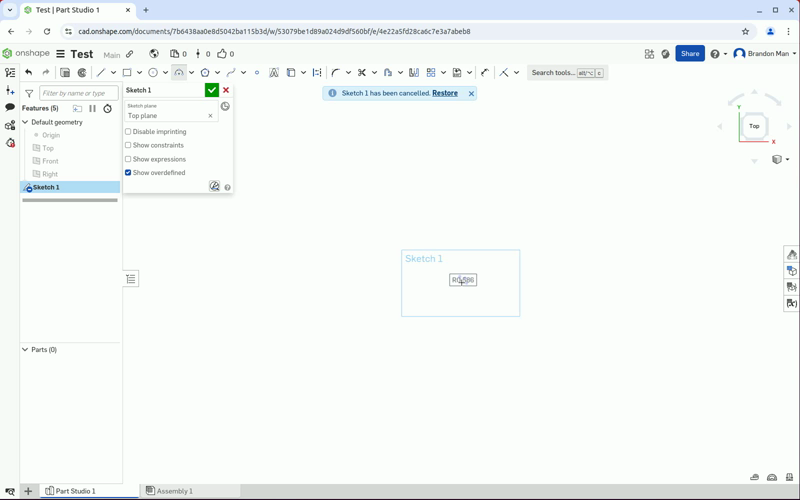
scroll(-6)
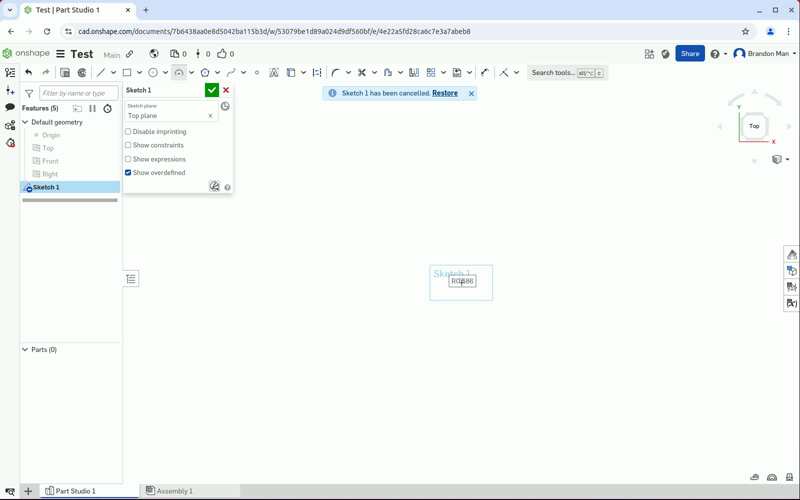
key_up(shift)
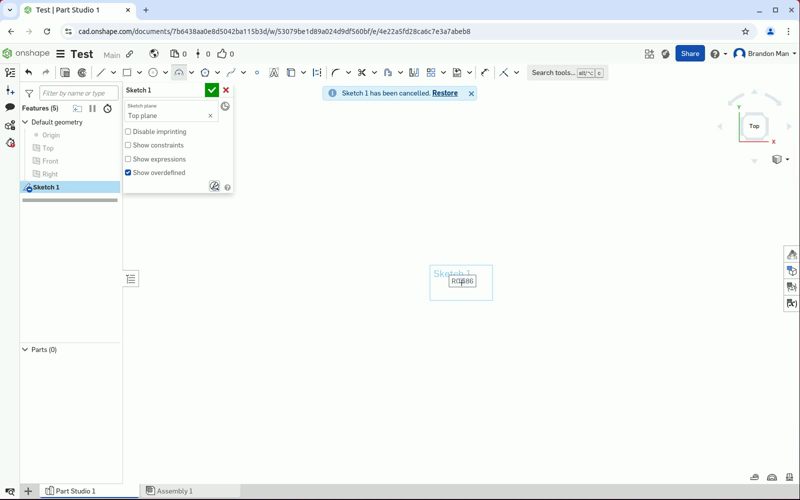
key(esc)
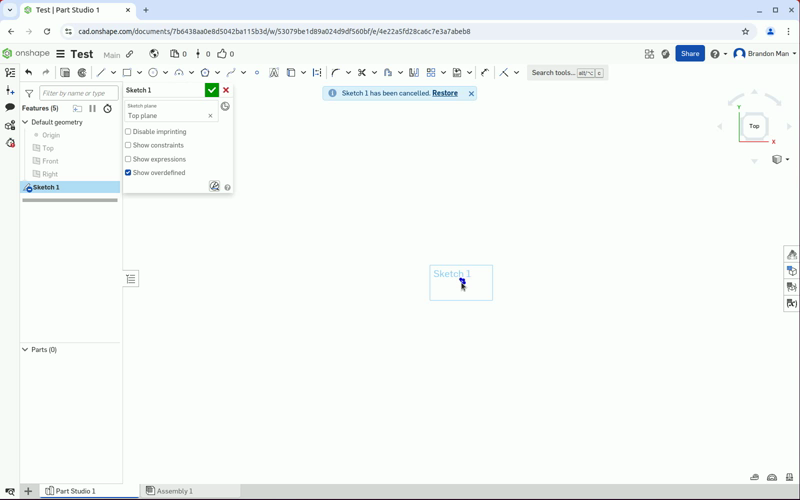
key(l)
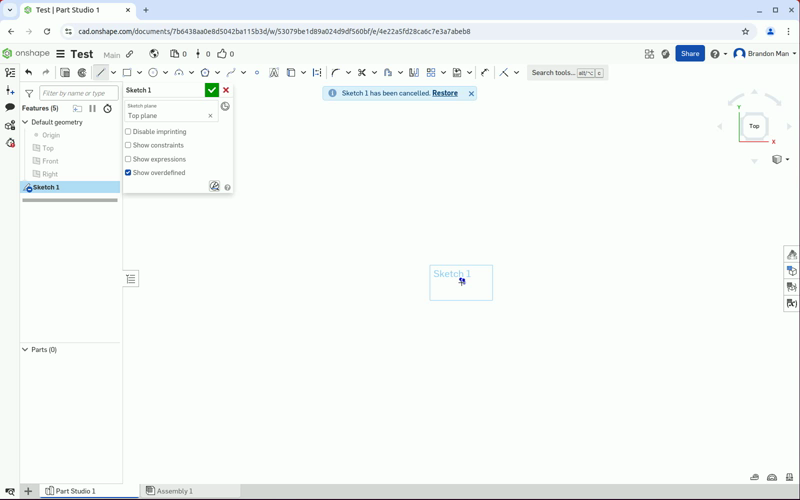
mouse_move(464, 282)
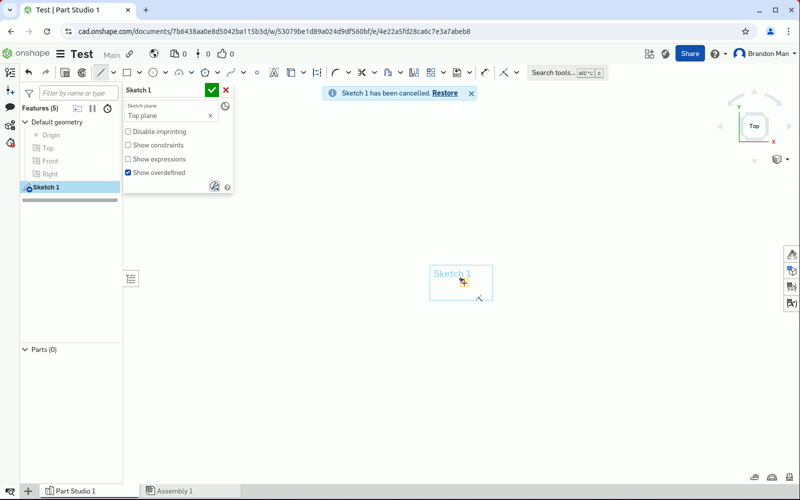
scroll(6)
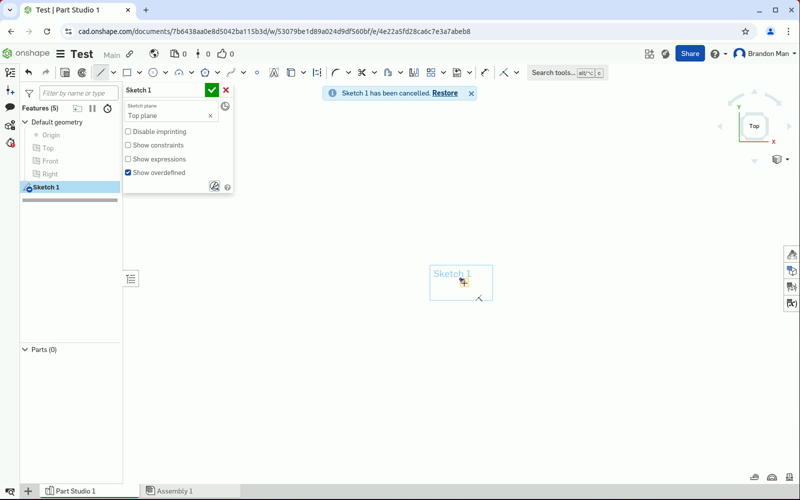
scroll(6)
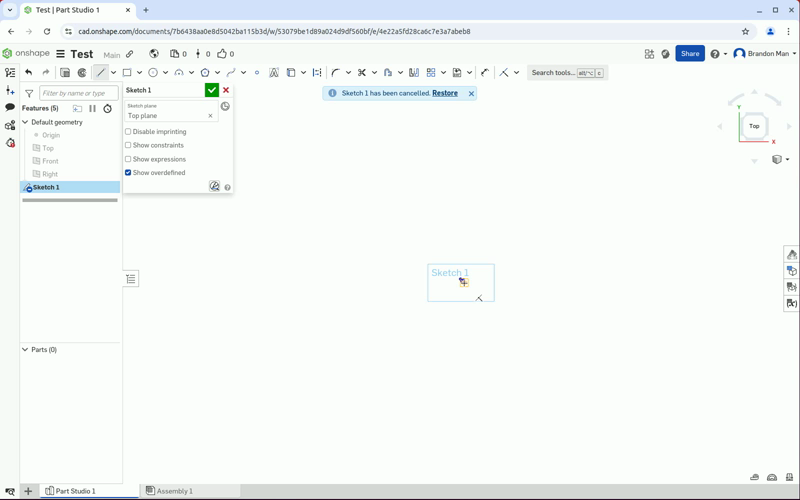
scroll(6)
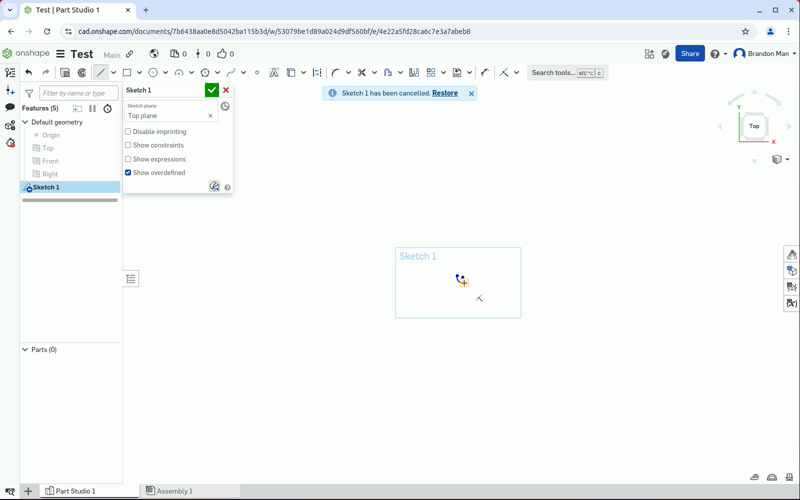
scroll(6)
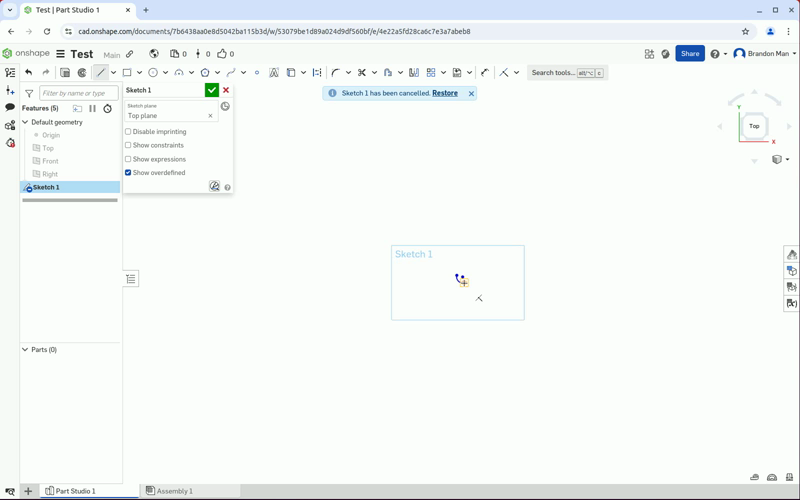
scroll(6)
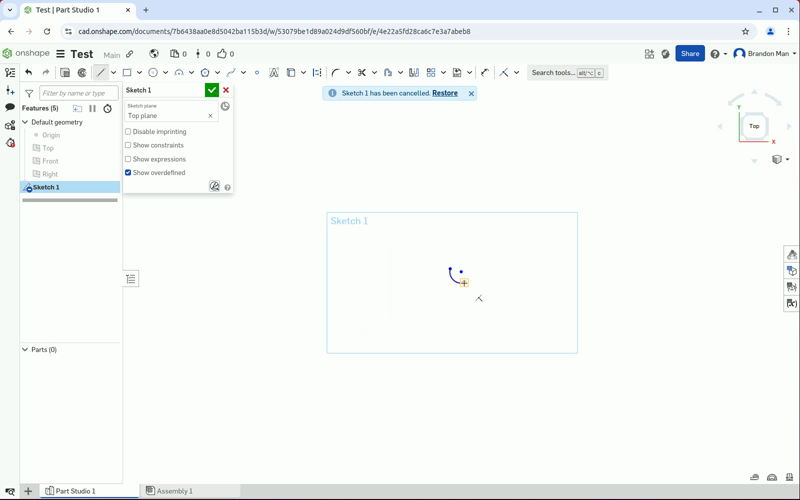
scroll(6)
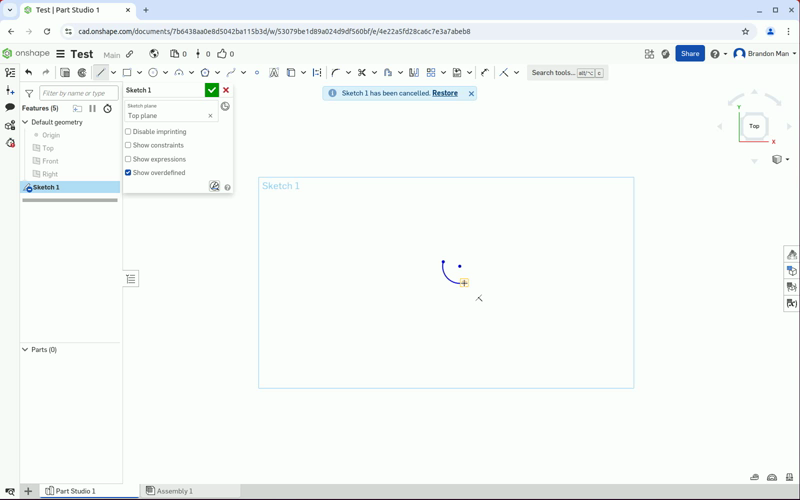
scroll(6)
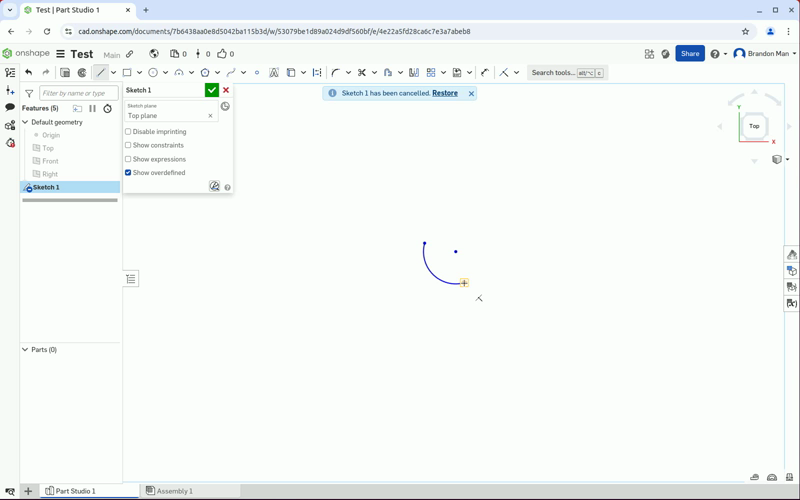
click(464, 282)
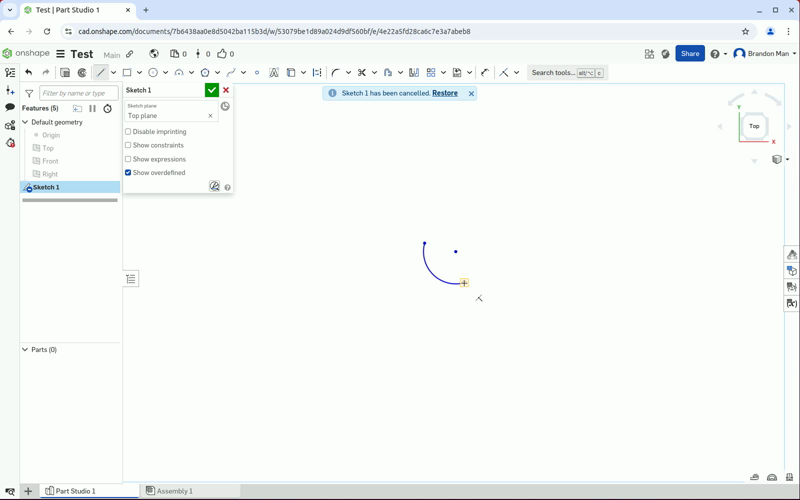
scroll(-6)
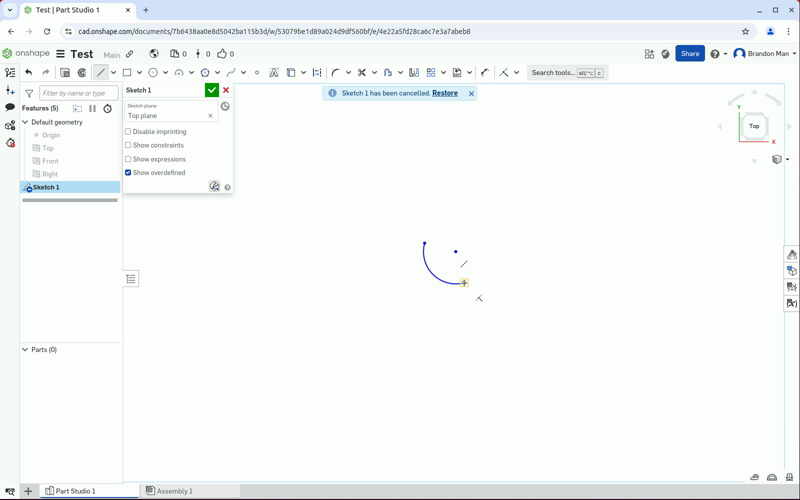
scroll(-6)
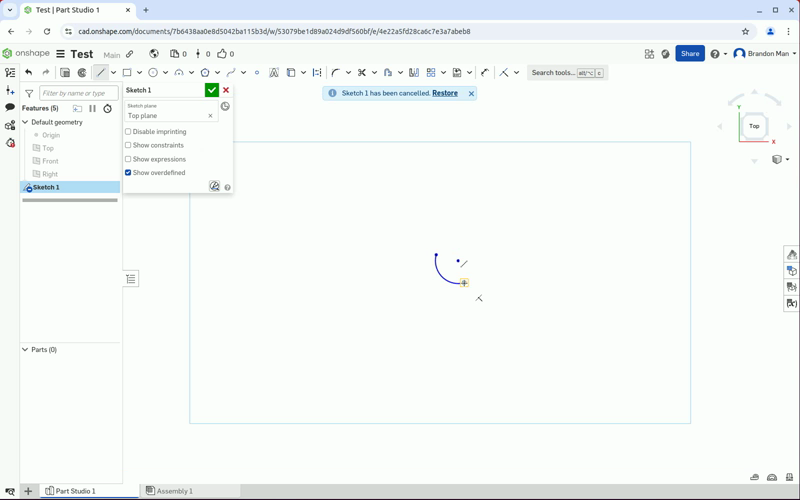
scroll(-6)
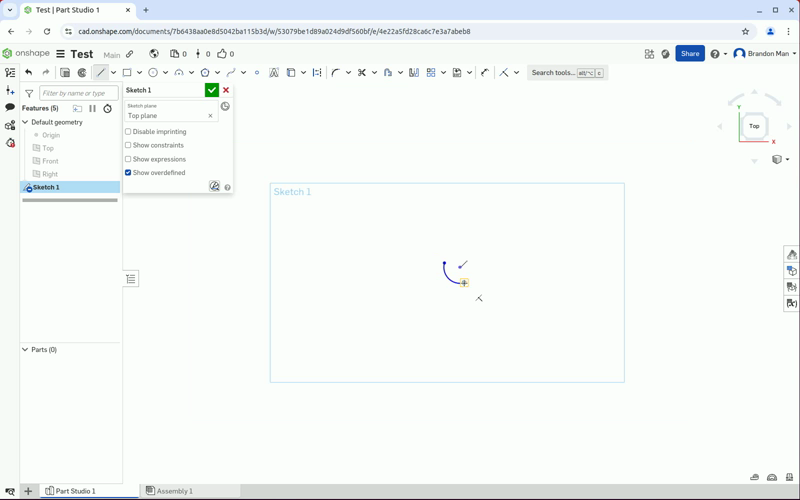
scroll(-6)
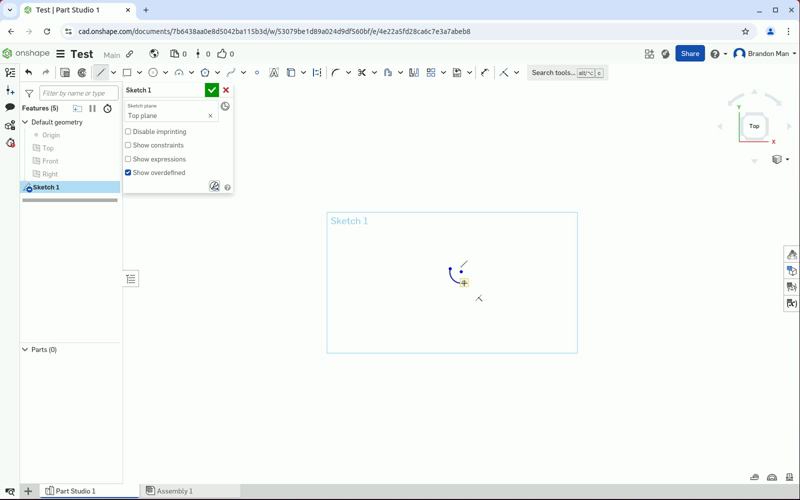
scroll(-6)
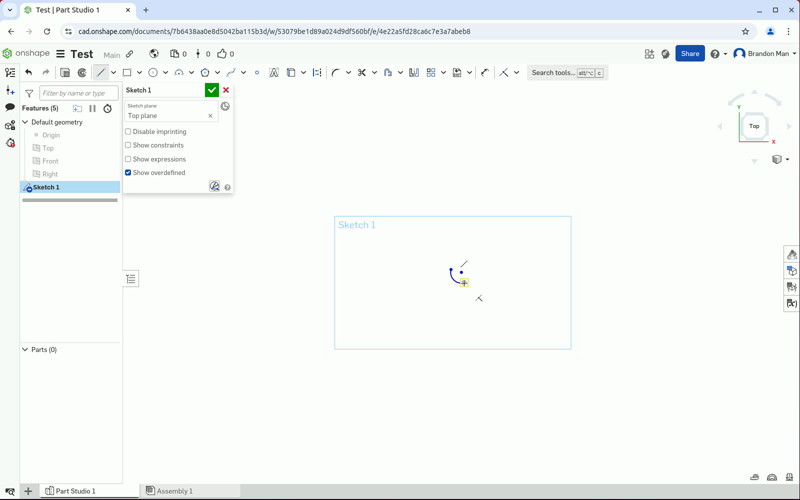
scroll(-6)
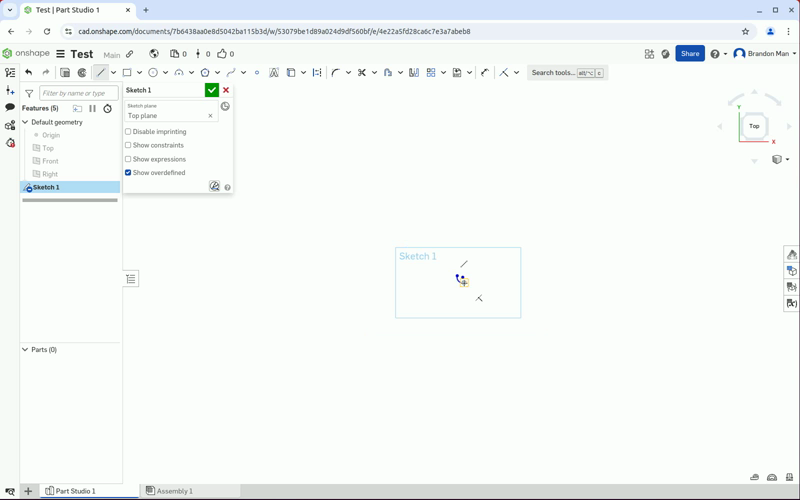
scroll(-6)
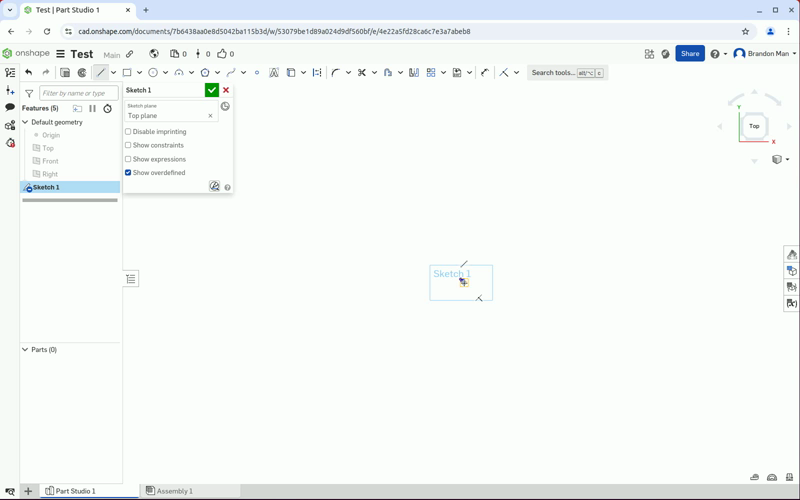
key_down(shift)
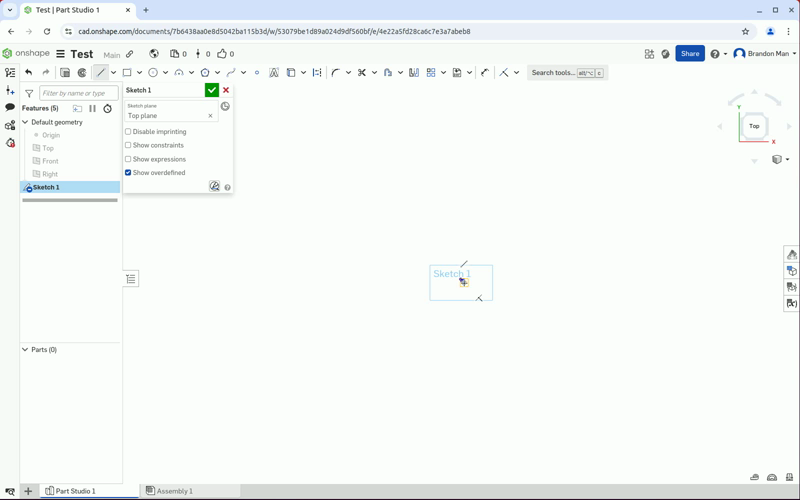
mouse_move(569, 282)
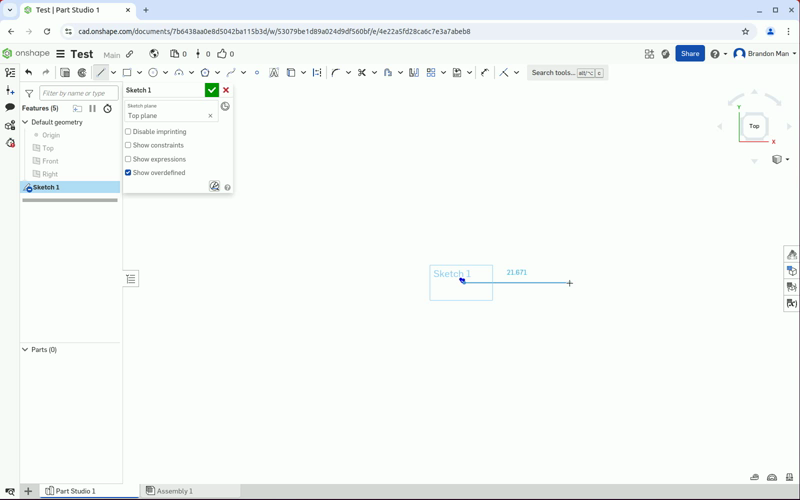
click(569, 282)
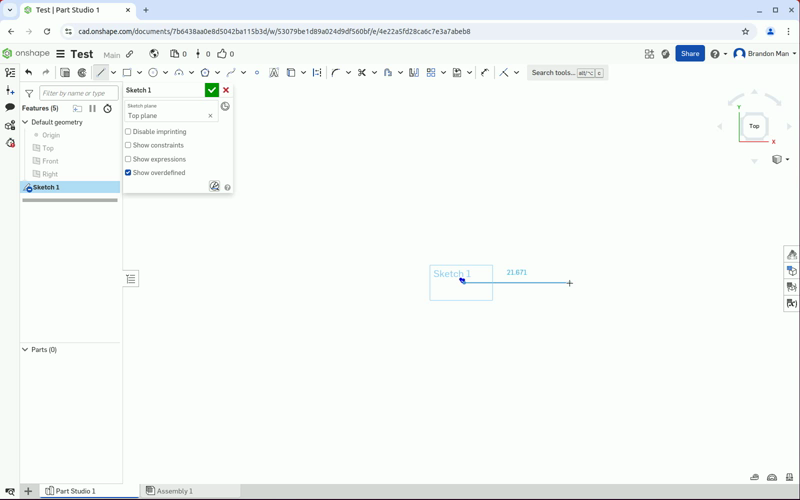
key_up(shift)
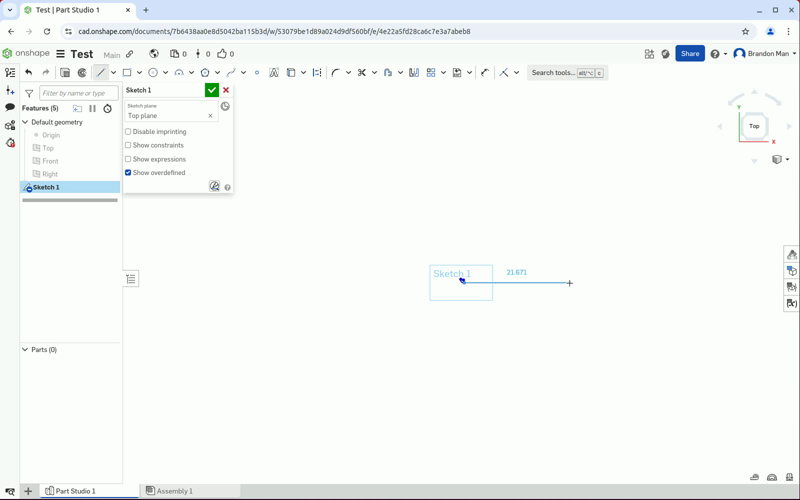
key(esc)
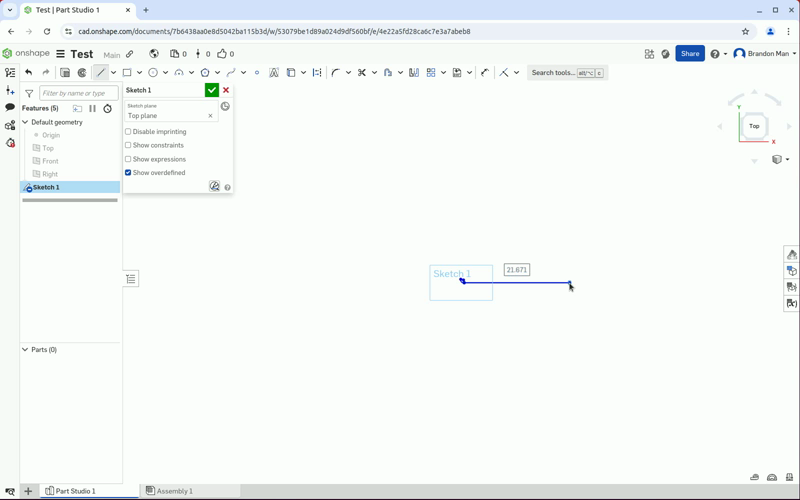
key(a)
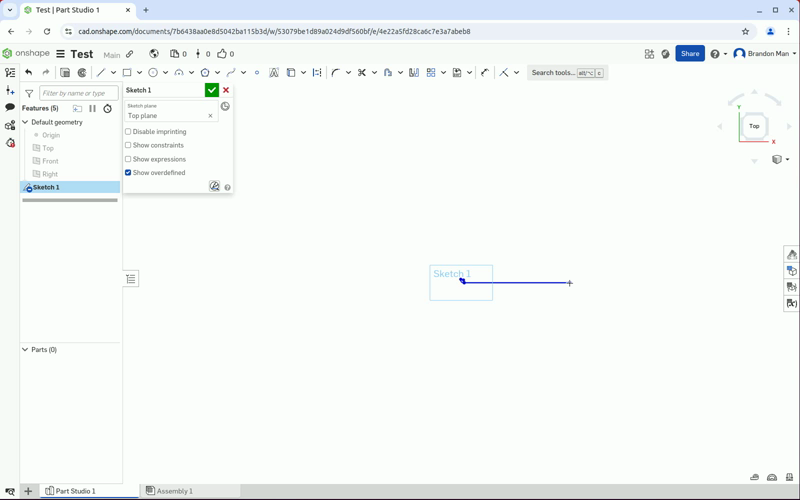
mouse_move(569, 282)
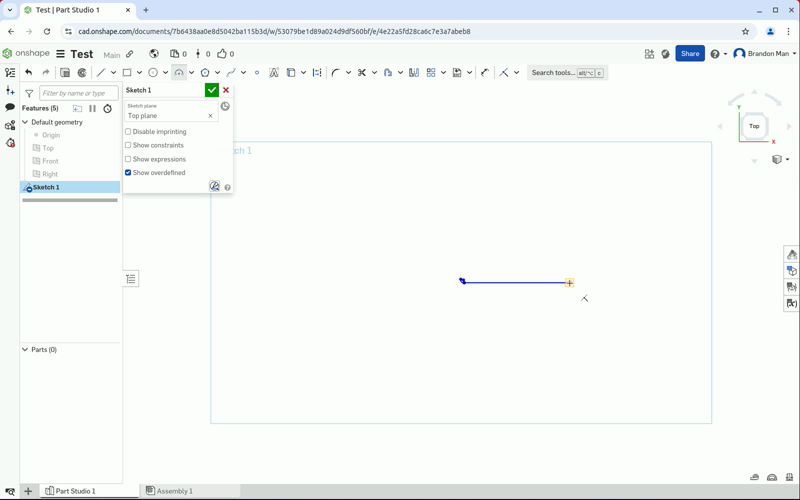
click(569, 282)
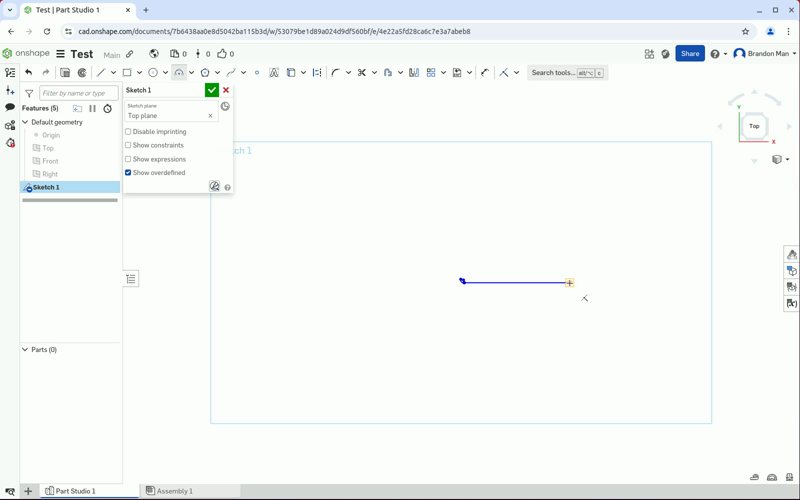
key_down(shift)
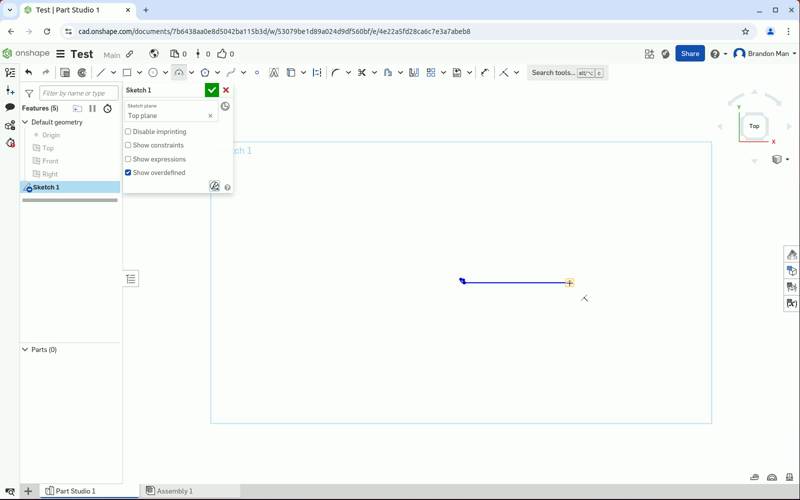
mouse_move(573, 279)
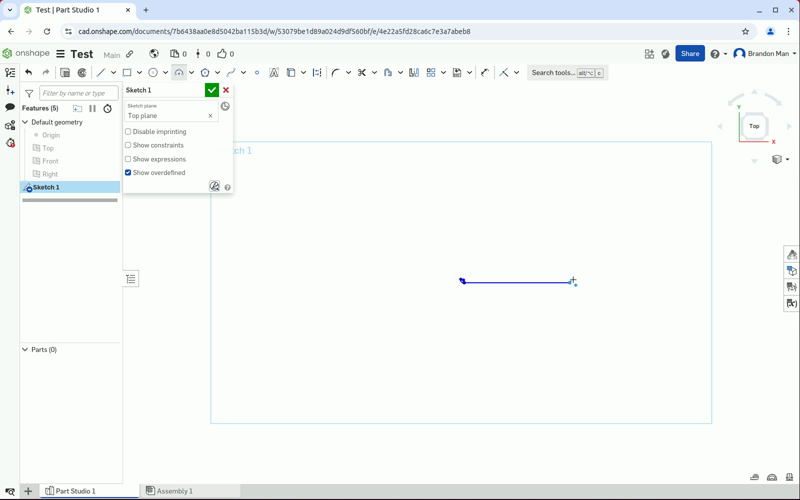
scroll(6)
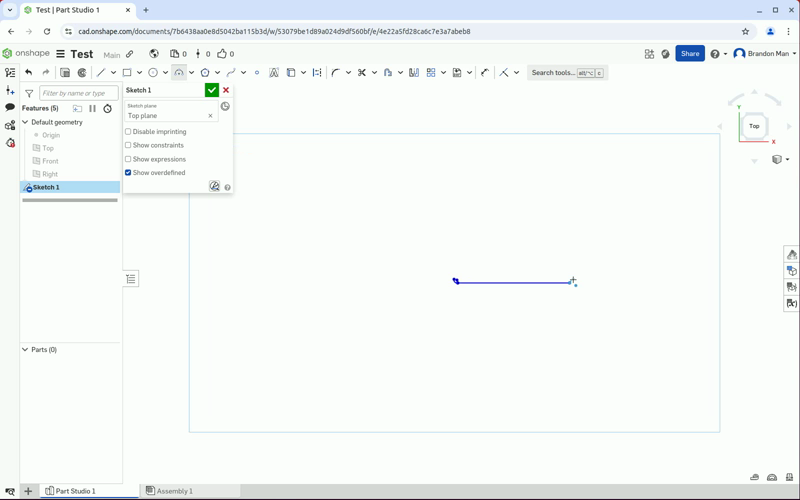
scroll(6)
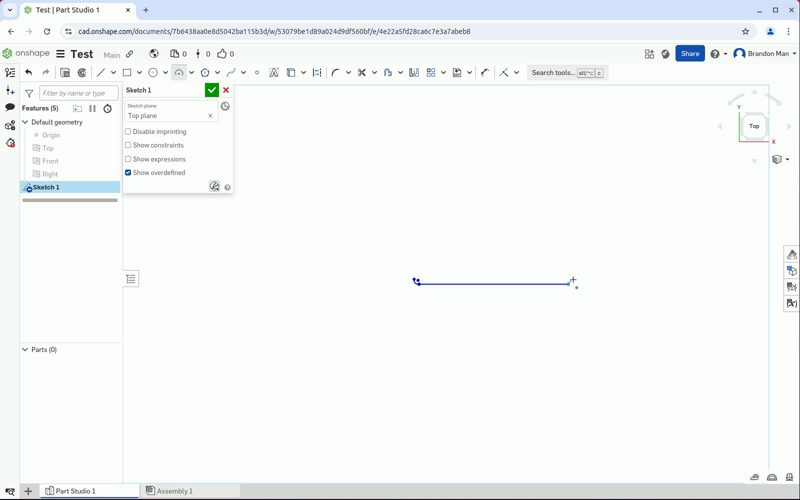
scroll(6)
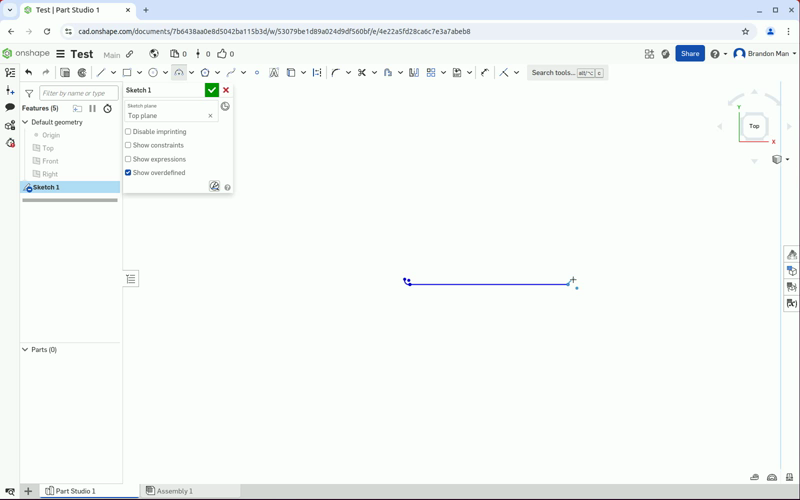
scroll(6)
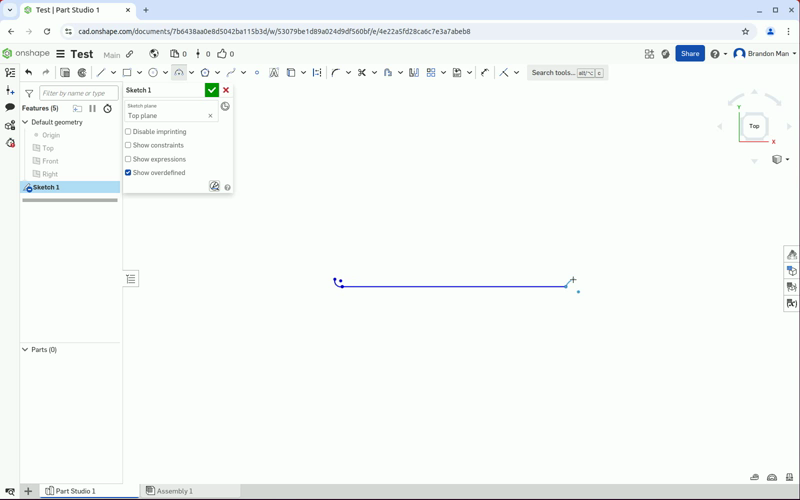
scroll(6)
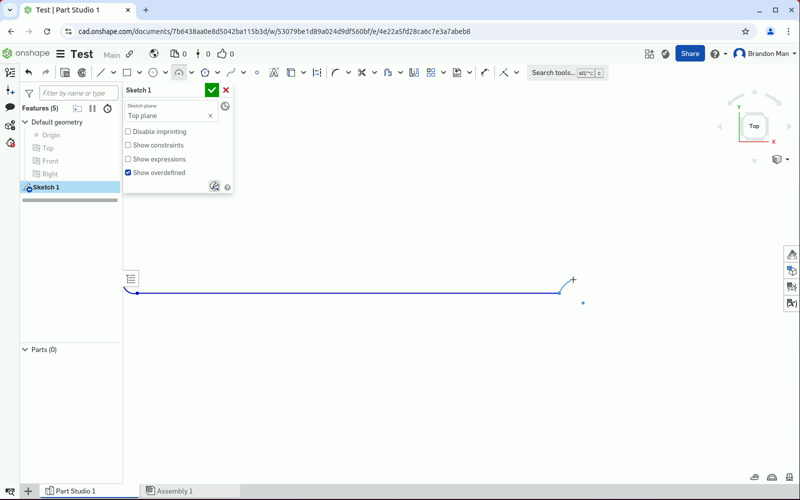
scroll(6)
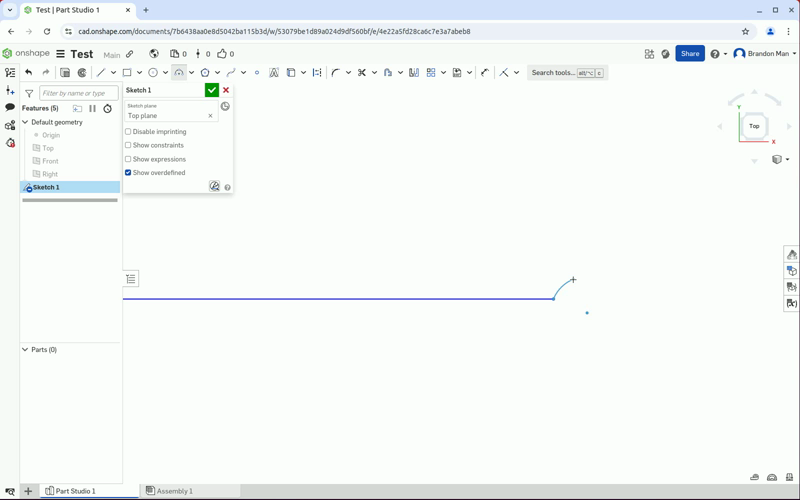
scroll(6)
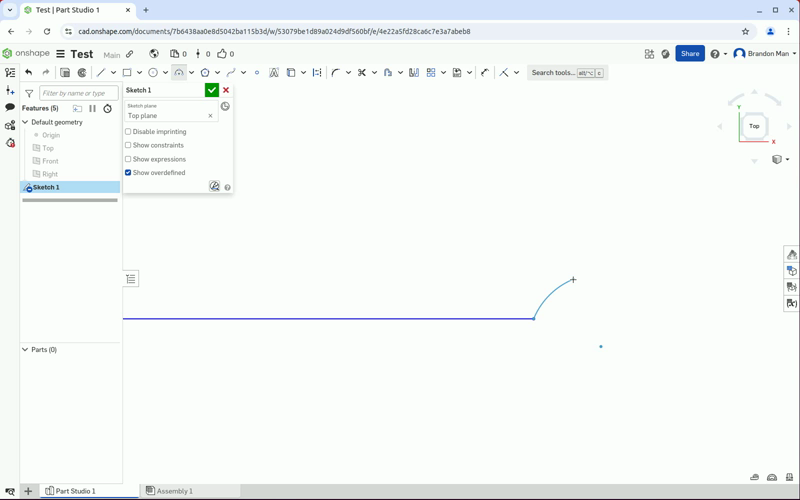
click(573, 279)
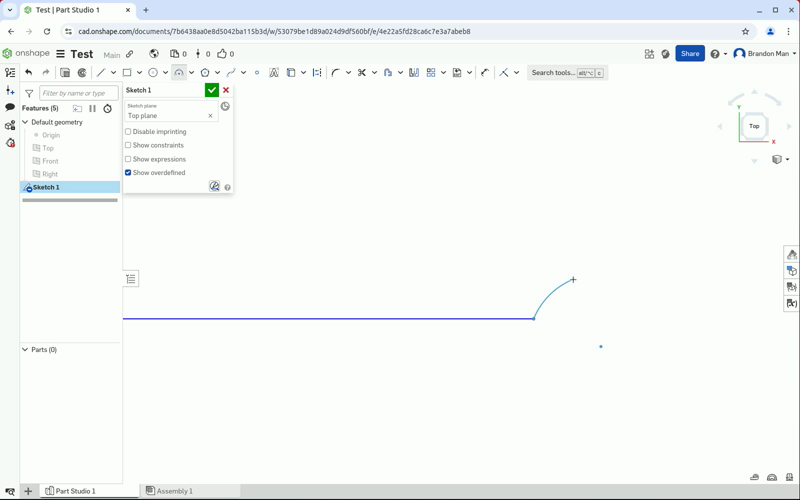
scroll(-6)
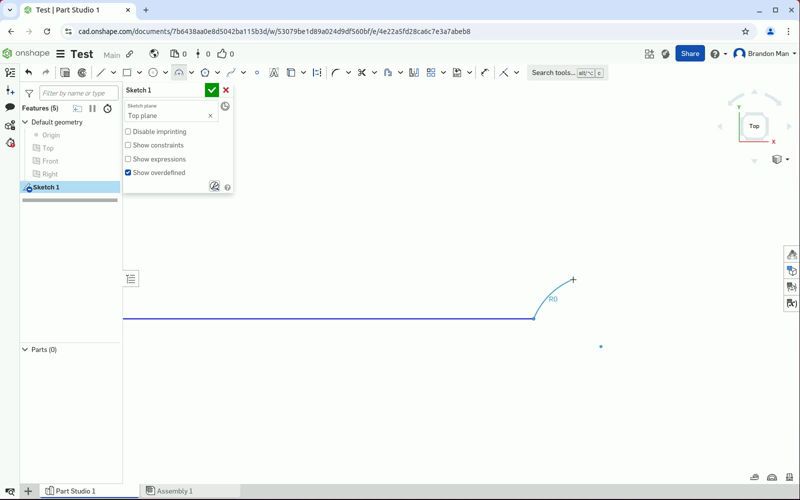
scroll(-6)
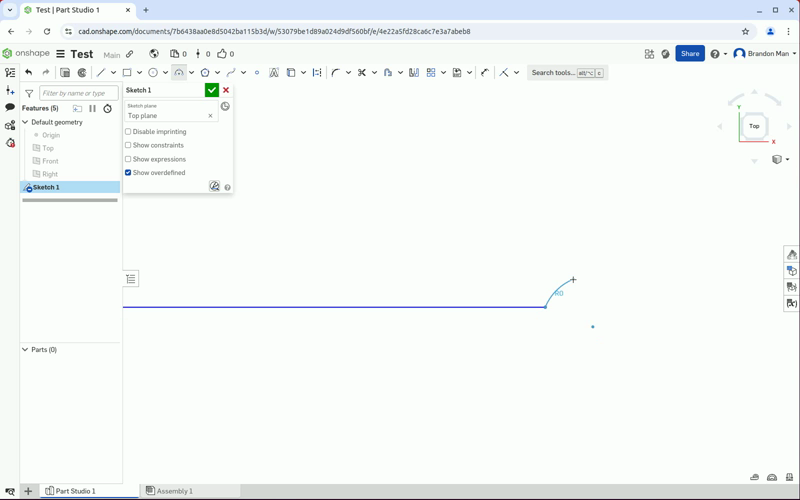
scroll(-6)
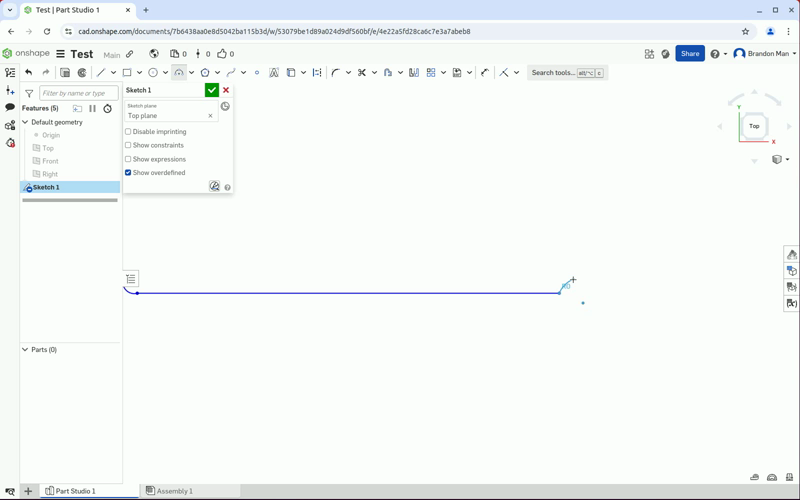
scroll(-6)
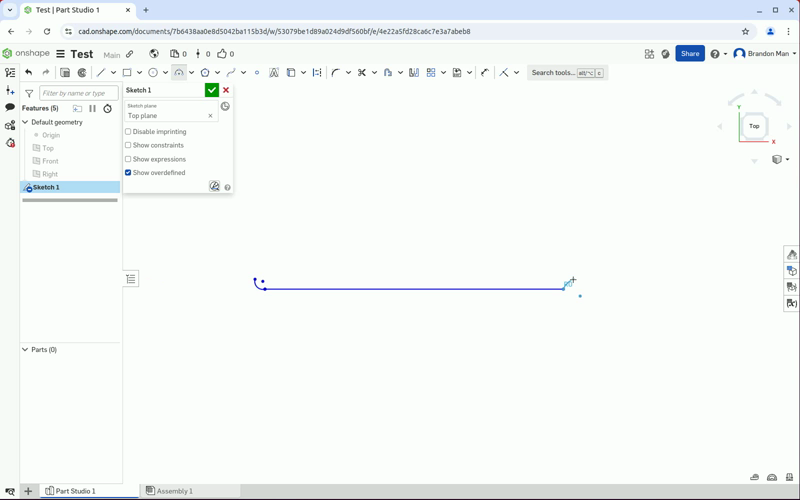
scroll(-6)
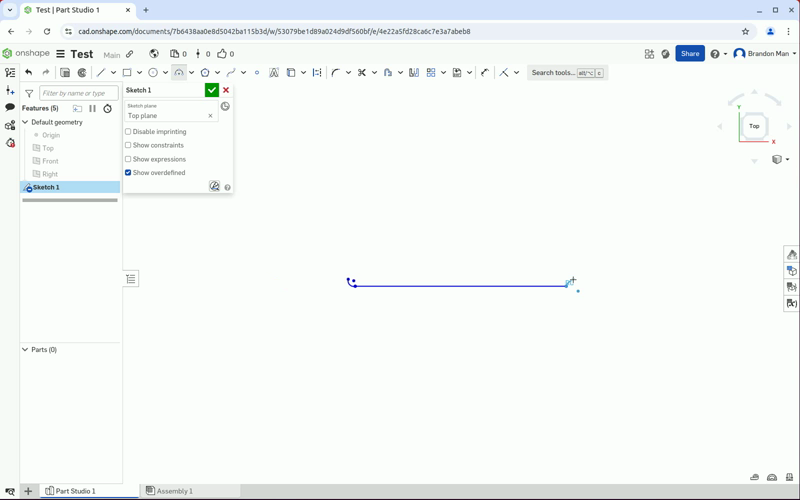
scroll(-6)
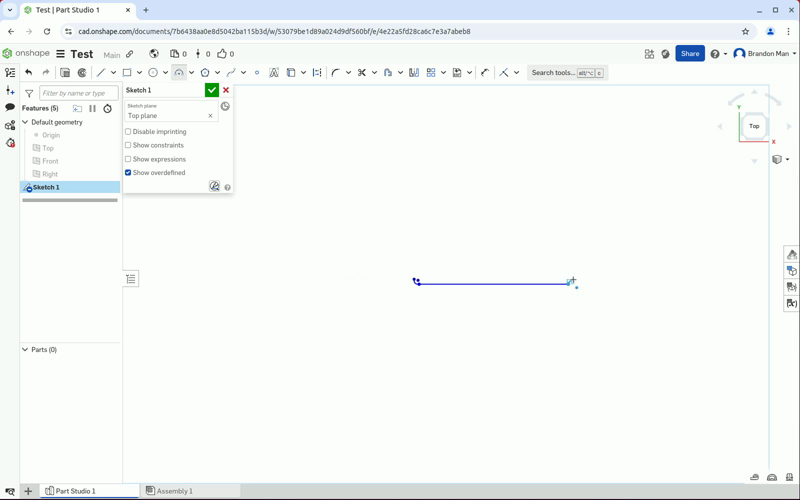
scroll(-6)
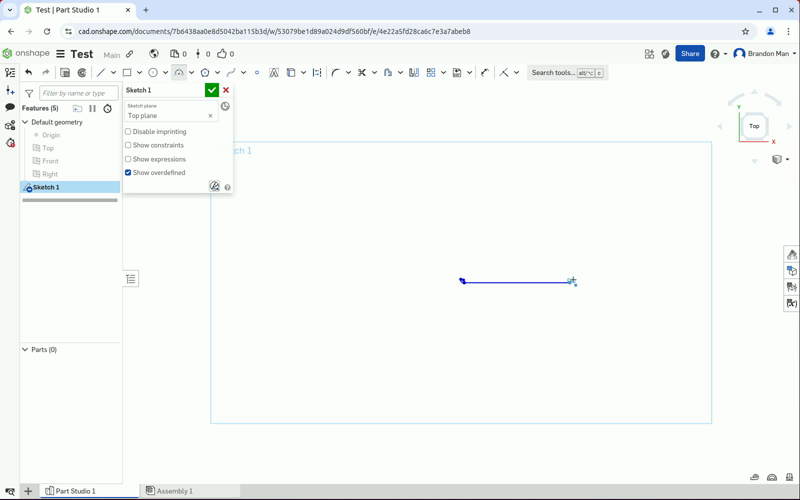
mouse_move(572, 282)
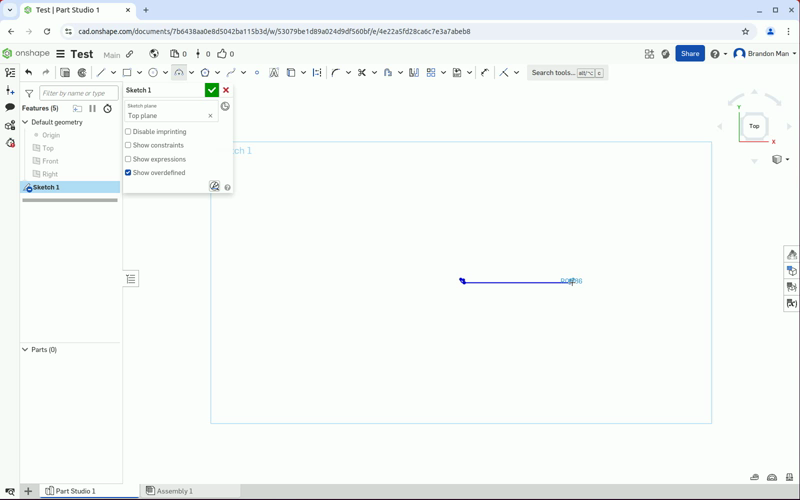
scroll(6)
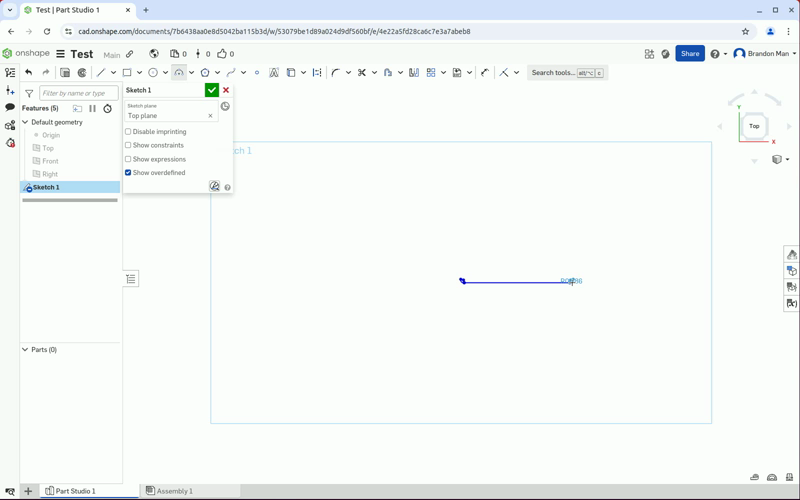
scroll(6)
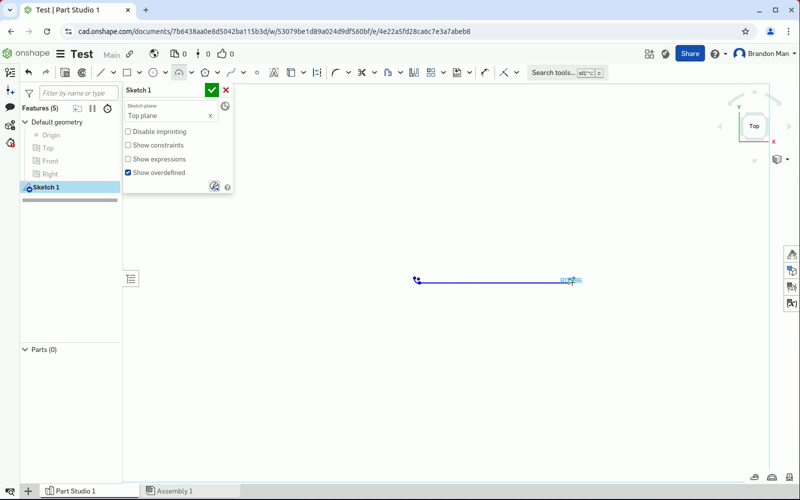
scroll(6)
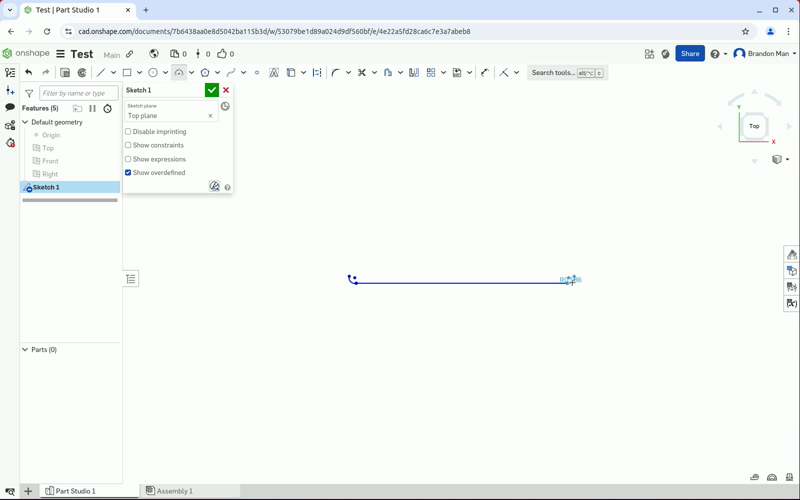
scroll(6)
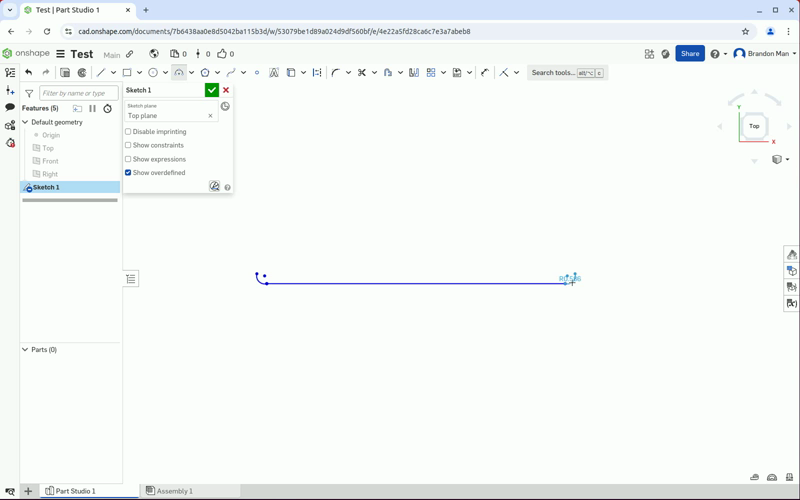
scroll(6)
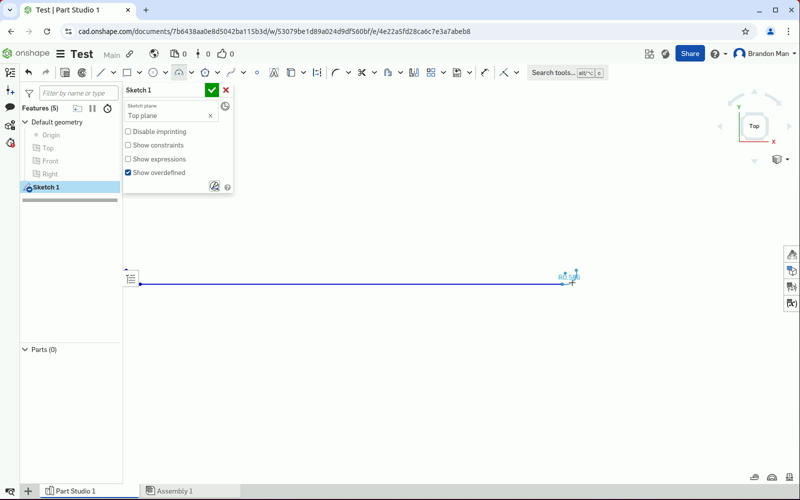
scroll(6)
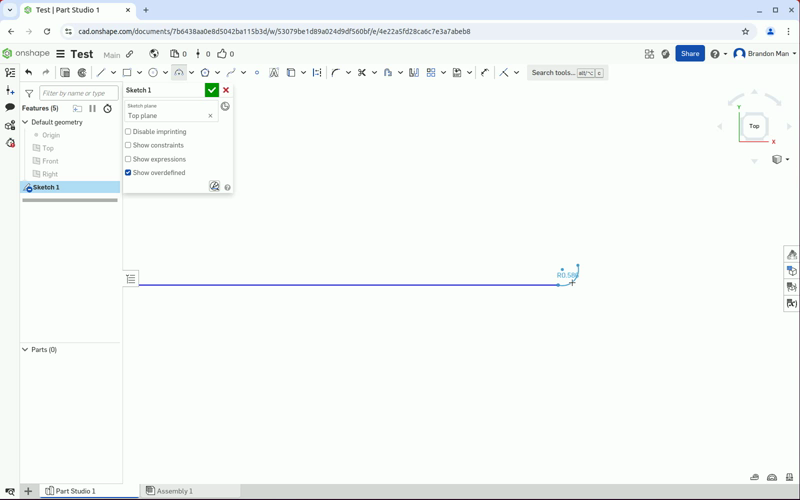
scroll(6)
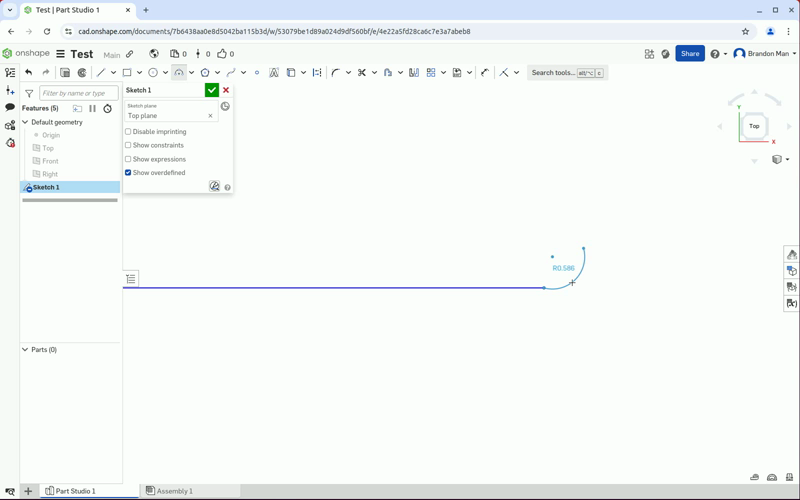
click(572, 282)
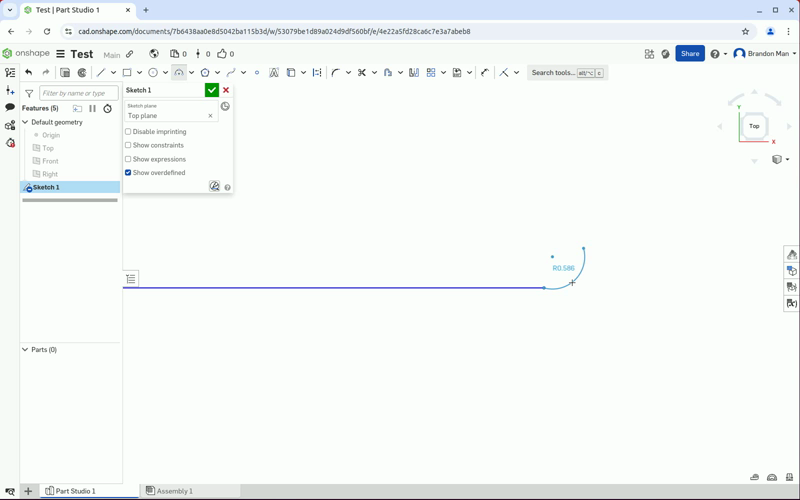
scroll(-6)
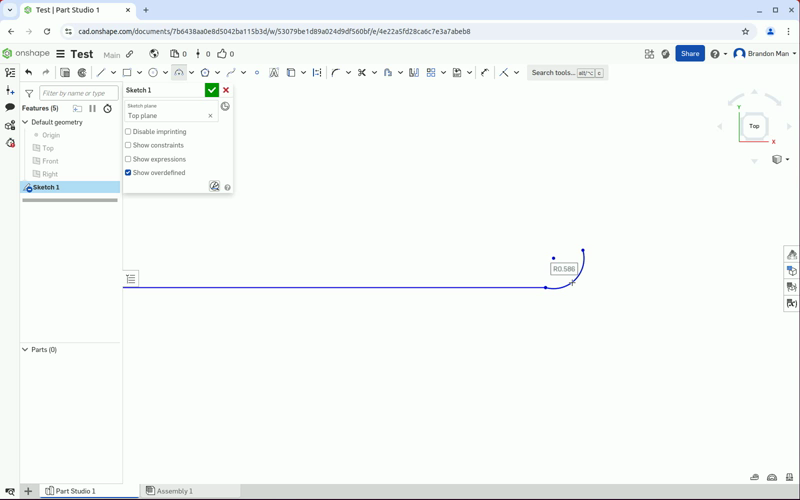
scroll(-6)
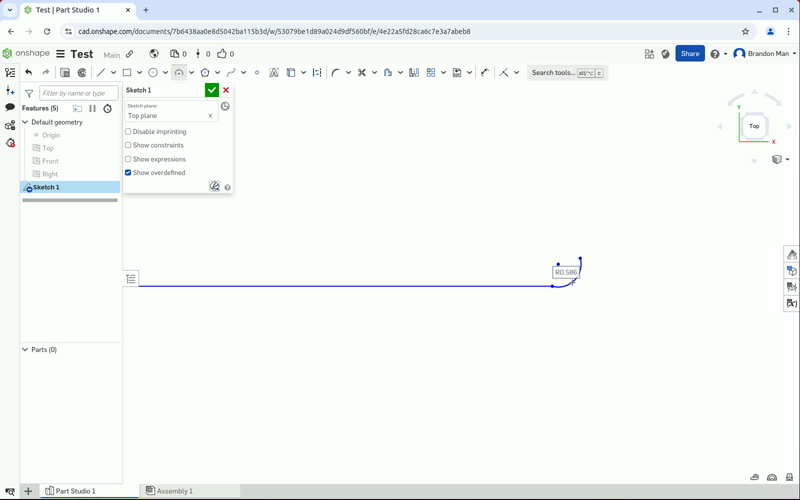
scroll(-6)
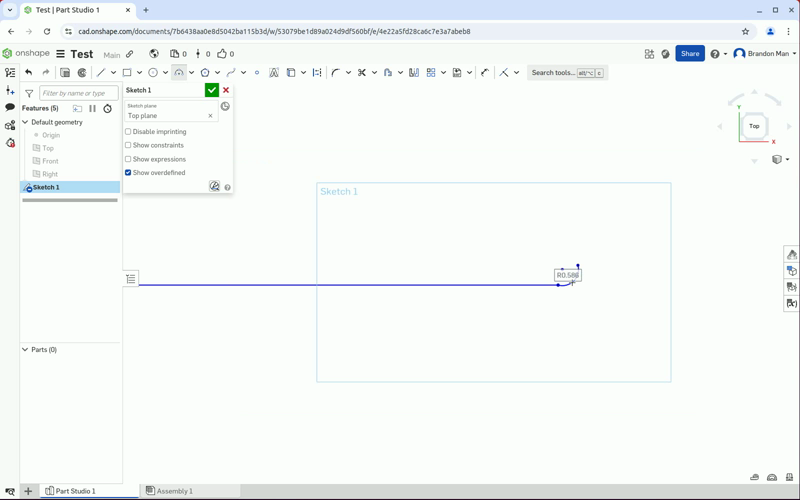
scroll(-6)
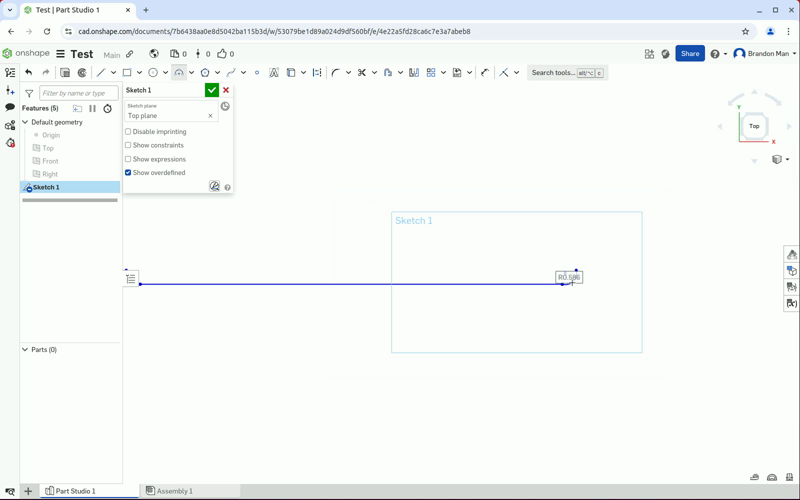
scroll(-6)
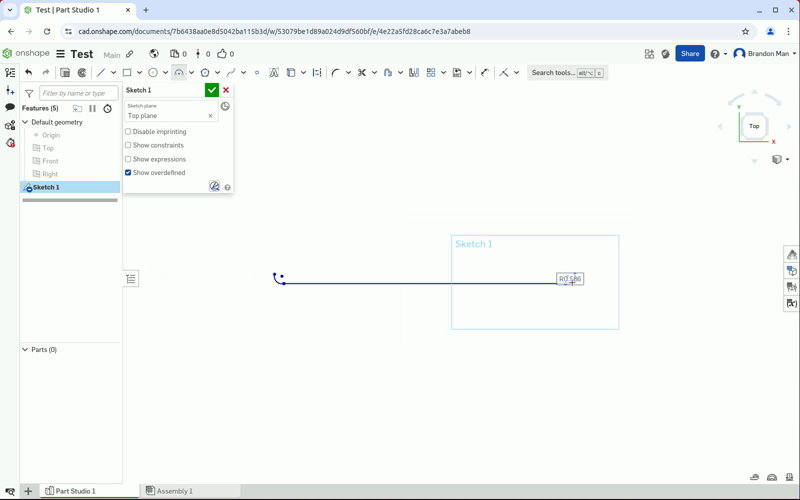
scroll(-6)
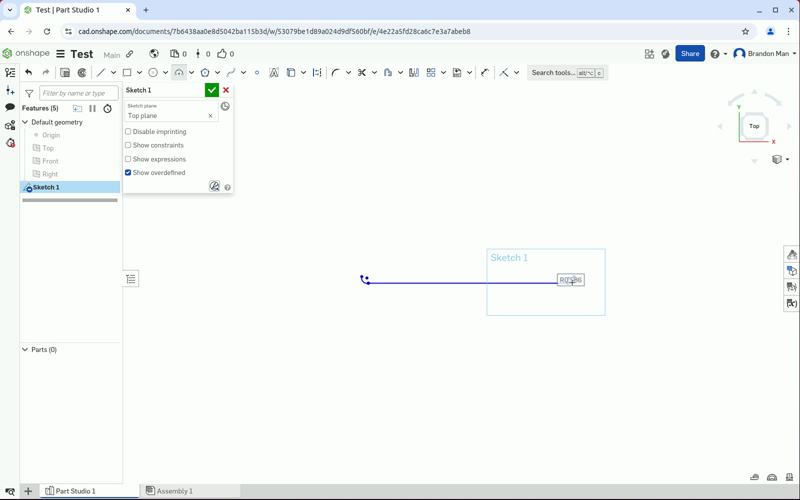
scroll(-6)
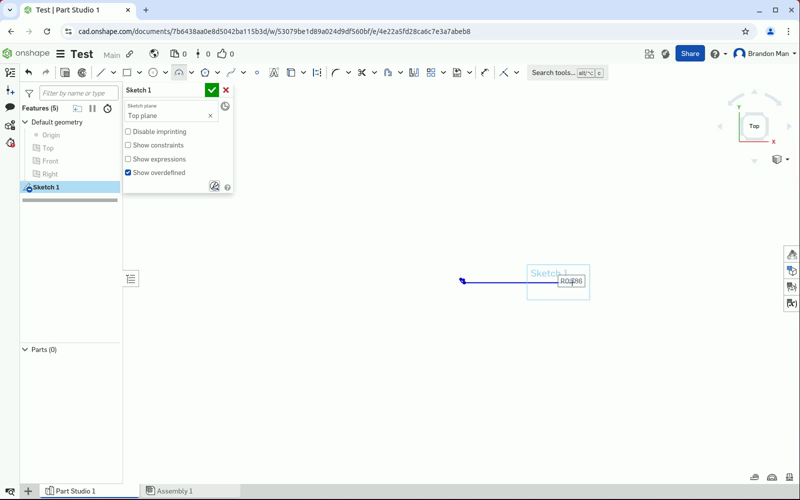
key_up(shift)
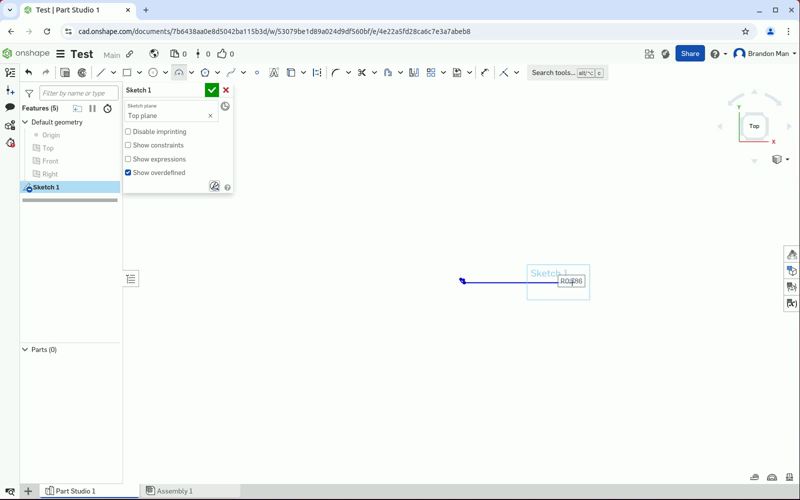
key(esc)
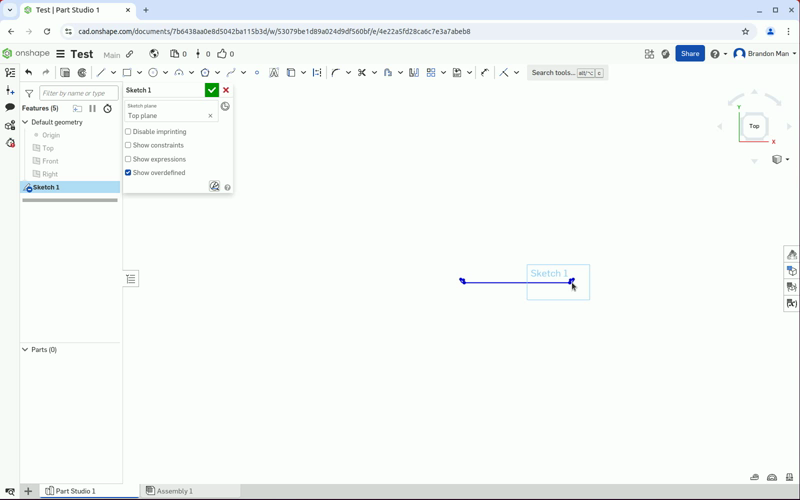
key(l)
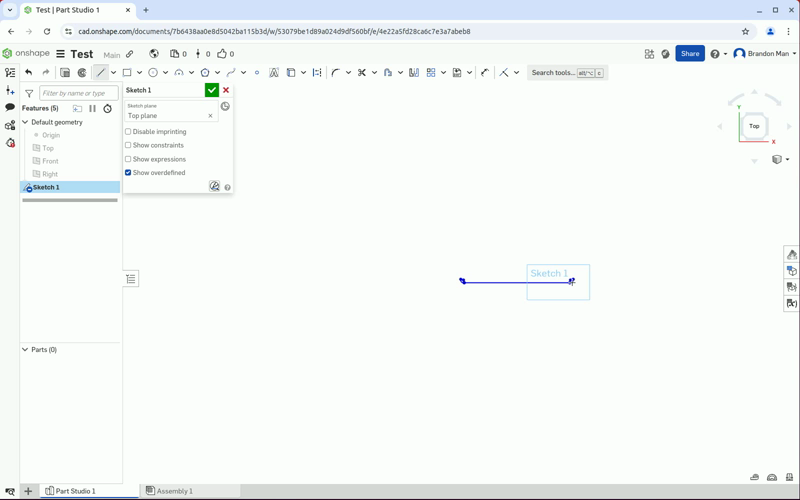
mouse_move(573, 279)
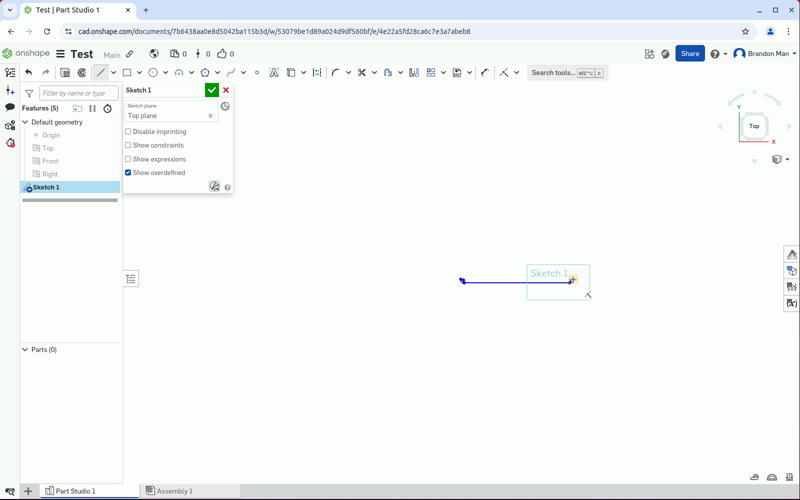
scroll(6)
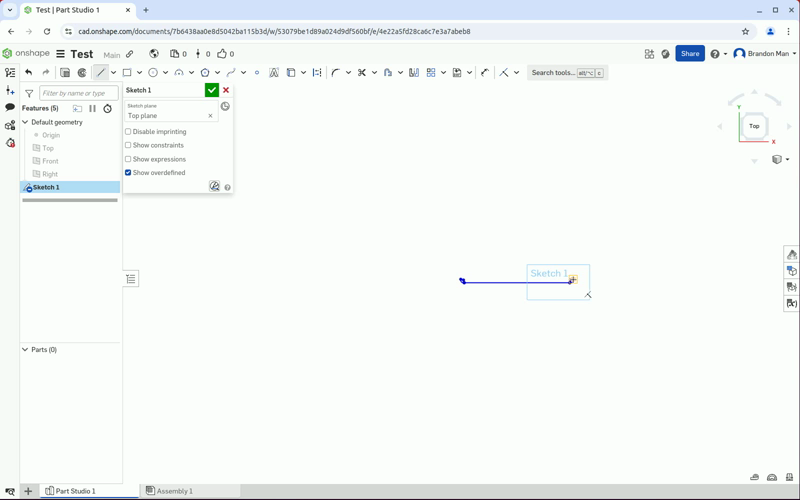
scroll(6)
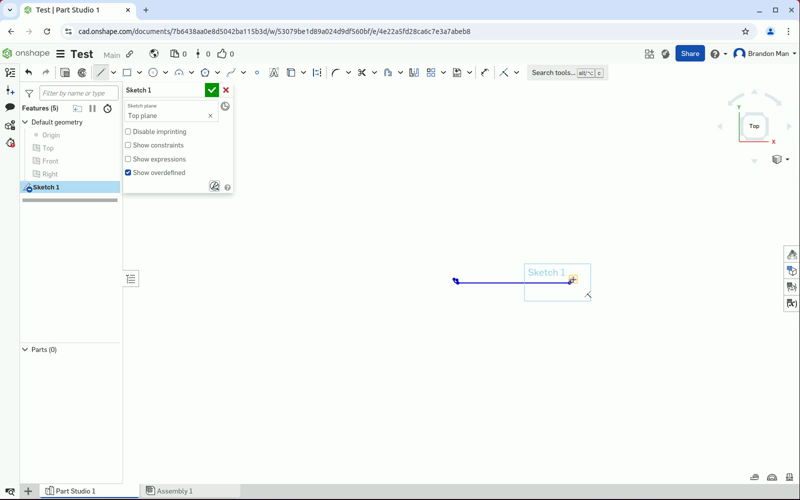
scroll(6)
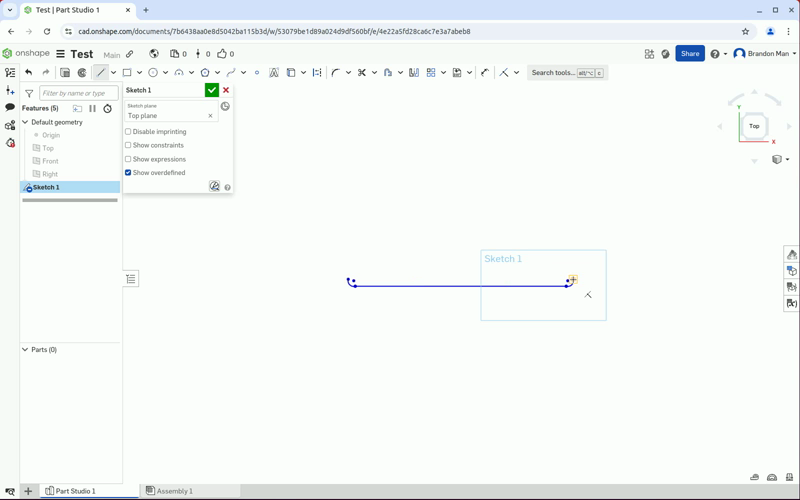
scroll(6)
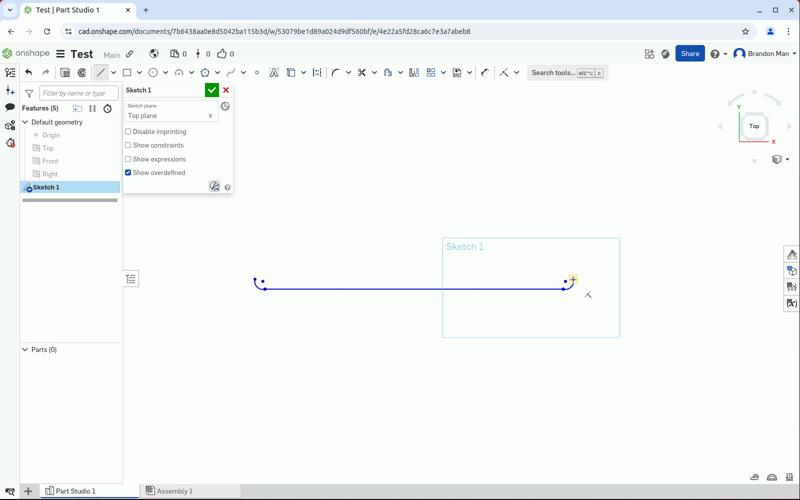
scroll(6)
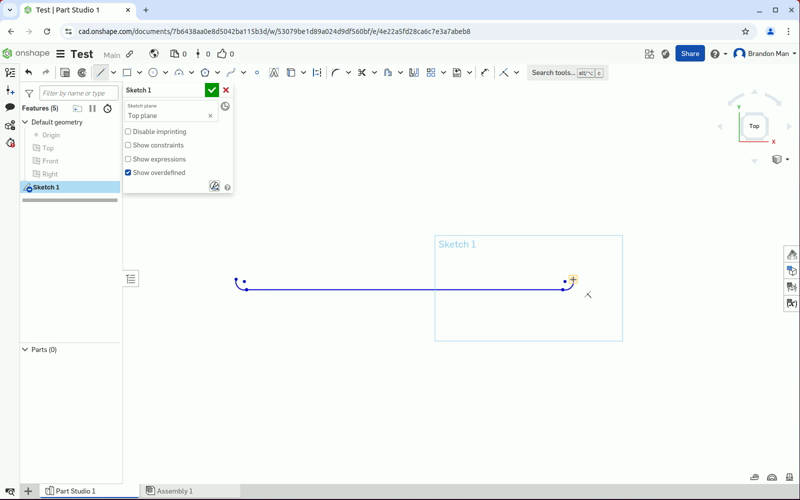
scroll(6)
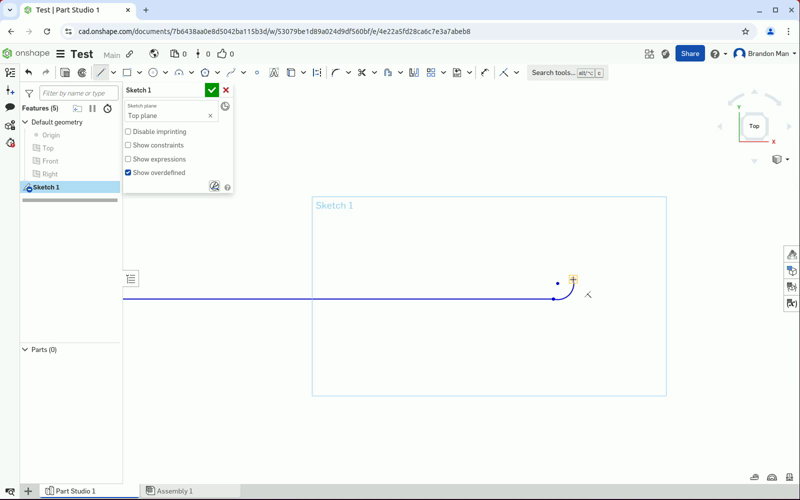
scroll(6)
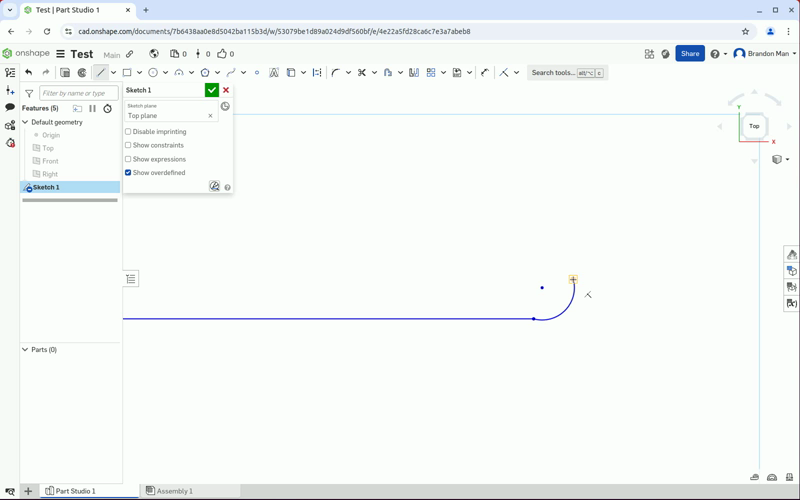
click(573, 279)
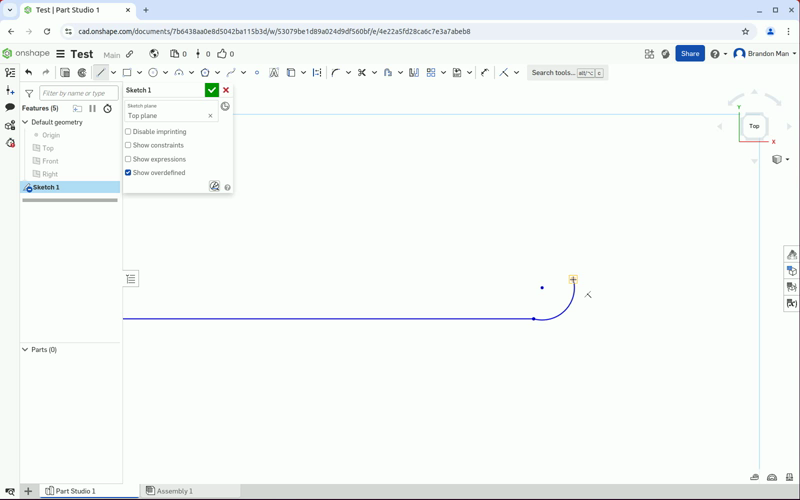
scroll(-6)
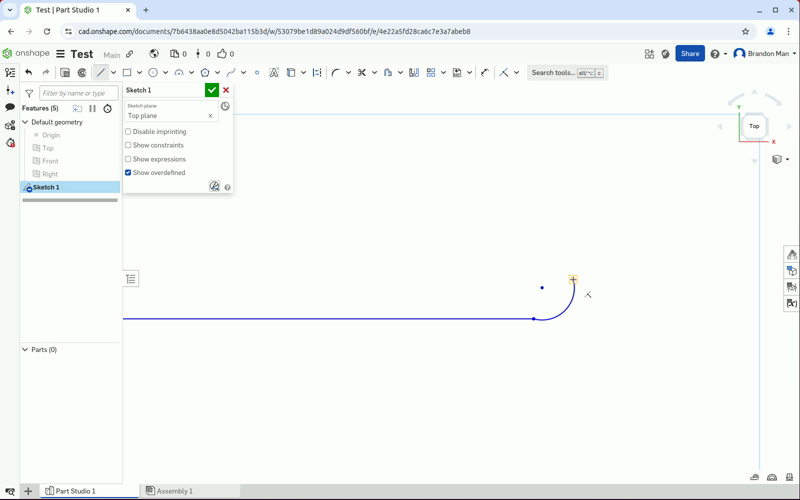
scroll(-6)
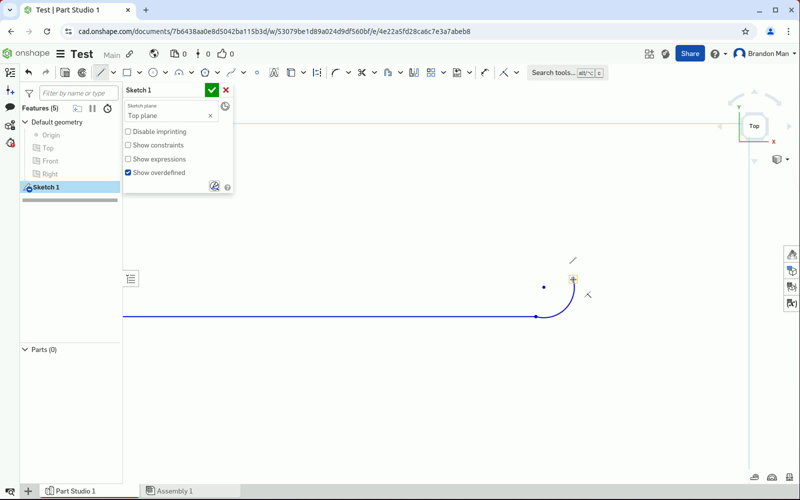
scroll(-6)
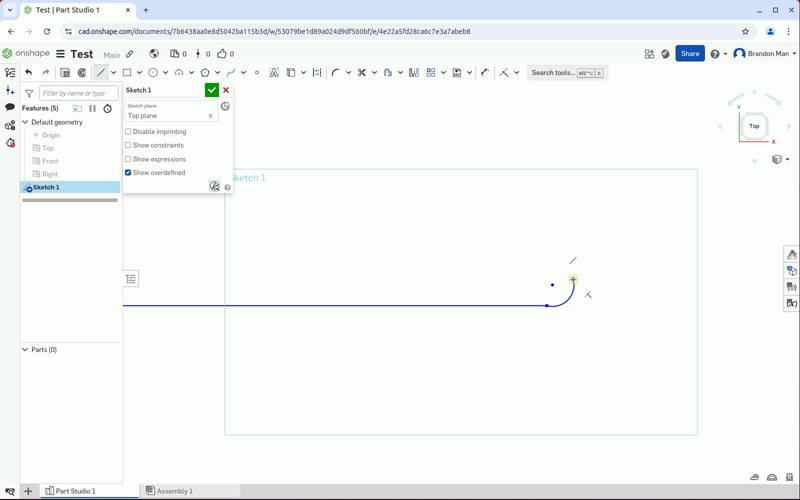
scroll(-6)
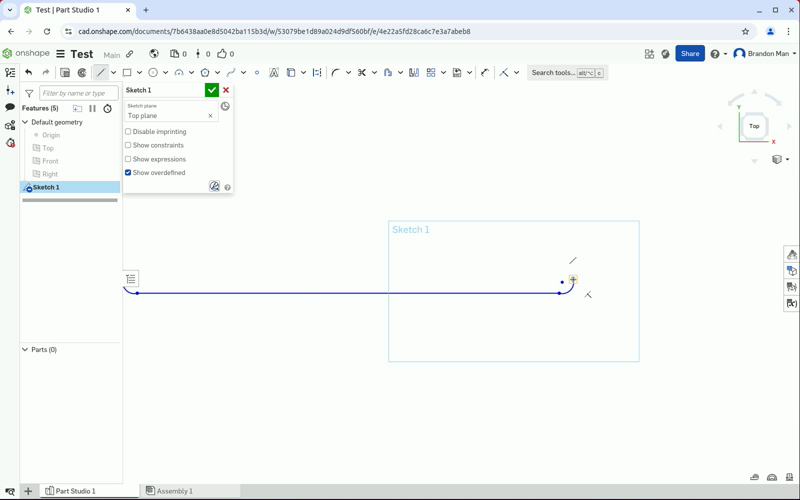
scroll(-6)
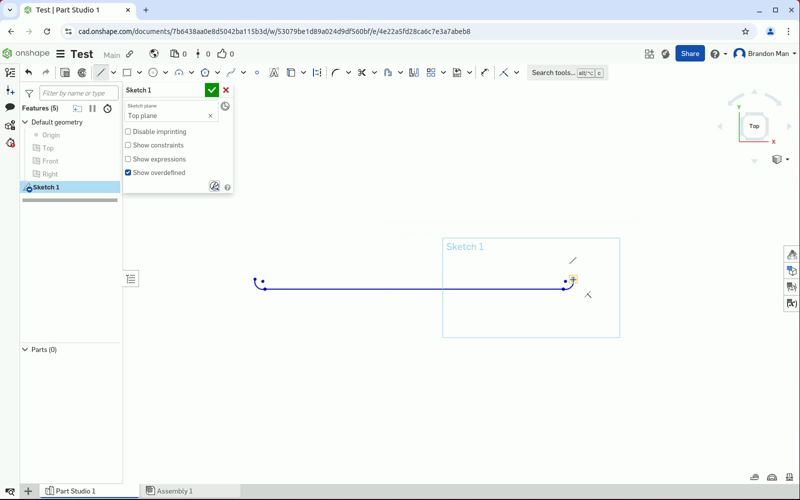
scroll(-6)
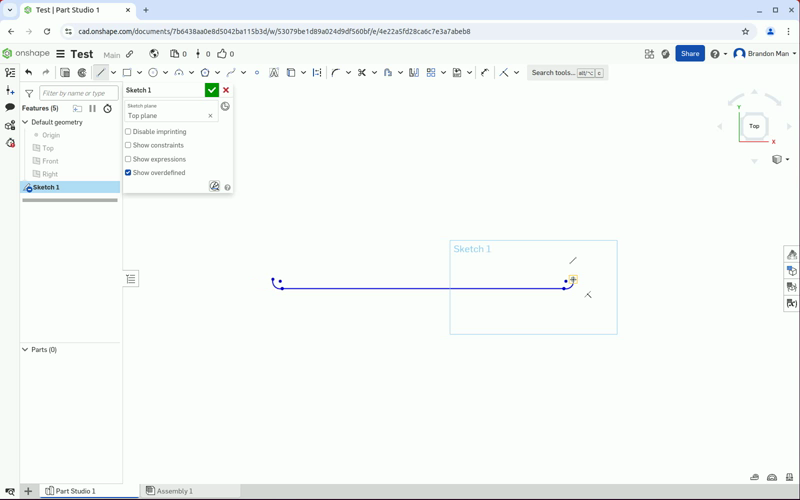
scroll(-6)
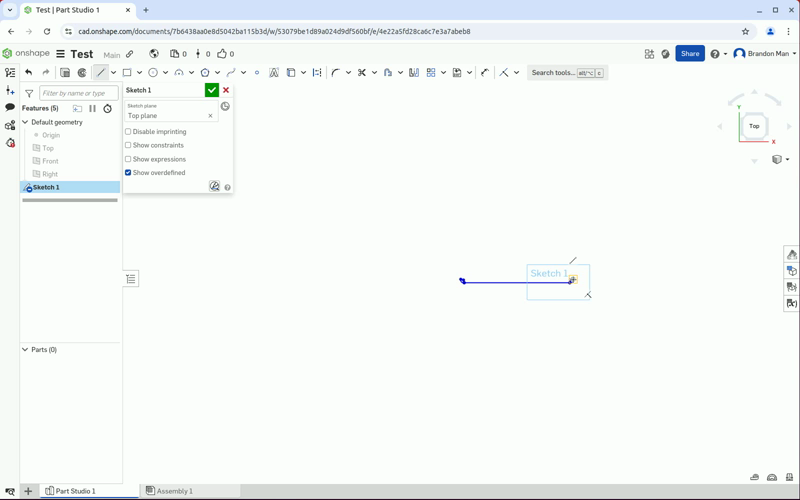
key_down(shift)
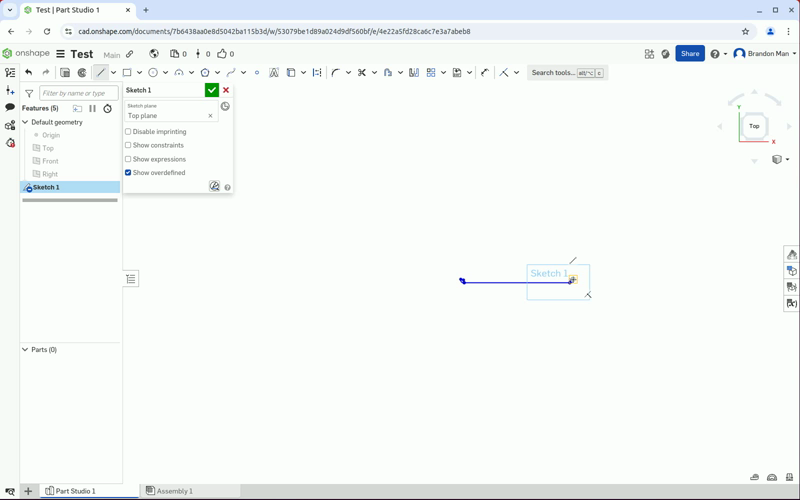
mouse_move(589, 279)
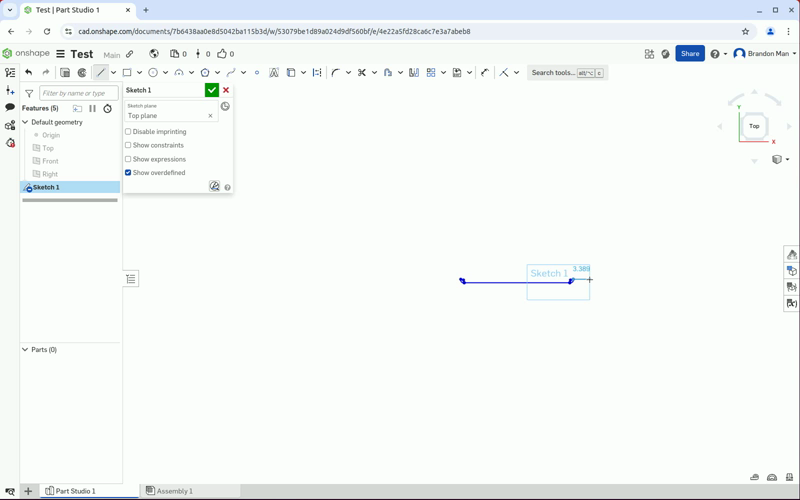
mouse_move(573, 243)
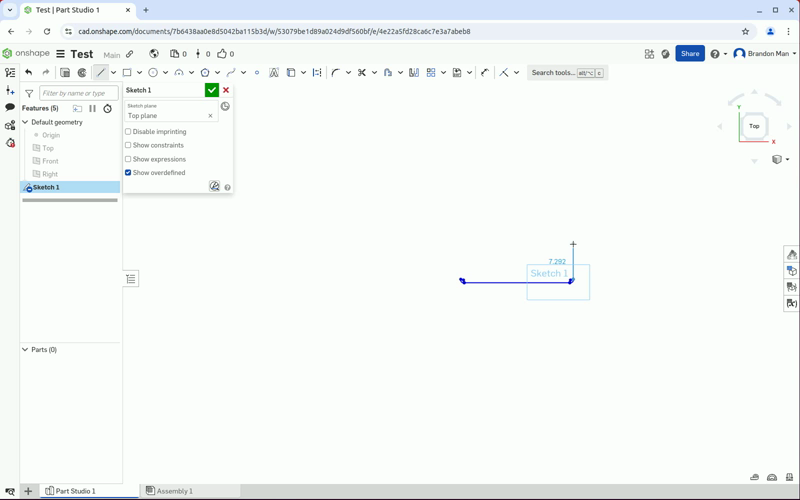
click(573, 243)
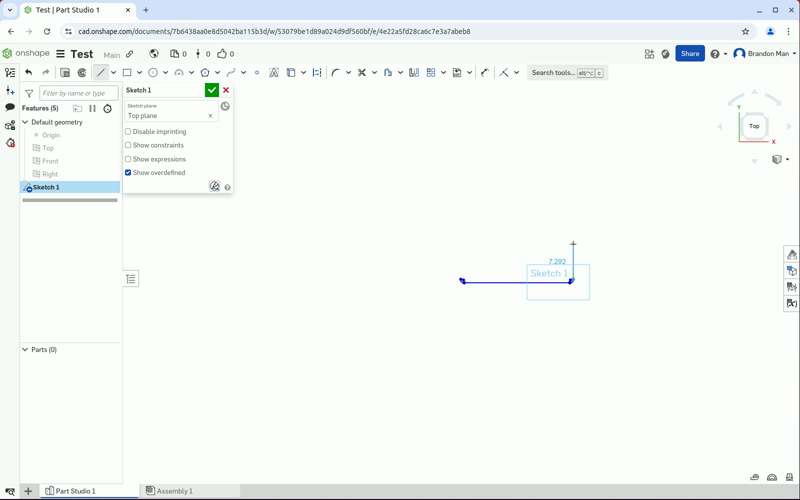
key_up(shift)
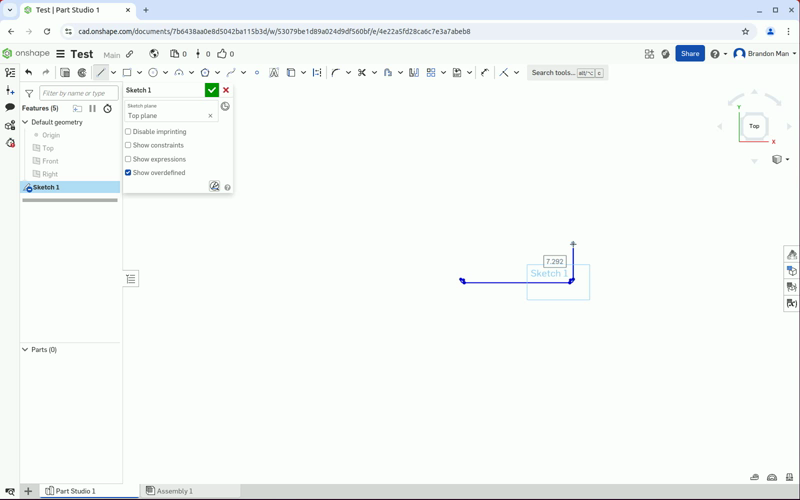
key_down(shift)
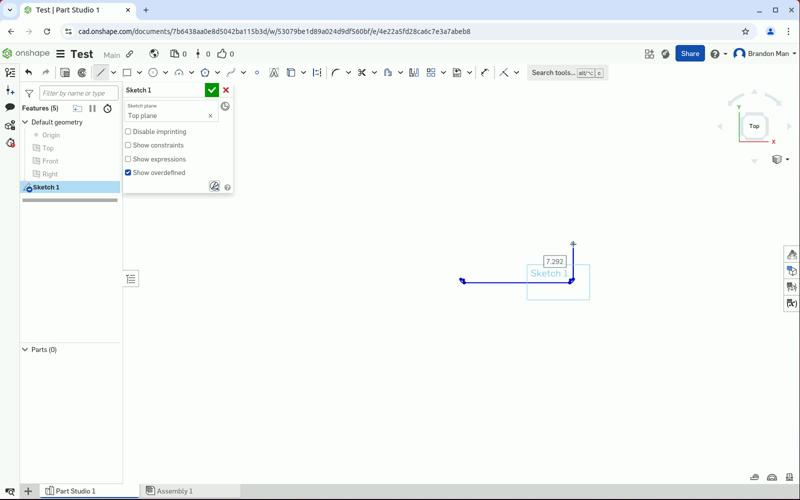
mouse_move(460, 243)
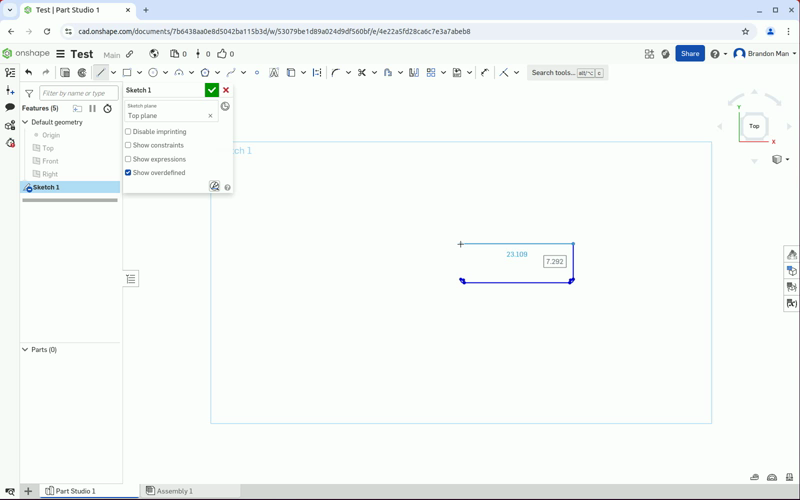
click(460, 243)
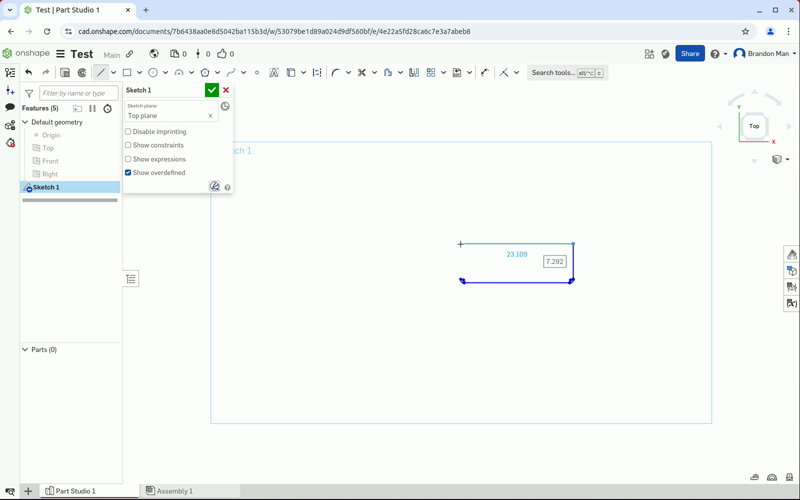
key_up(shift)
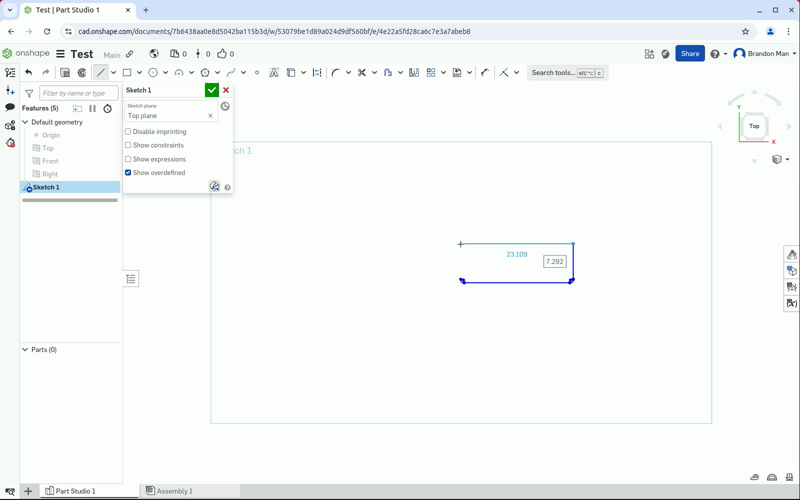
mouse_move(490, 243)
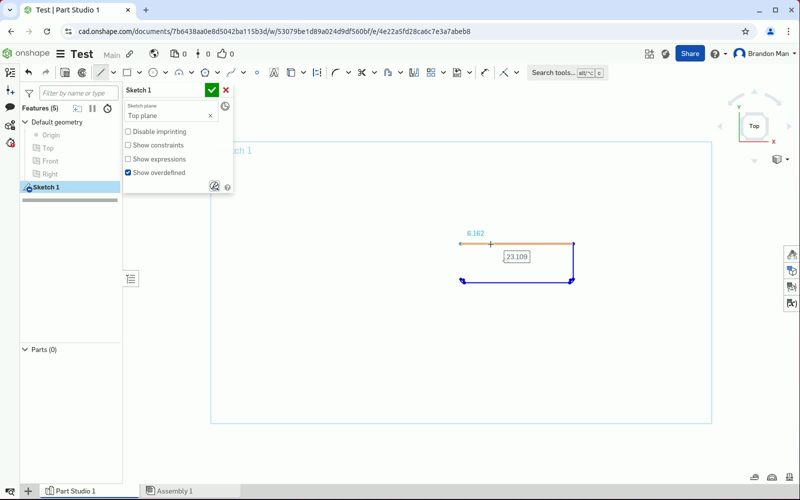
key_down(shift)
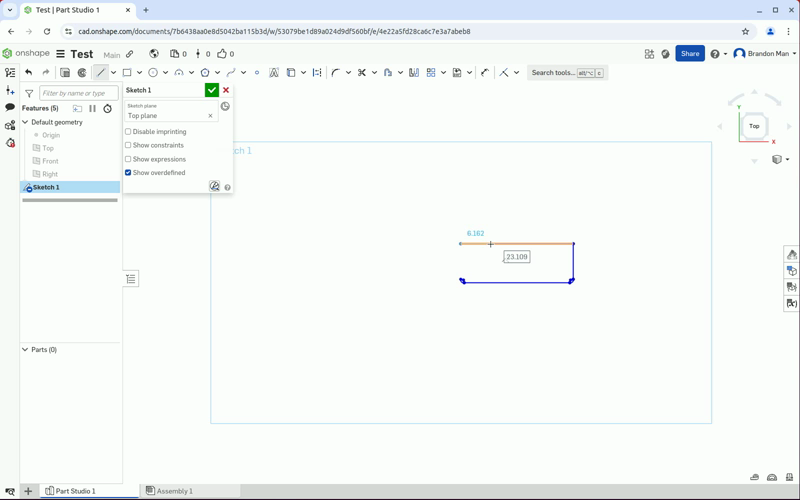
mouse_move(460, 279)
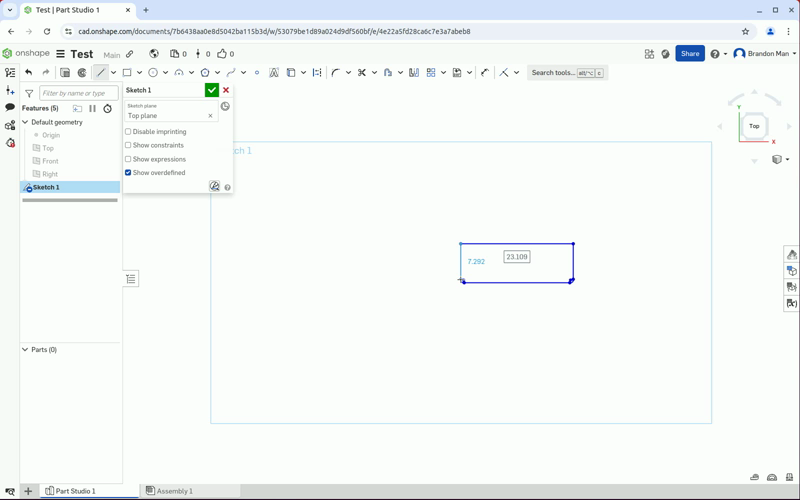
scroll(6)
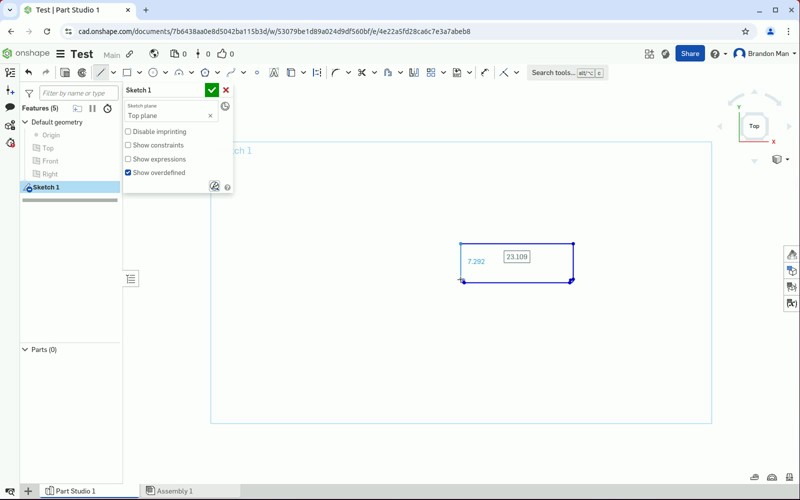
scroll(6)
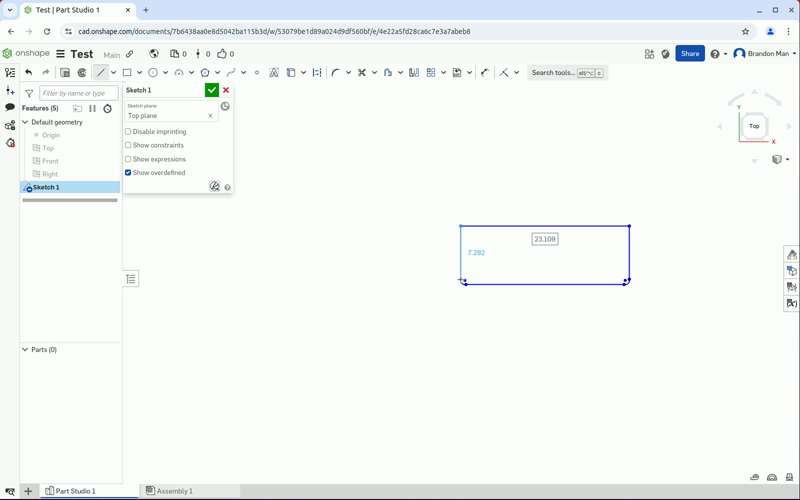
scroll(6)
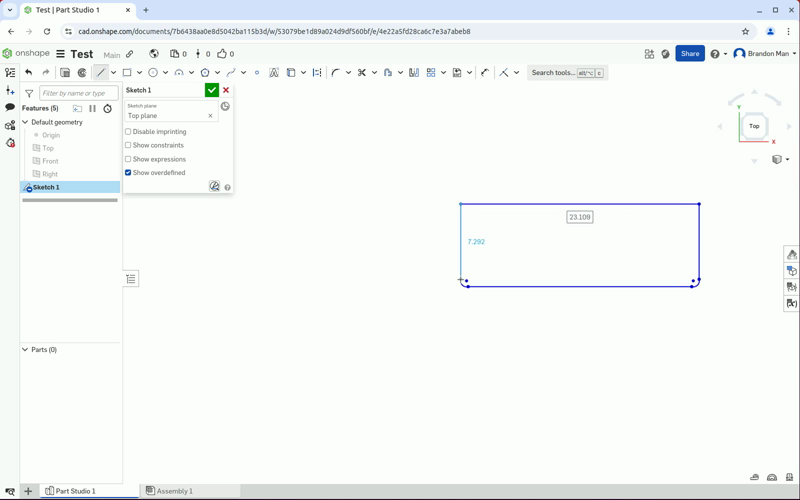
scroll(6)
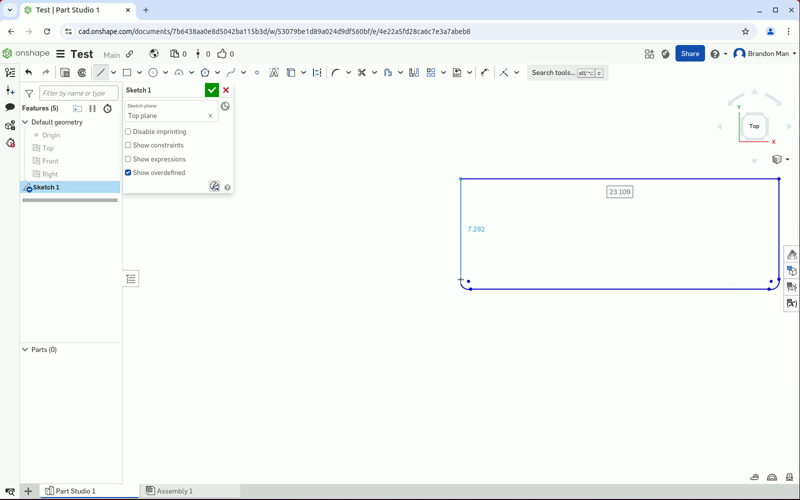
scroll(6)
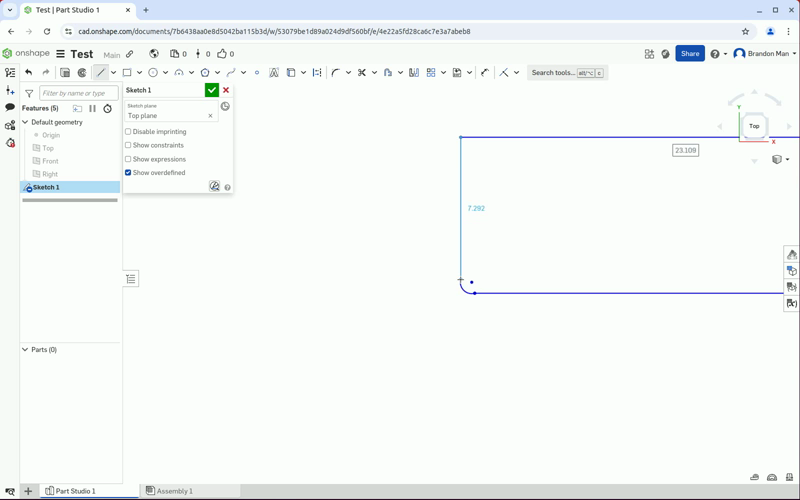
scroll(6)
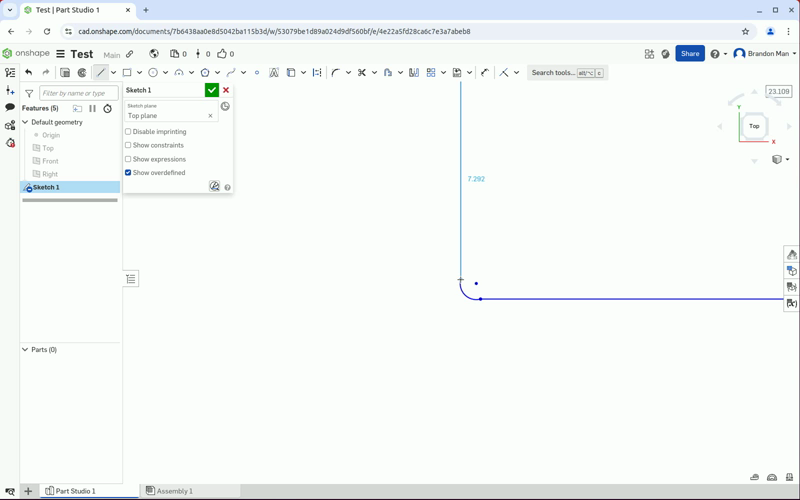
scroll(6)
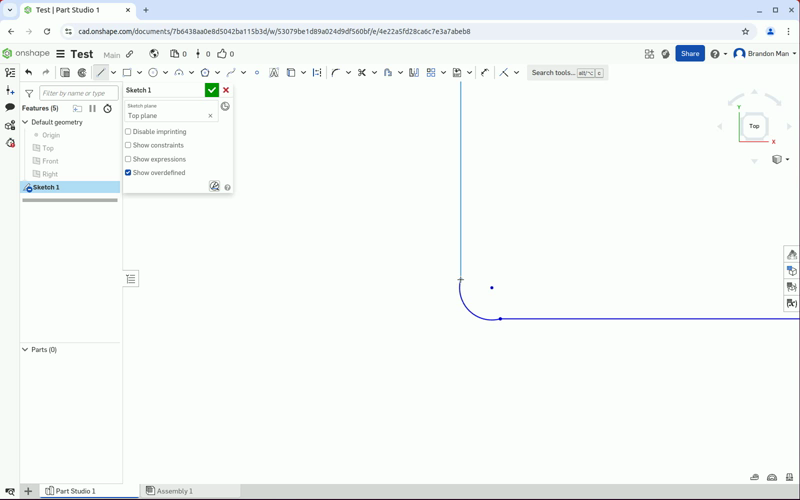
key_up(shift)
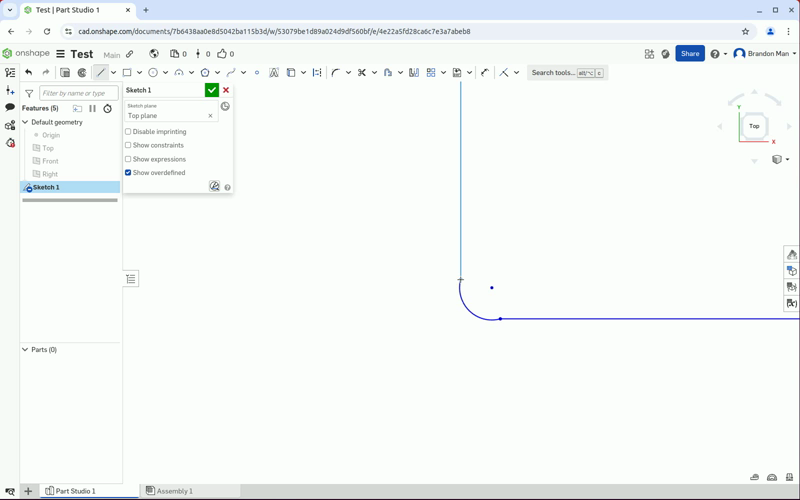
click(460, 279)
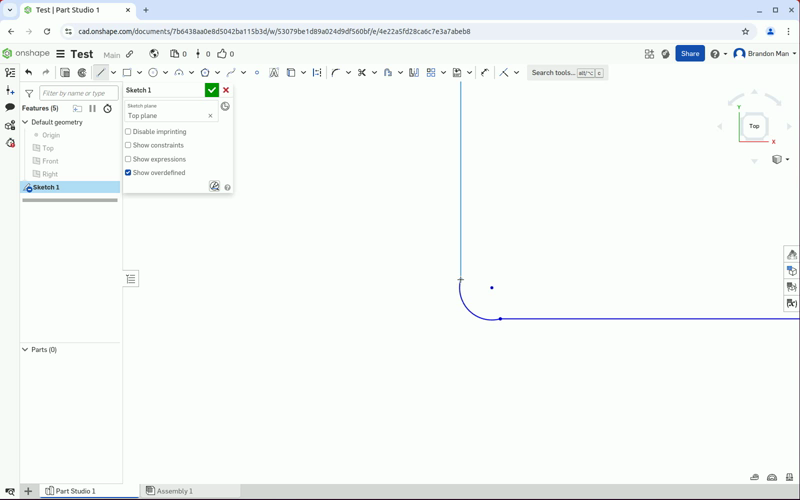
scroll(-6)
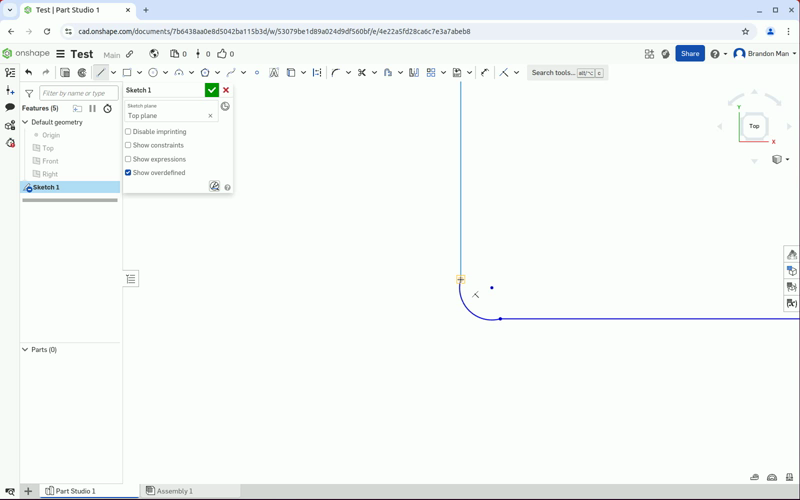
scroll(-6)
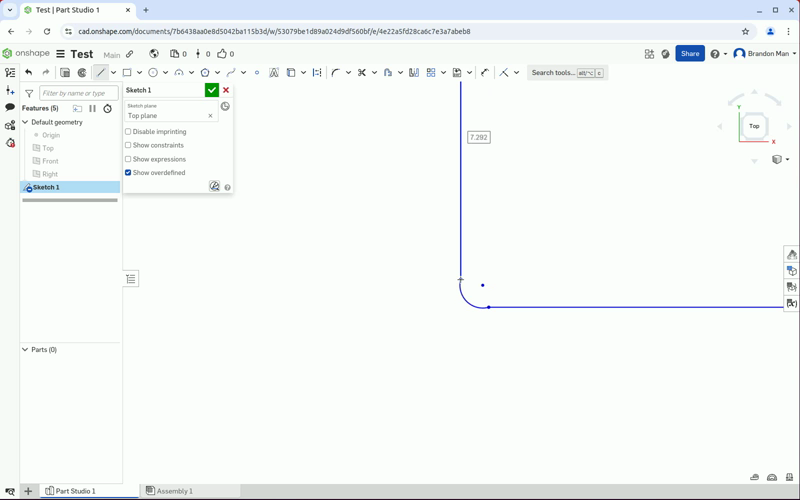
scroll(-6)
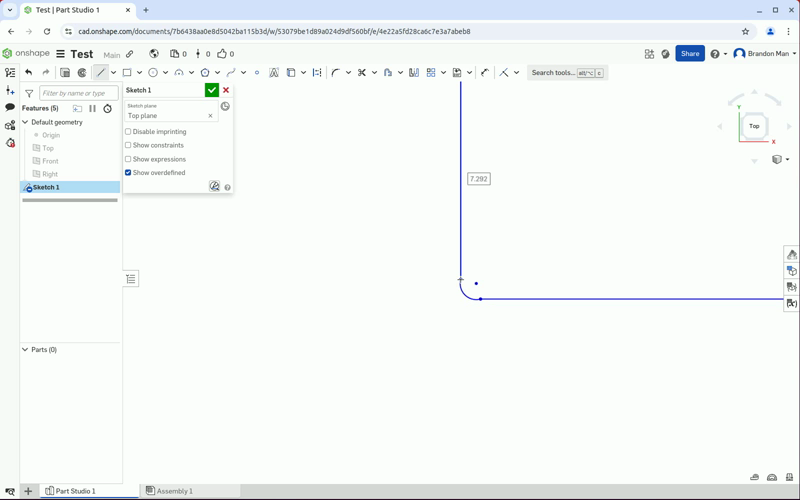
scroll(-6)
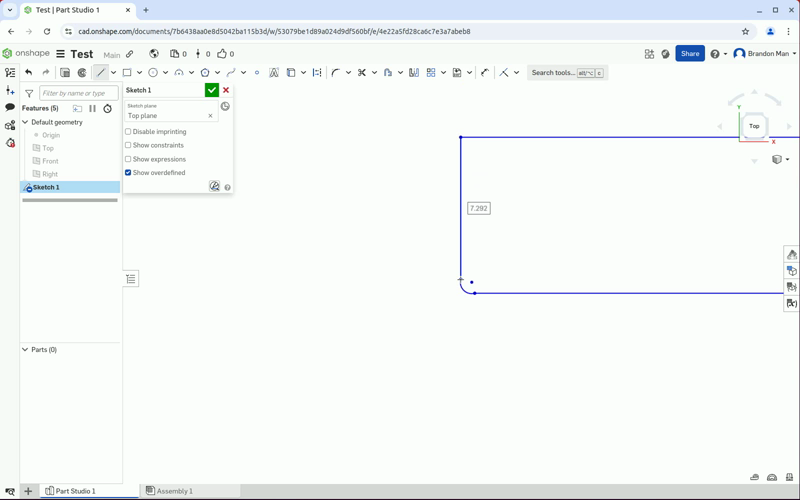
scroll(-6)
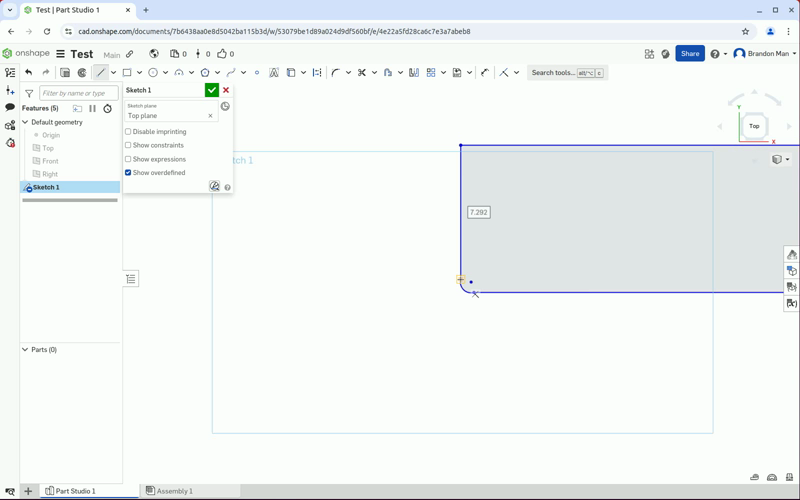
scroll(-6)
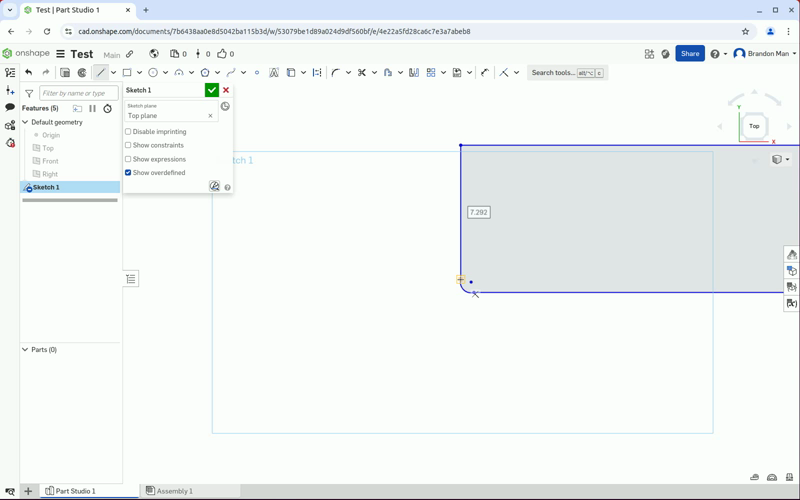
scroll(-6)
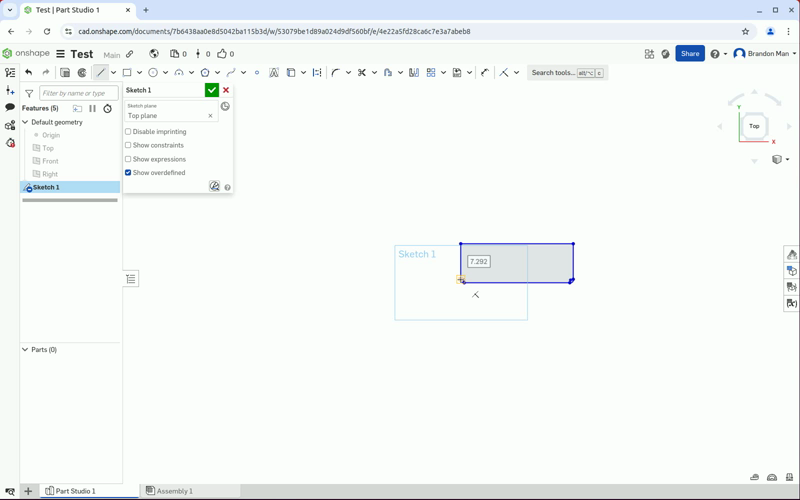
key(esc)
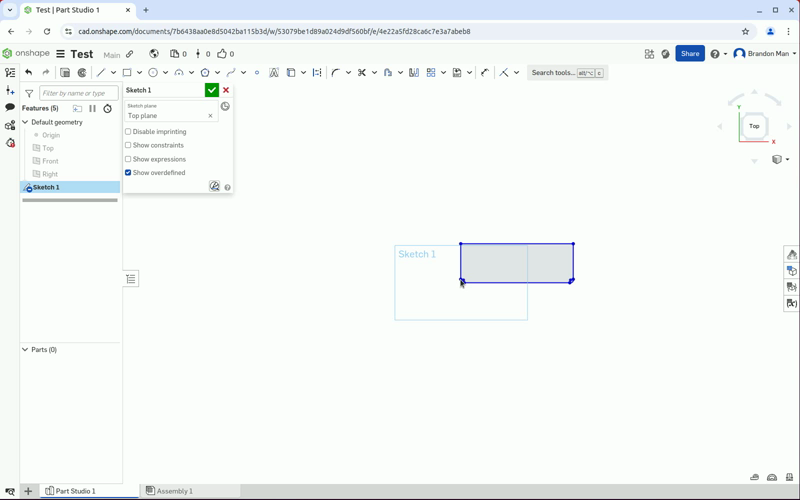
mouse_move(470, 262)
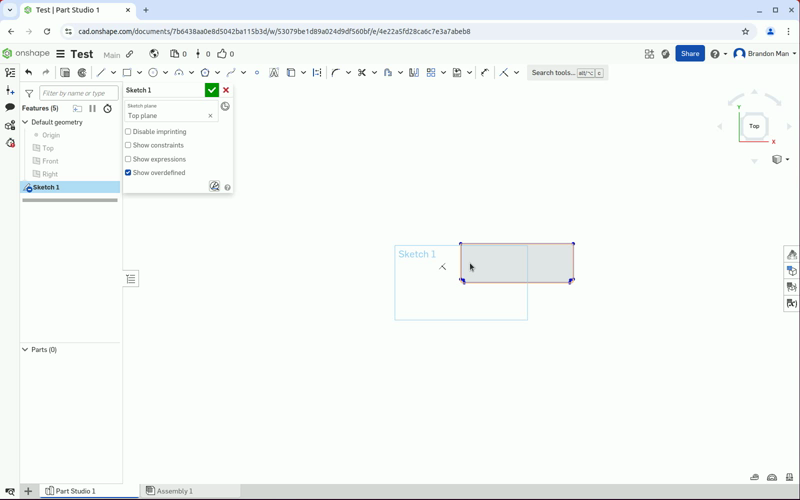
click(470, 262)
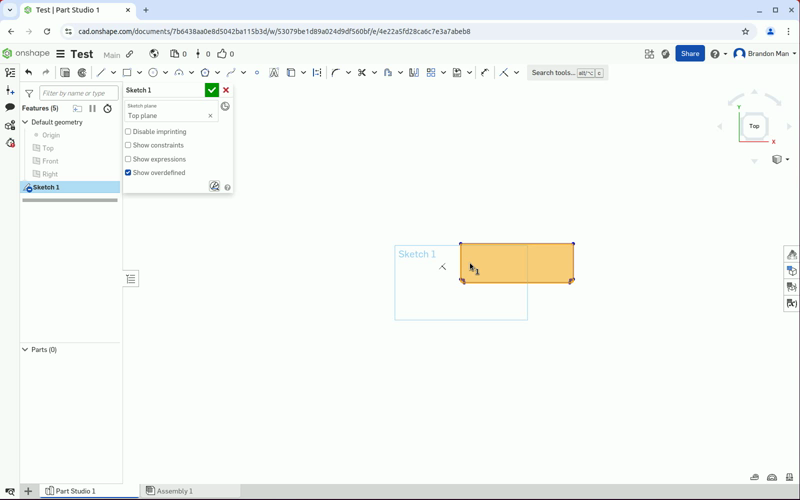
mouse_move(73, 352)
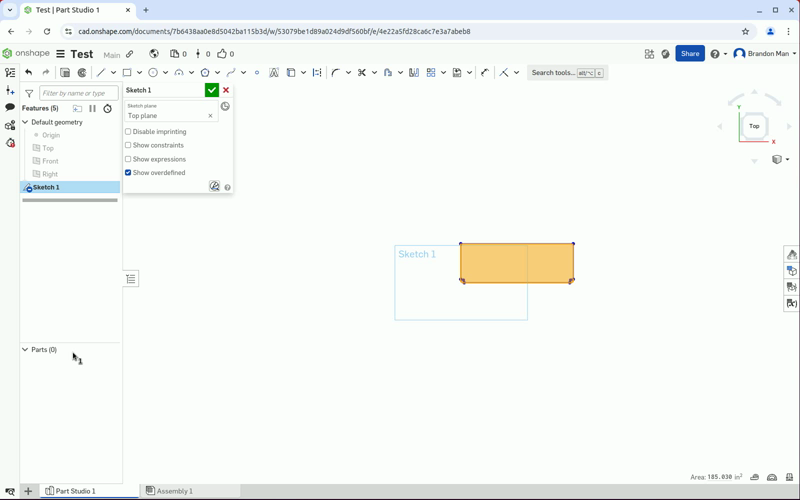
key(shift+y)
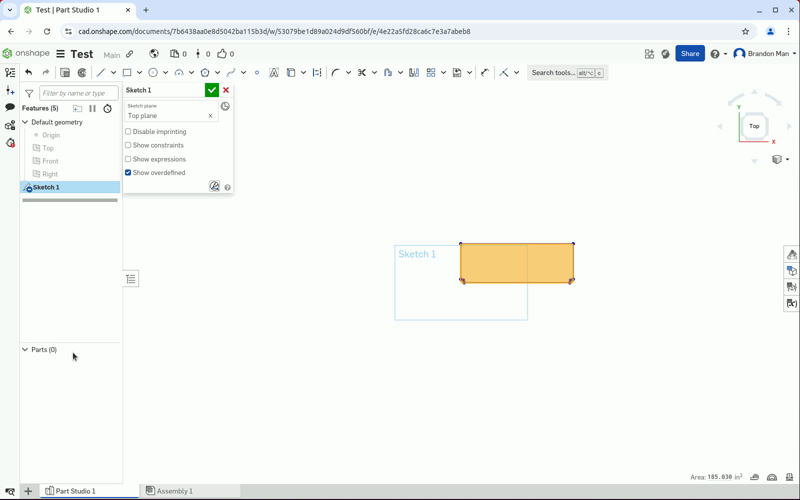
key(shift+e)
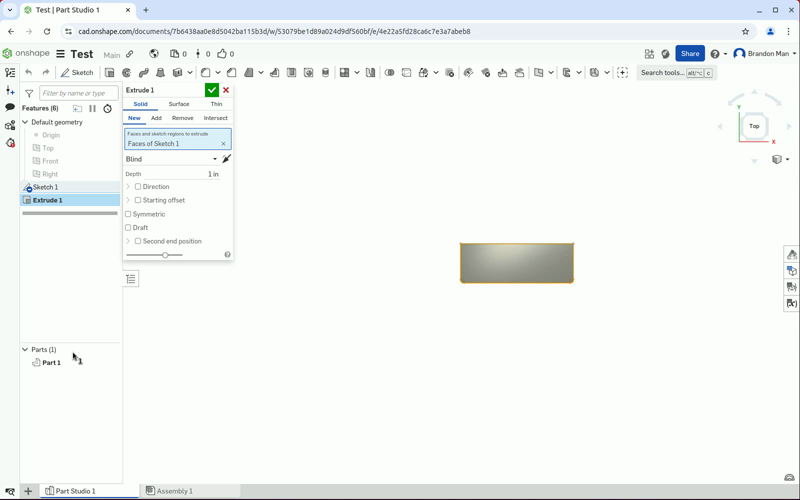
mouse_move(143, 106)
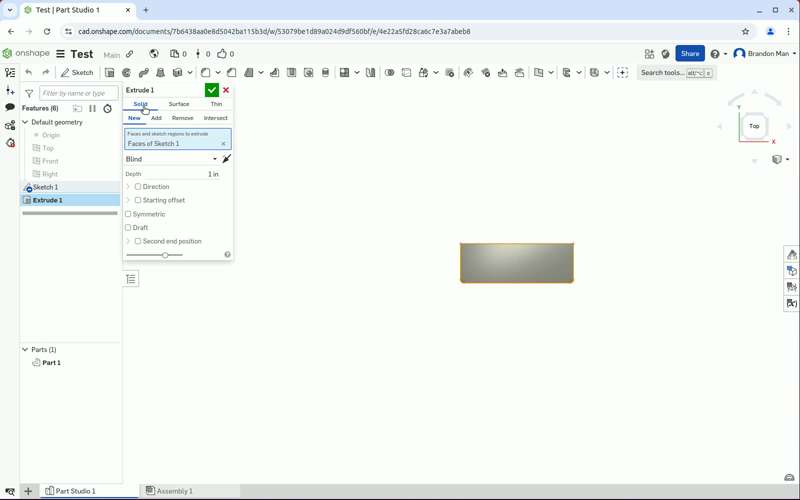
click(143, 106)
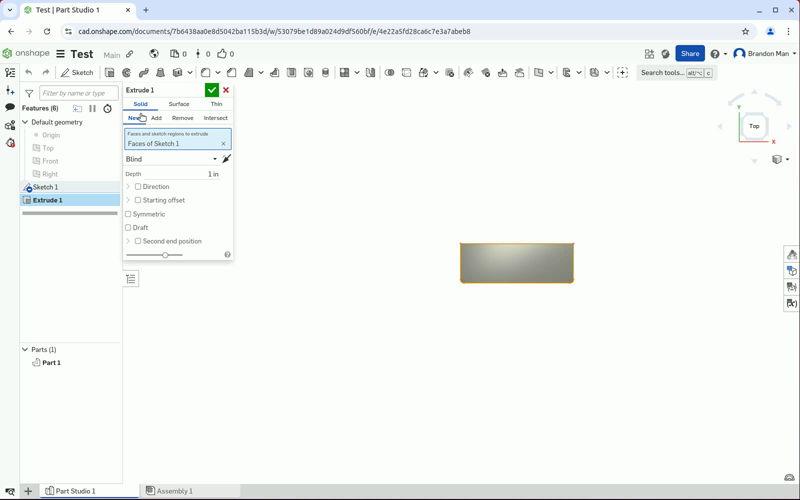
mouse_move(137, 120)
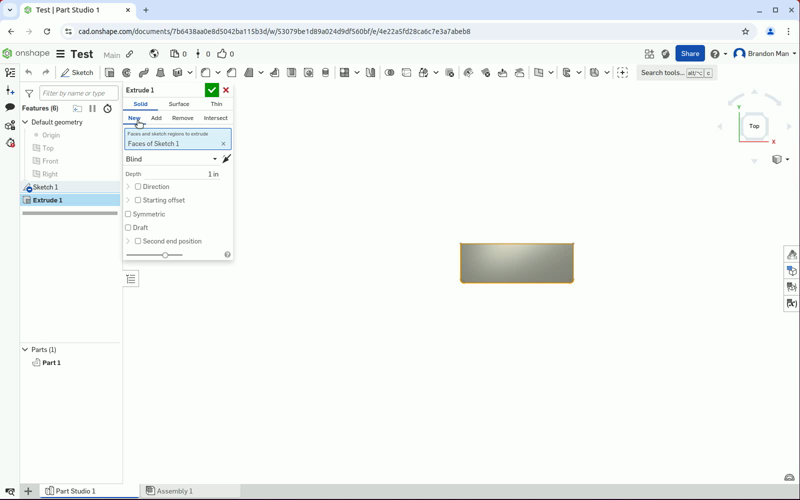
click(137, 120)
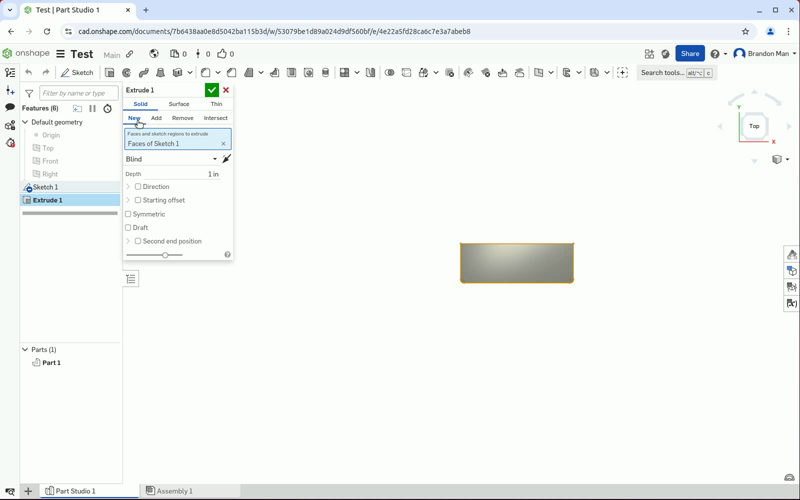
key(tab, 4)
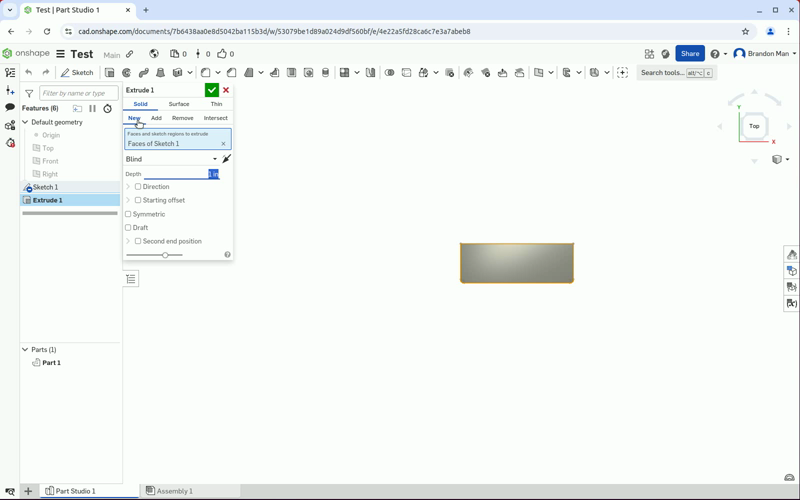
text(0.481)
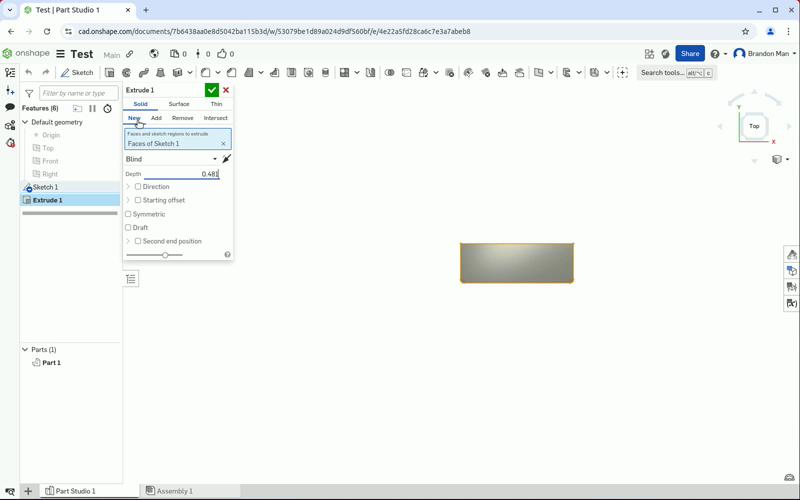
key(enter)
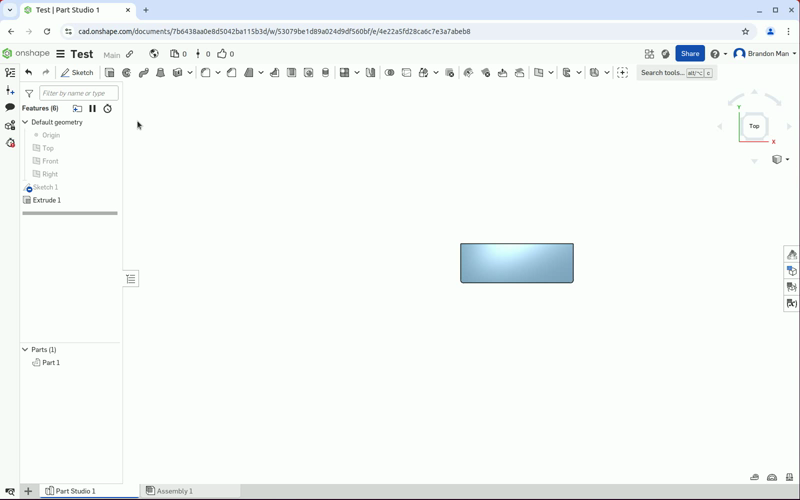
key(shift+h)
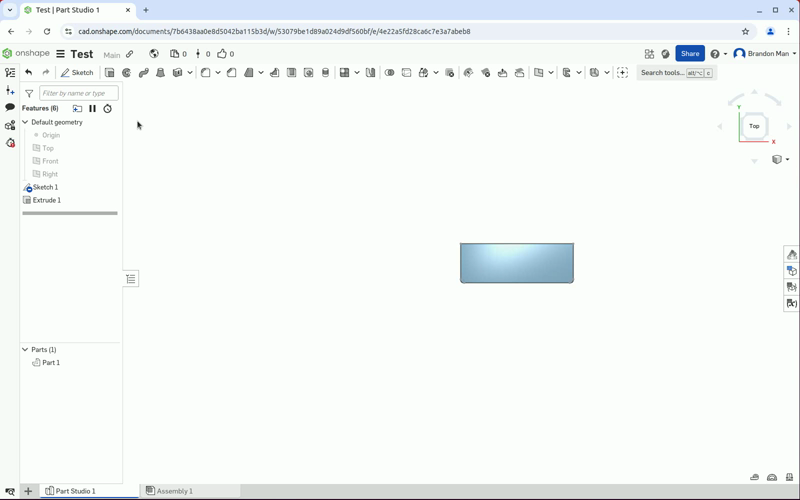
key(shift+h)
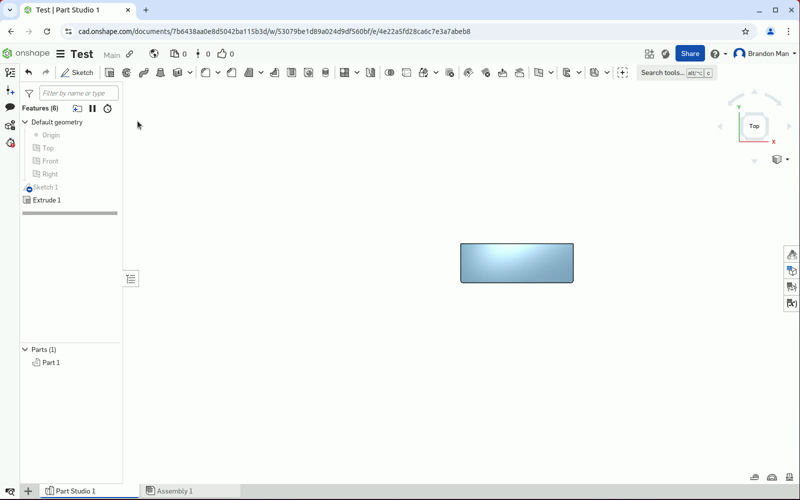
mouse_move(73, 189)
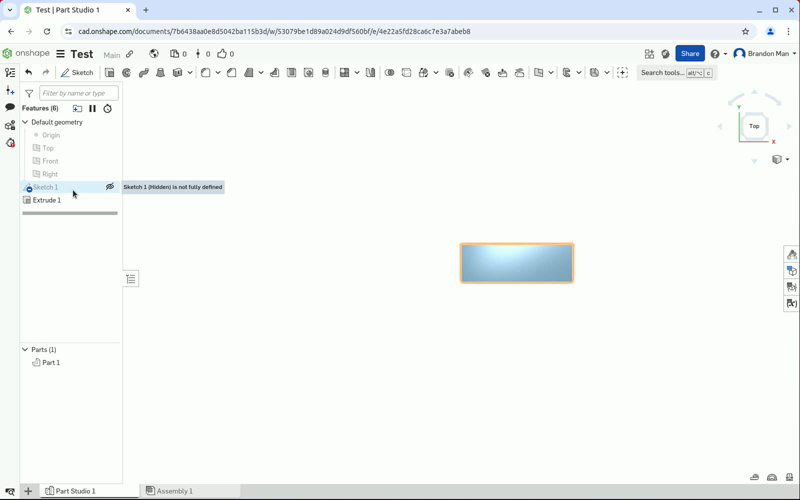
click(73, 189)
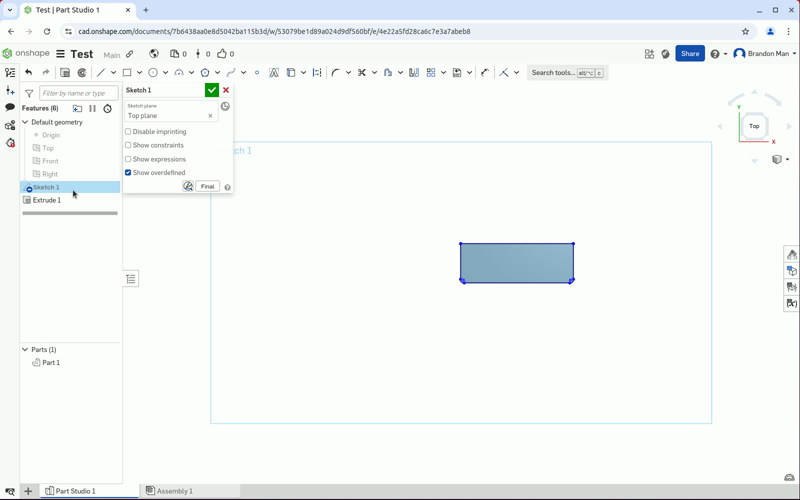
mouse_move(229, 92)
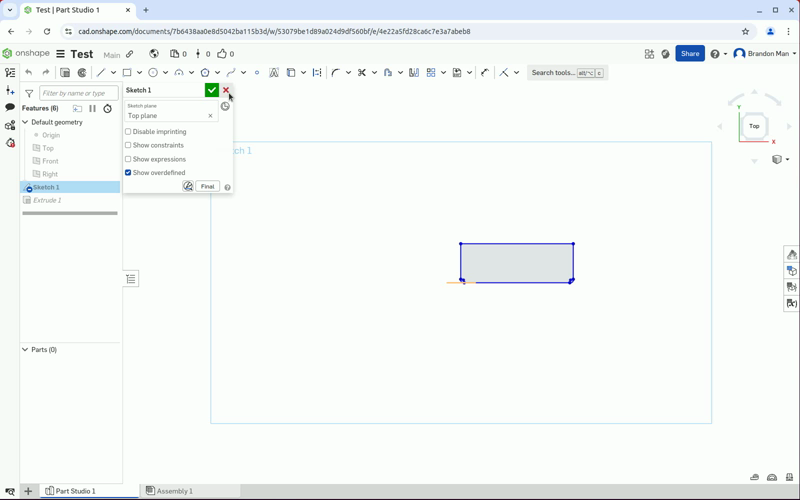
click(229, 92)
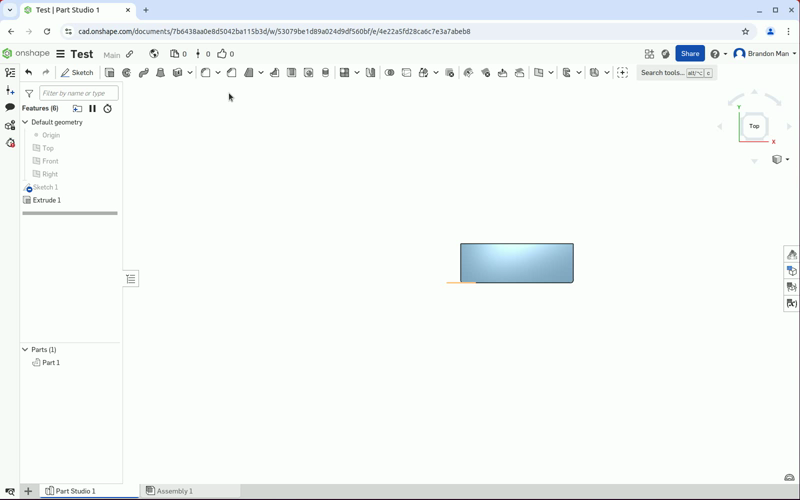
mouse_move(541, 75)
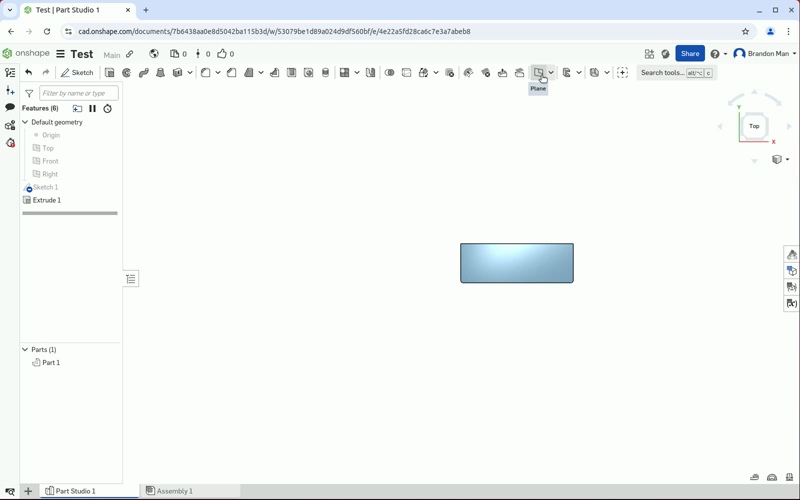
click(541, 75)
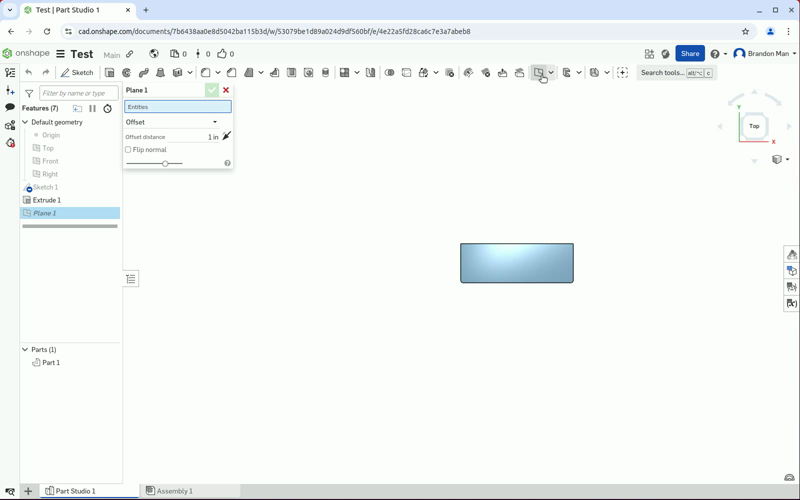
mouse_move(73, 150)
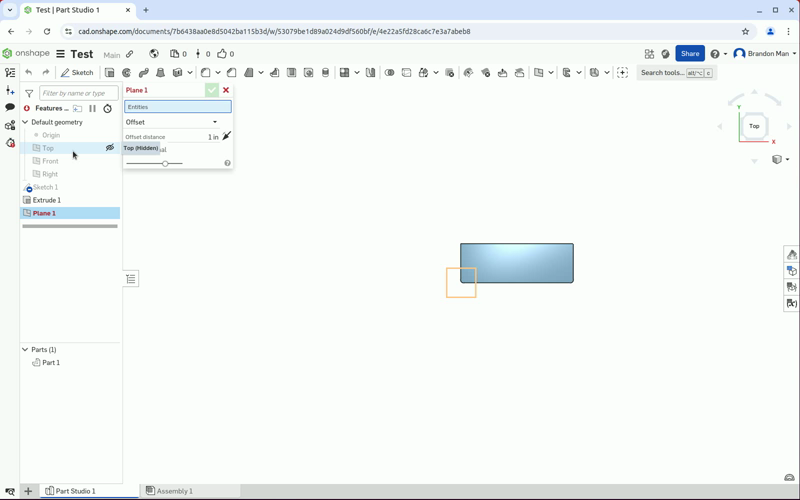
click(73, 150)
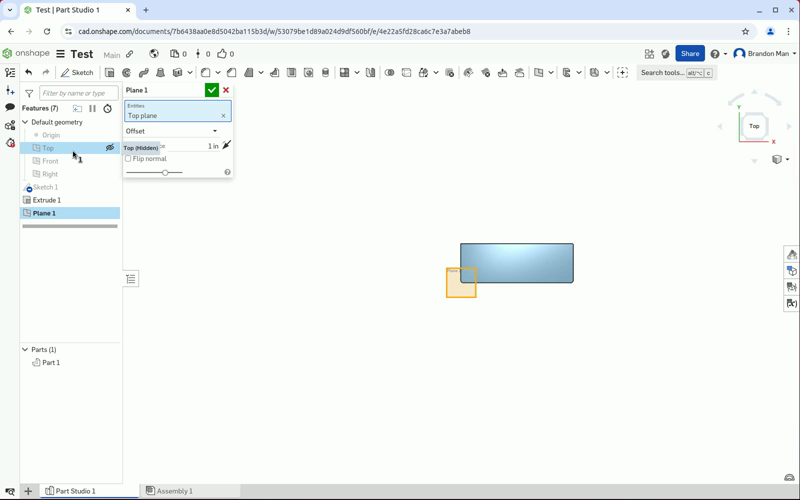
key(tab, 2)
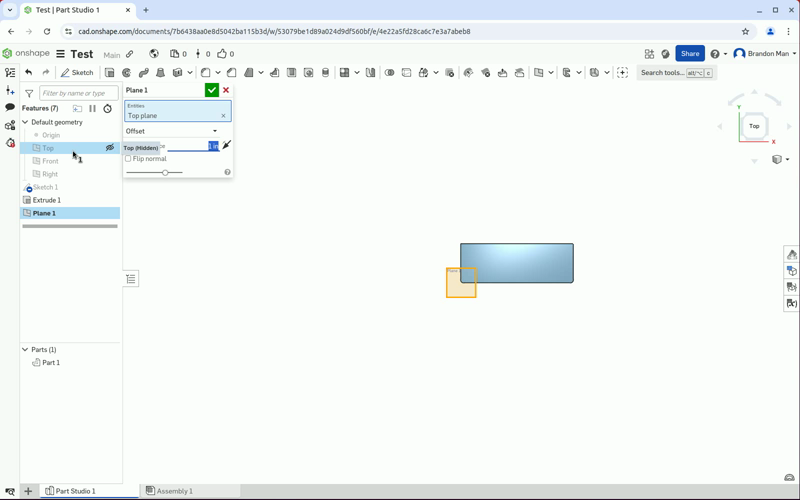
text(0.493)
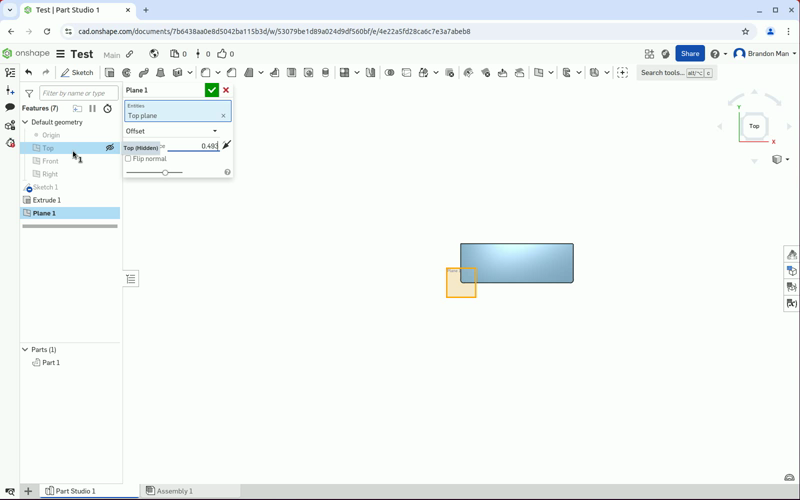
key(enter, 2)
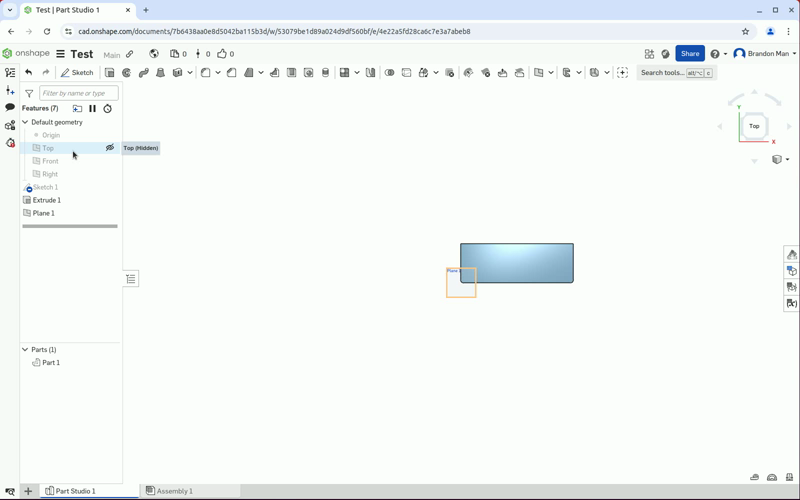
key(shift+s)
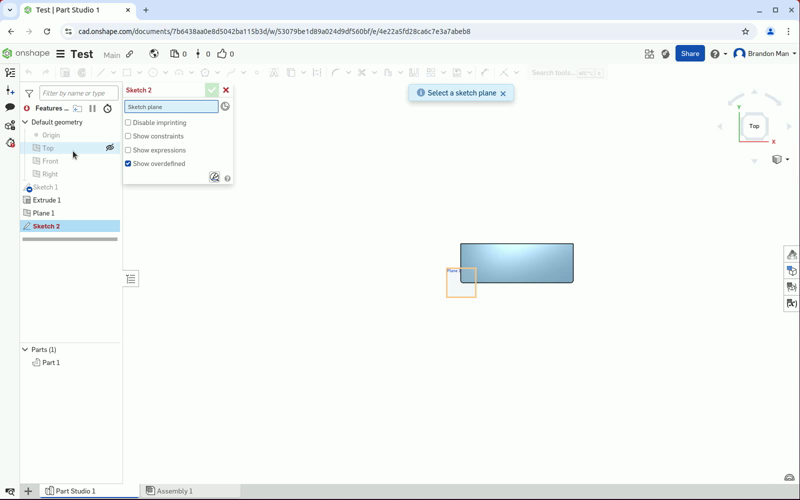
mouse_move(73, 215)
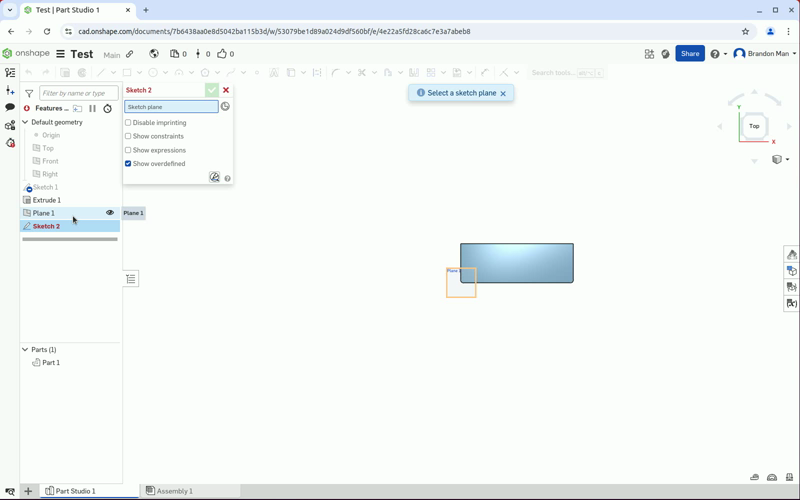
click(73, 215)
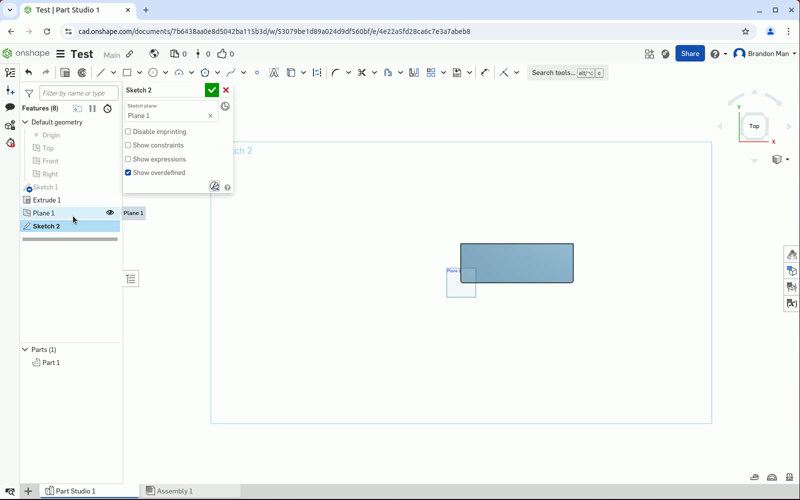
mouse_move(73, 352)
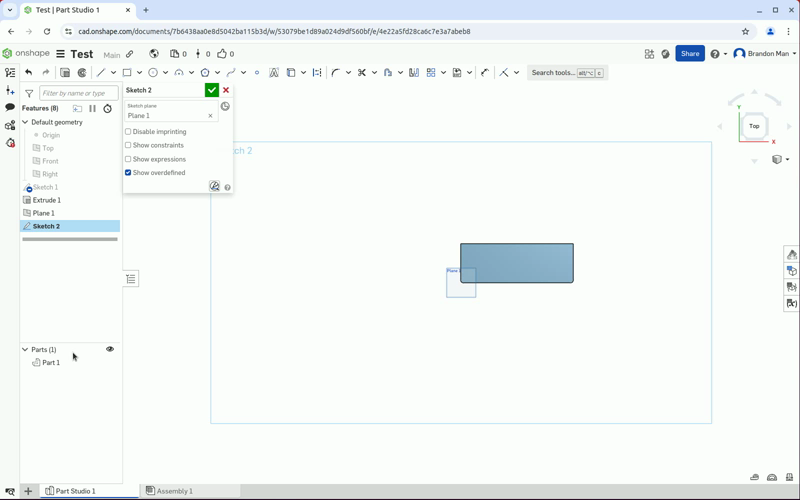
key(y)
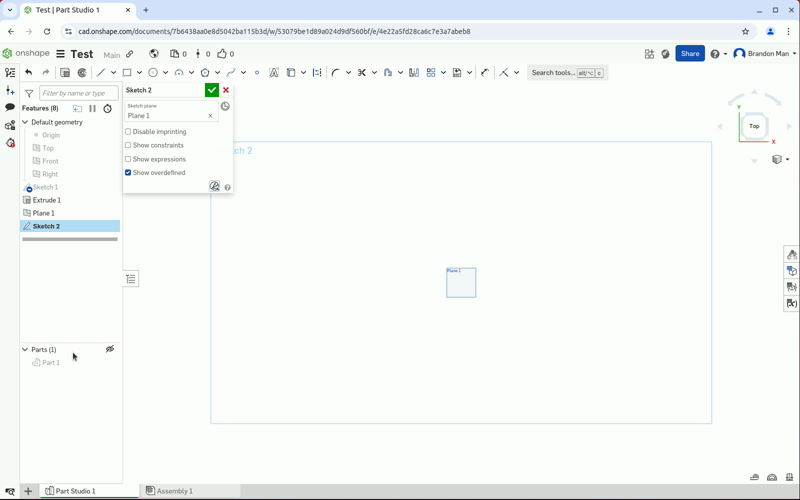
key(a)
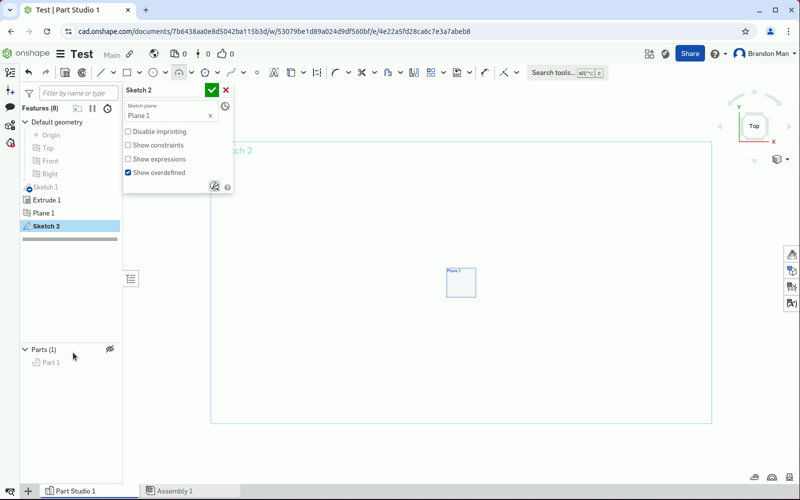
key_down(shift)
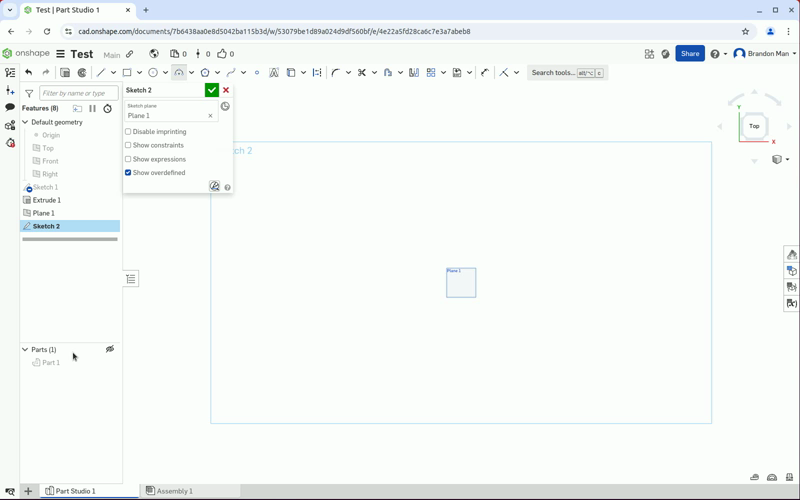
mouse_move(465, 279)
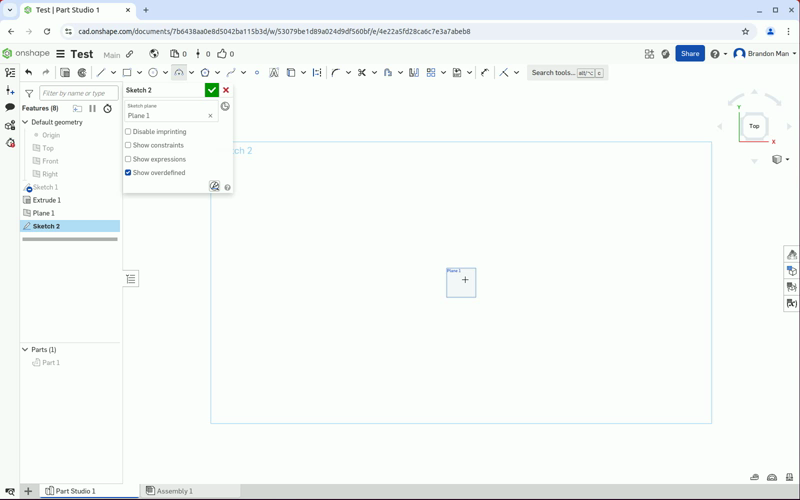
click(465, 279)
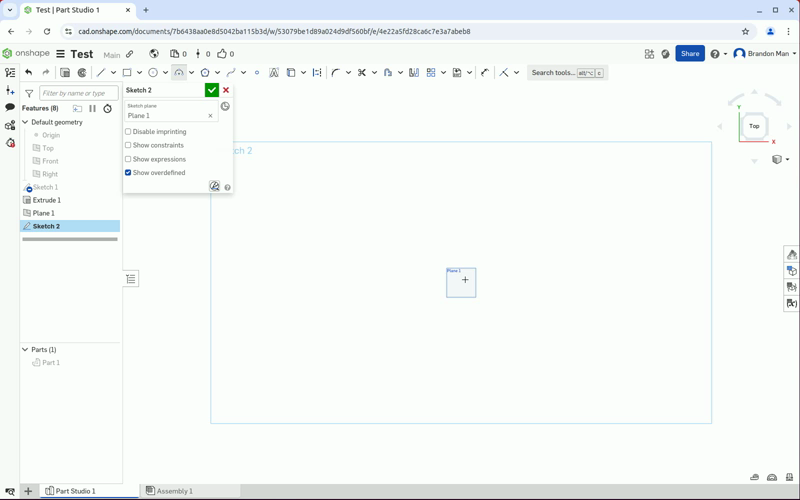
key_up(shift)
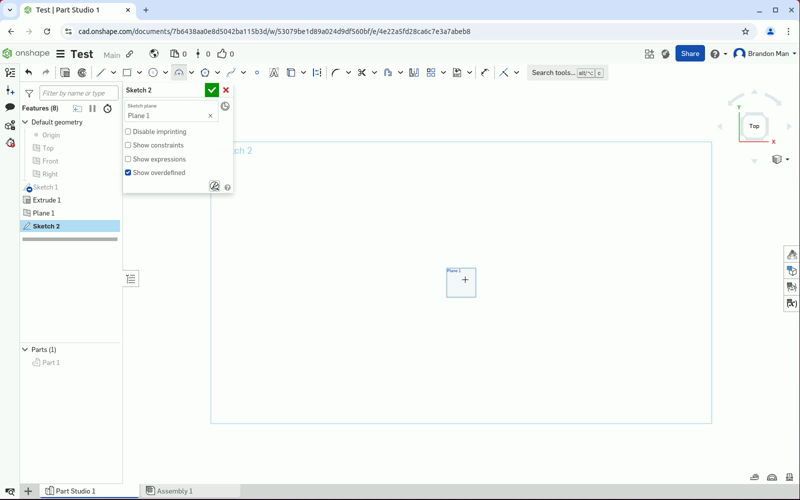
key_down(shift)
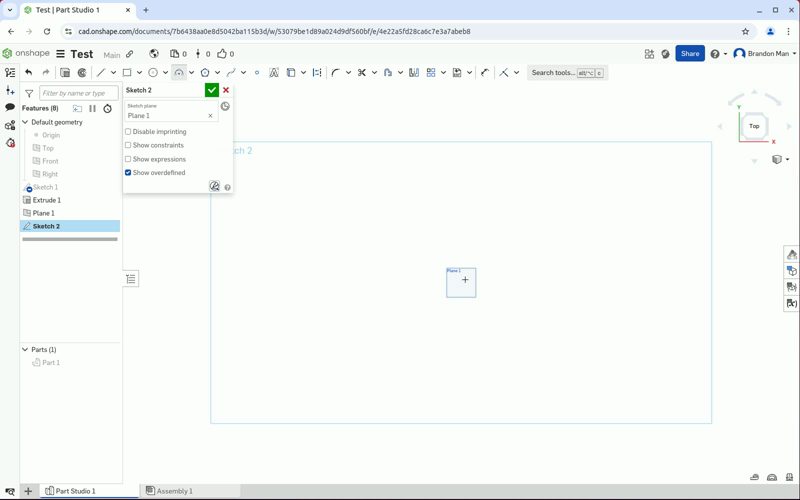
mouse_move(469, 283)
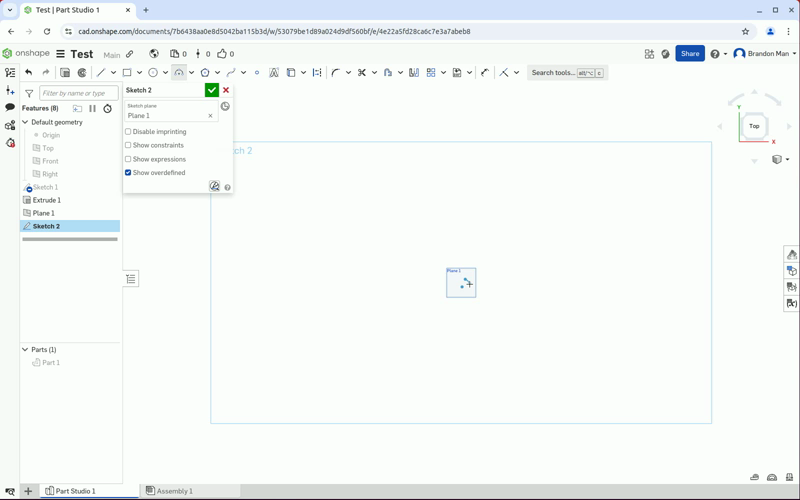
scroll(6)
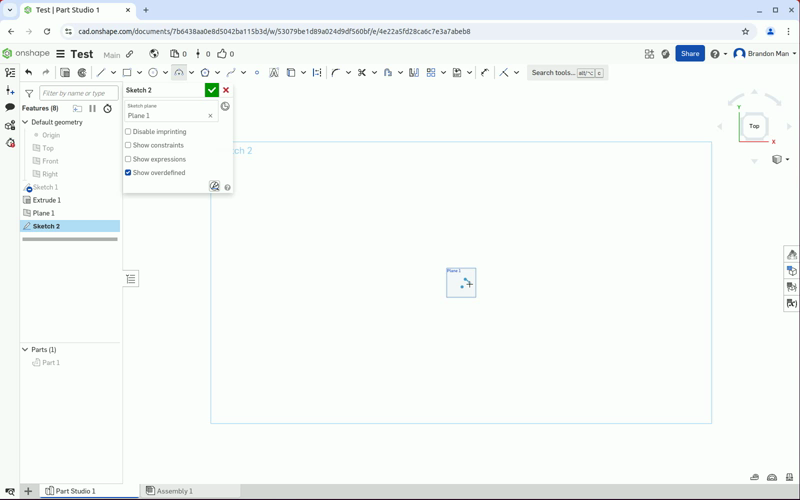
scroll(6)
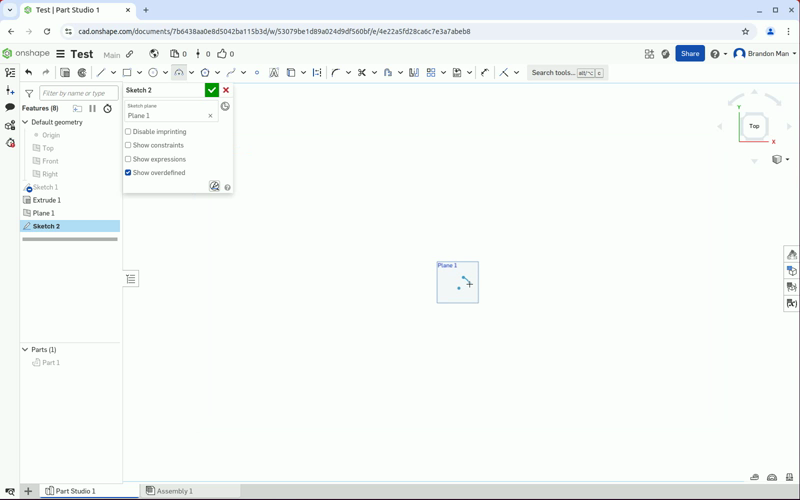
scroll(6)
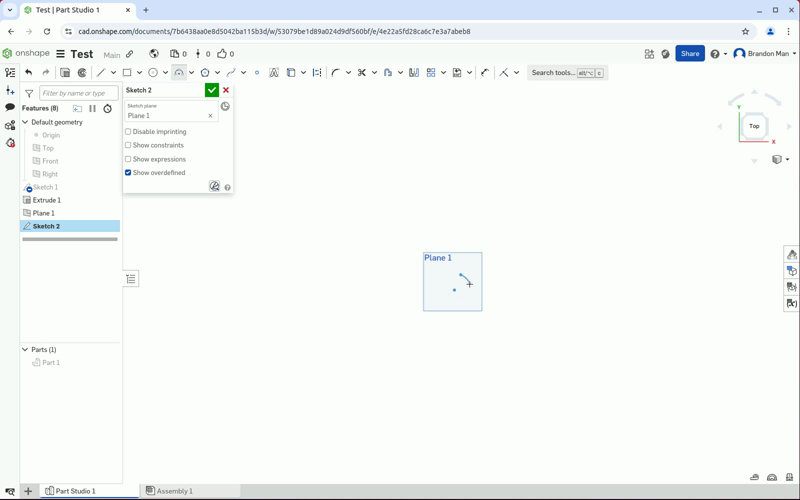
scroll(6)
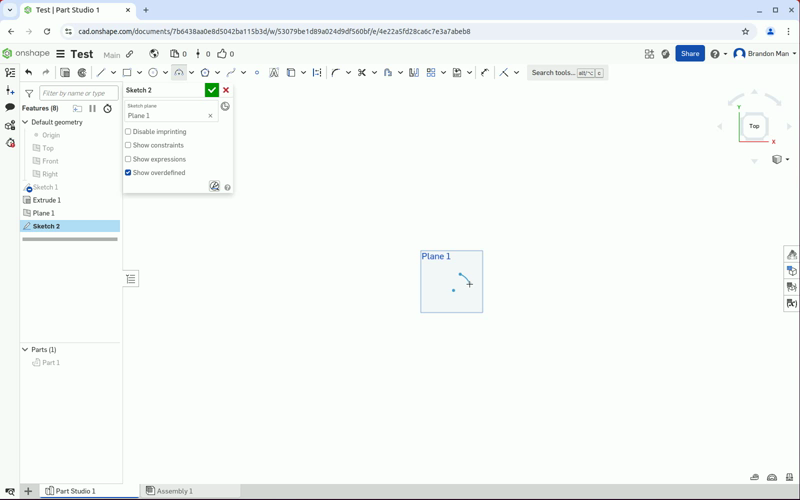
scroll(6)
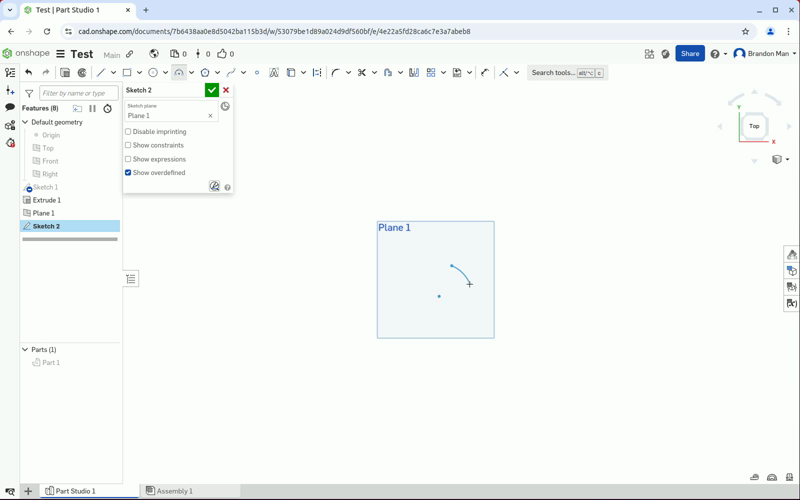
scroll(6)
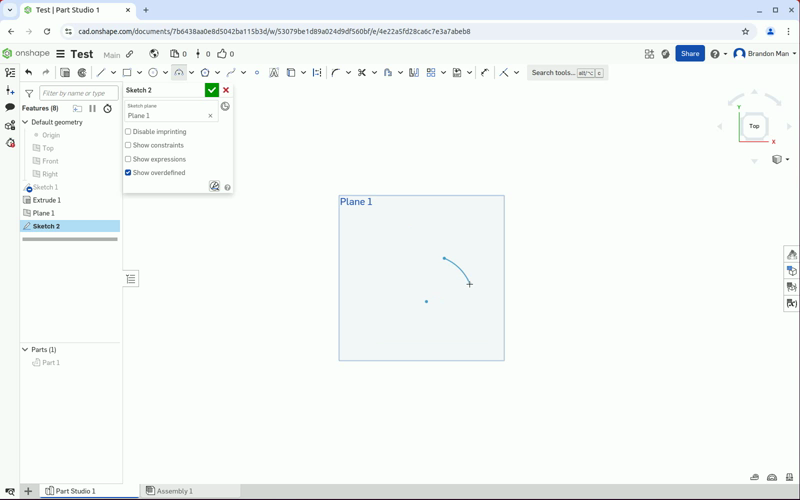
scroll(6)
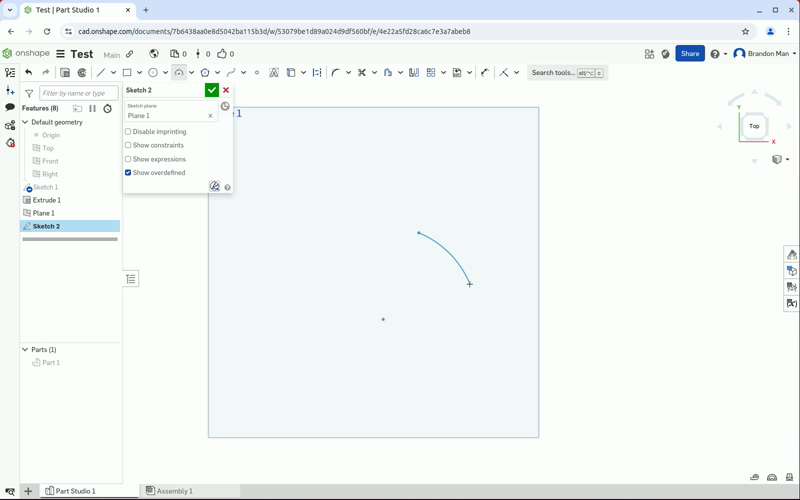
click(469, 283)
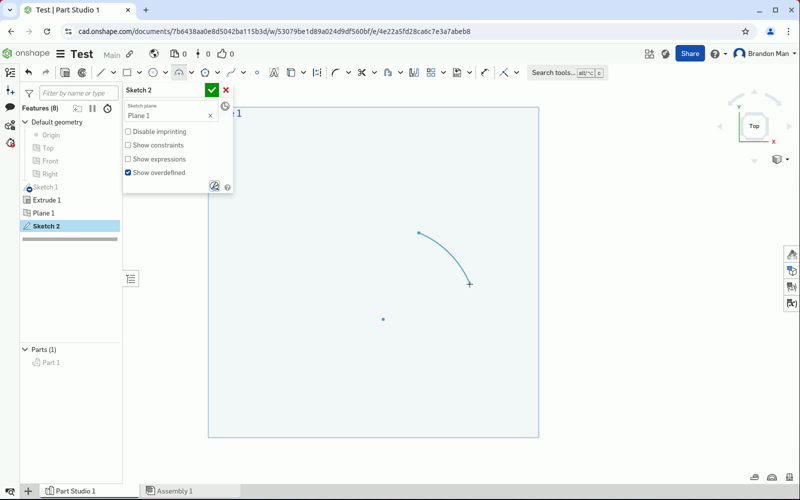
scroll(-6)
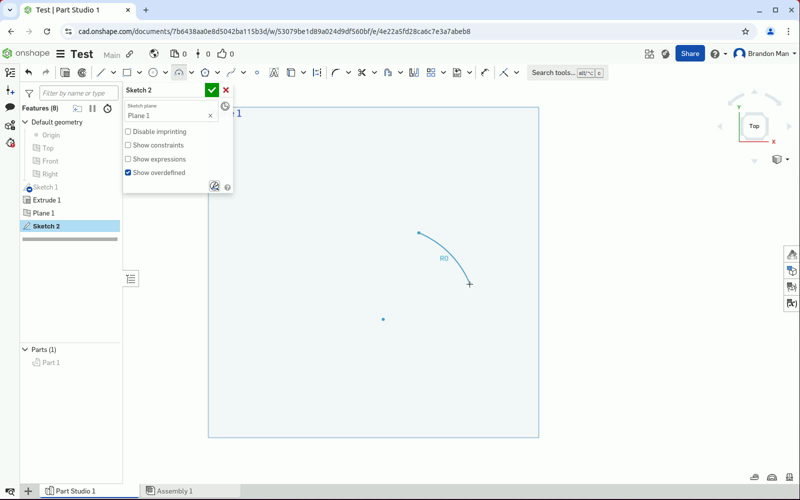
scroll(-6)
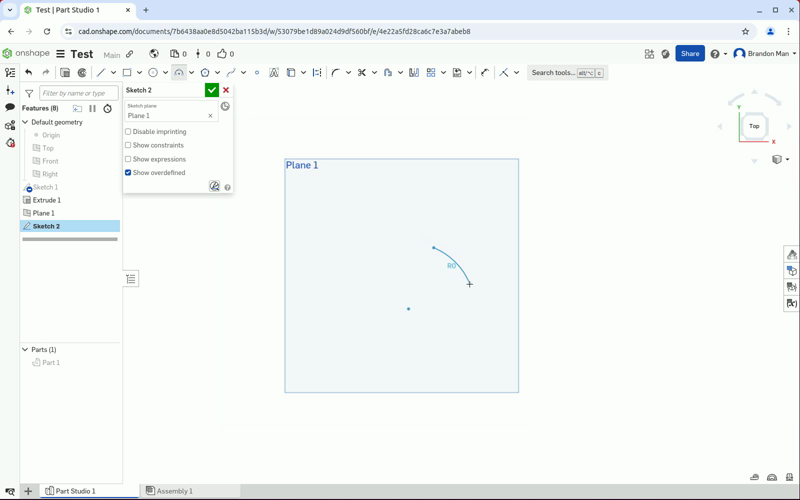
scroll(-6)
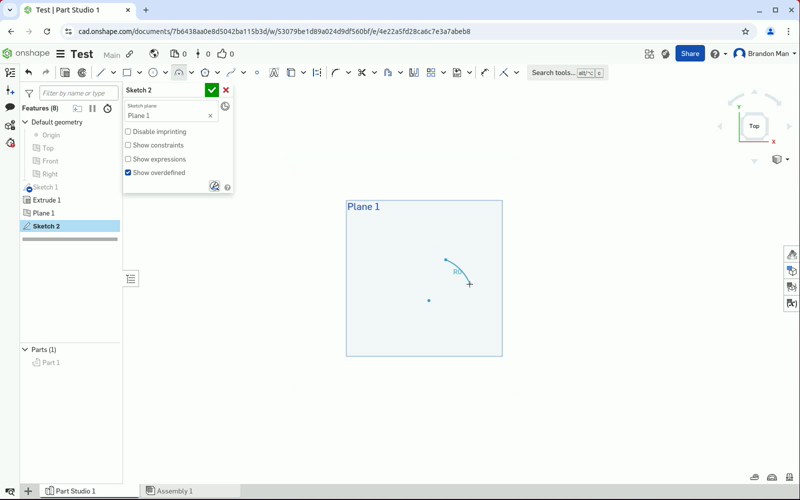
scroll(-6)
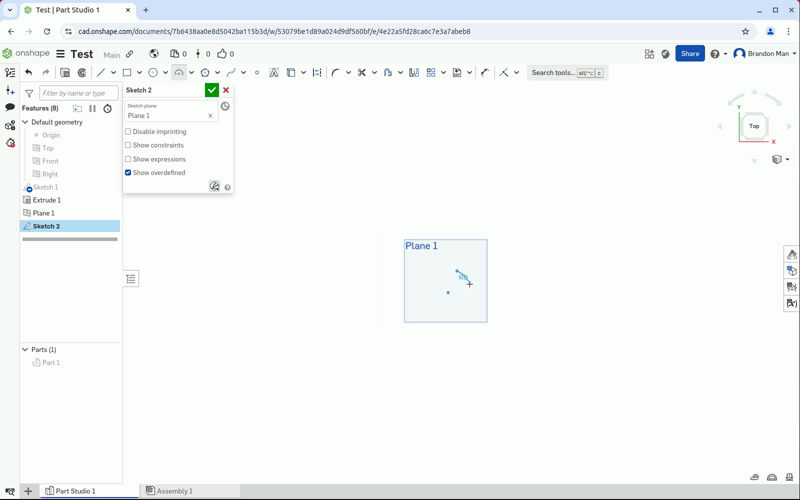
scroll(-6)
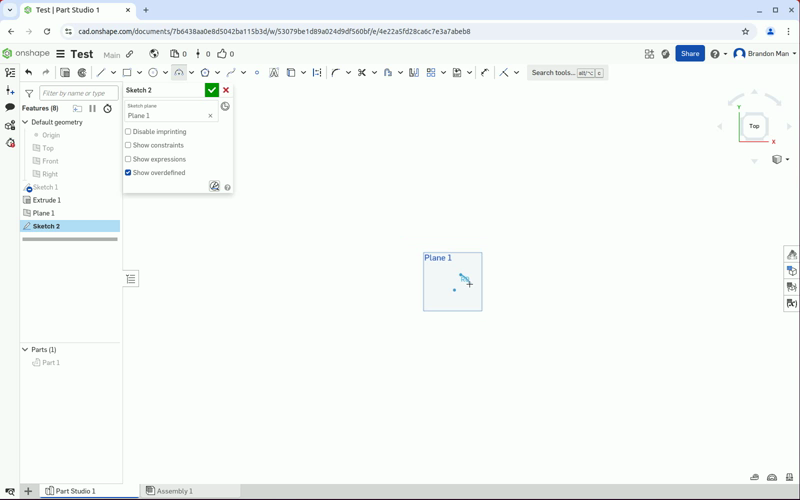
scroll(-6)
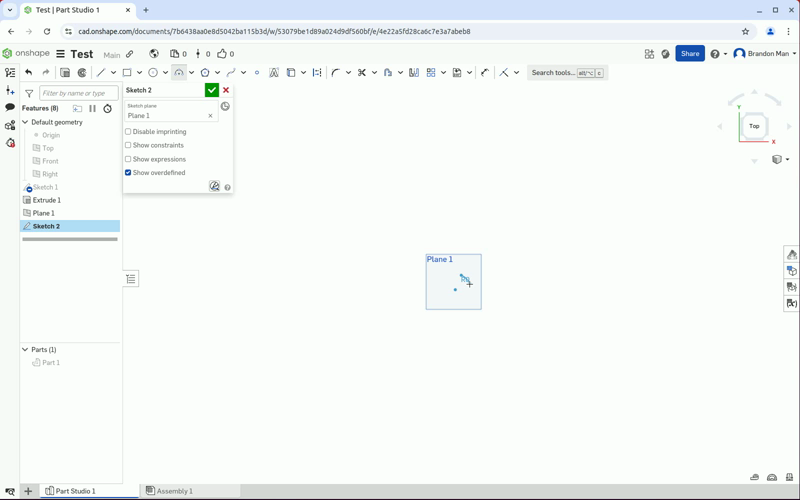
scroll(-6)
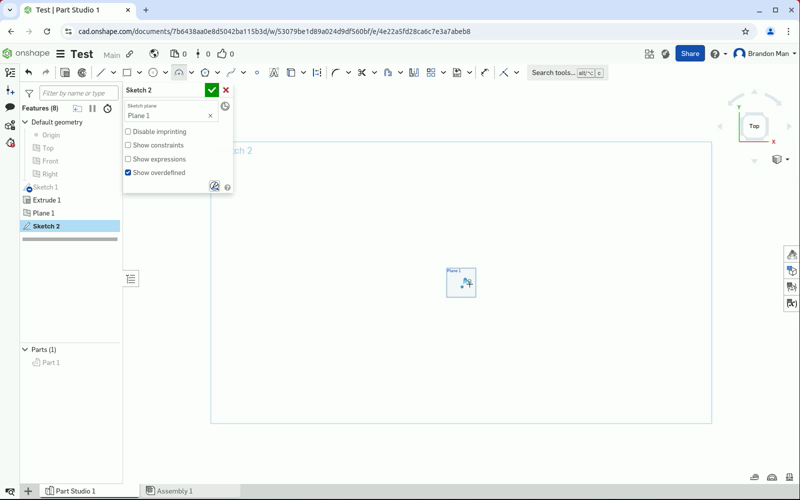
mouse_move(466, 282)
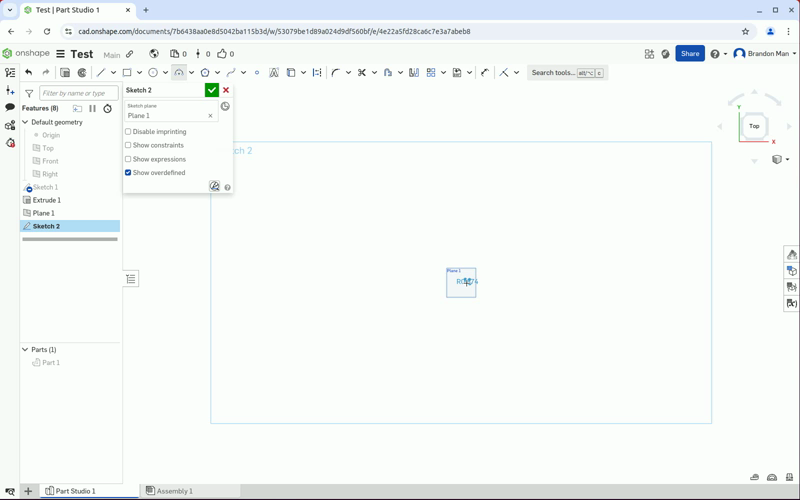
scroll(6)
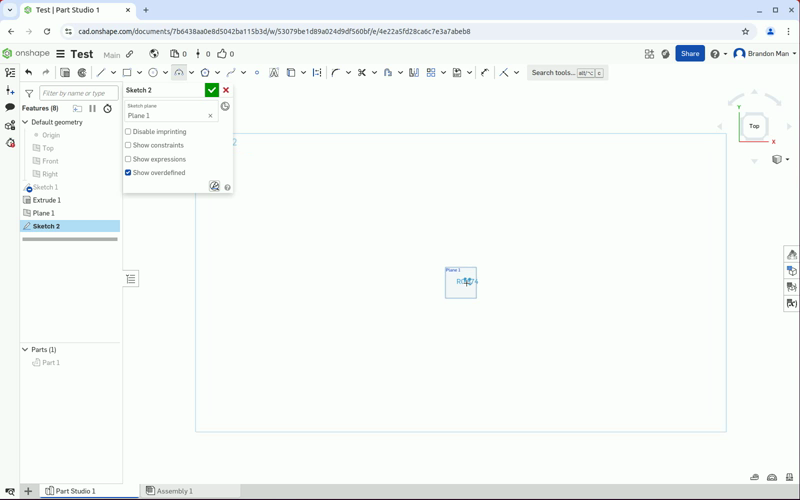
scroll(6)
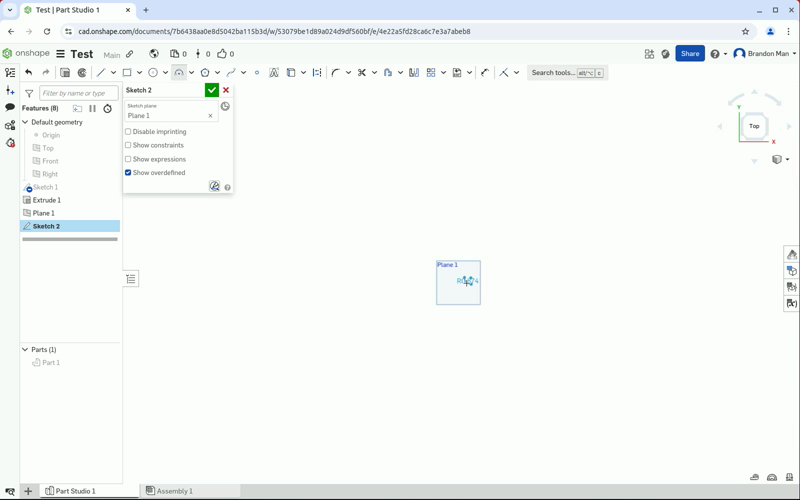
scroll(6)
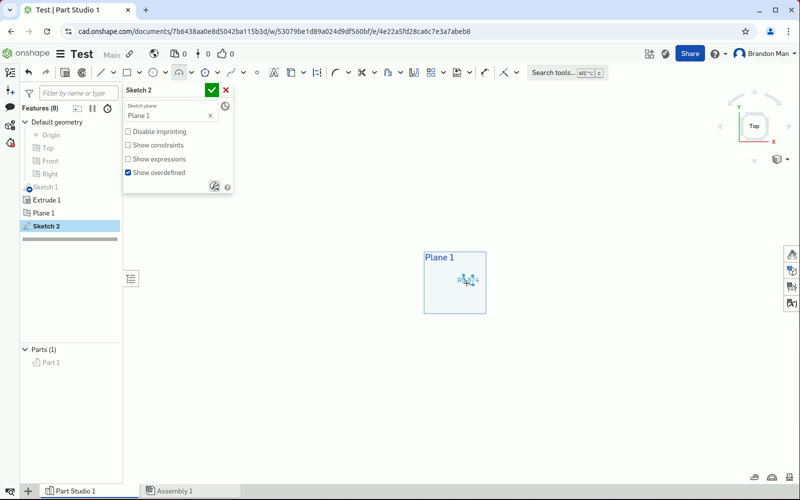
scroll(6)
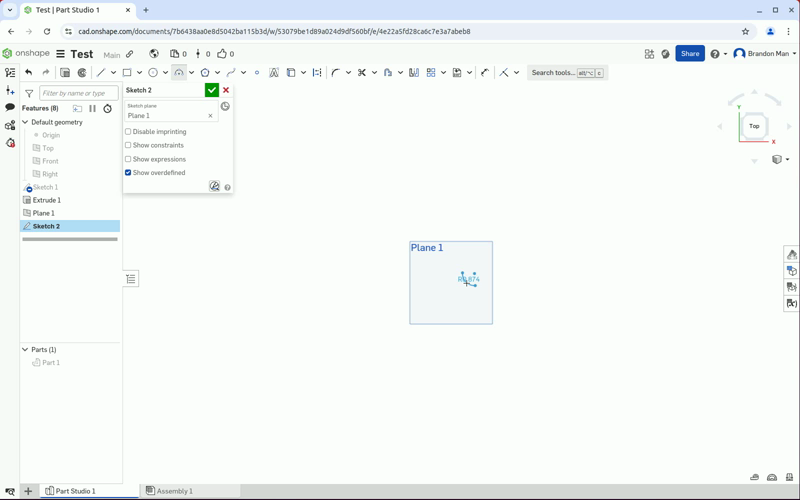
scroll(6)
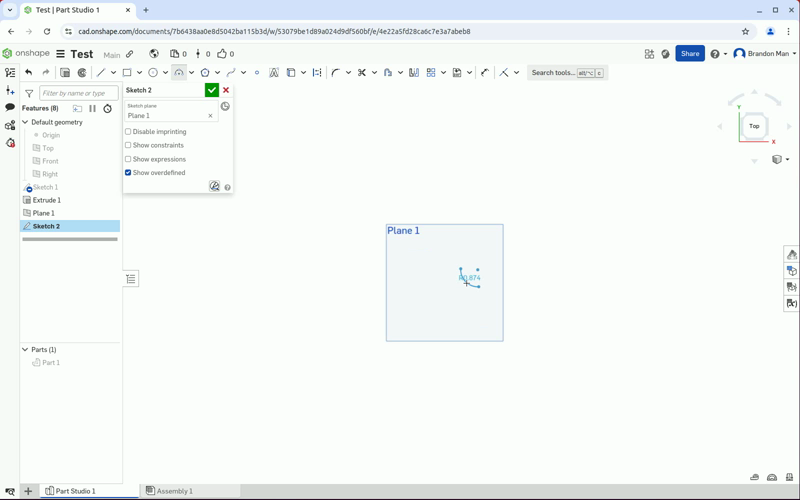
scroll(6)
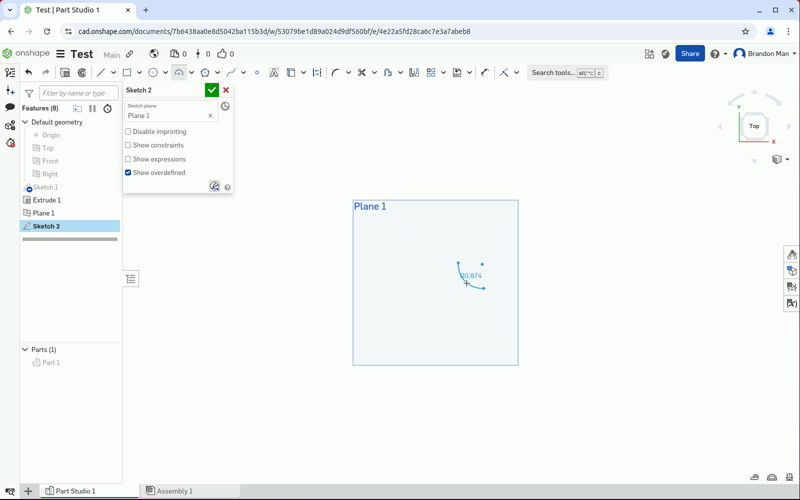
scroll(6)
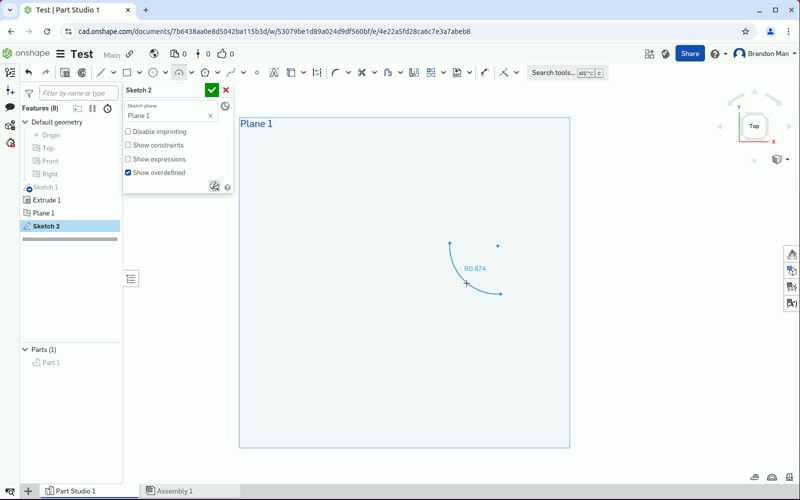
click(466, 282)
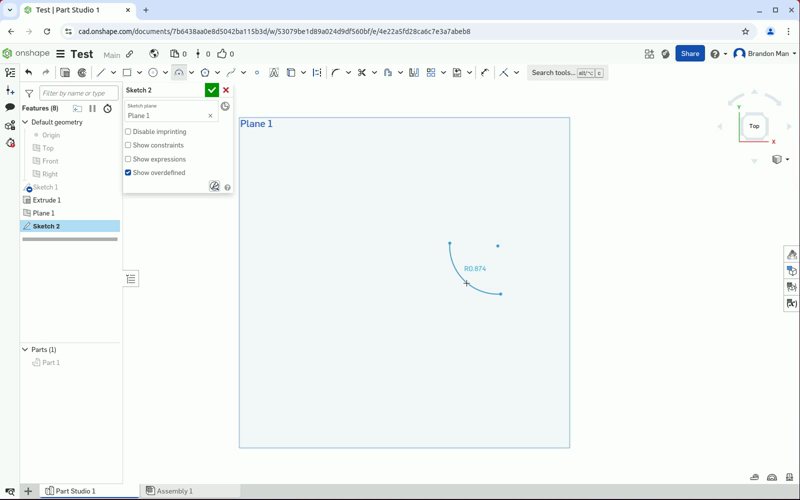
scroll(-6)
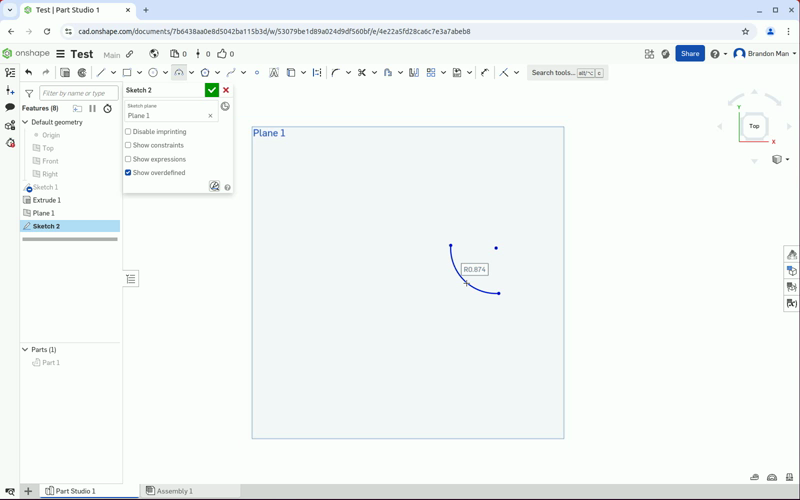
scroll(-6)
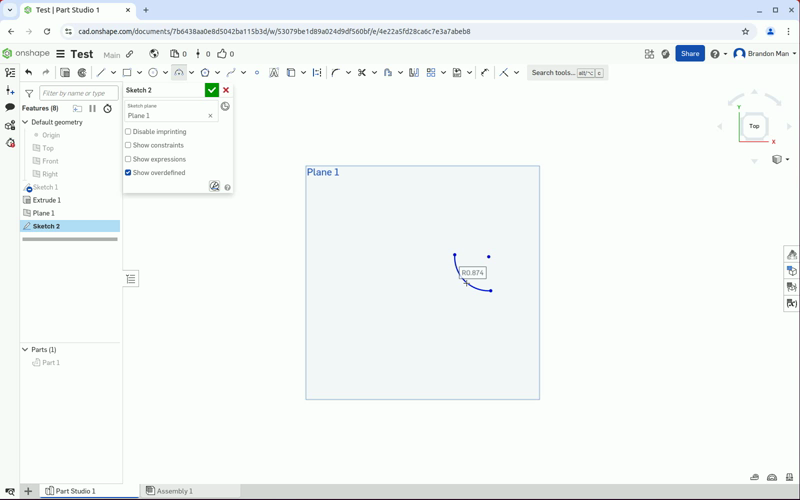
scroll(-6)
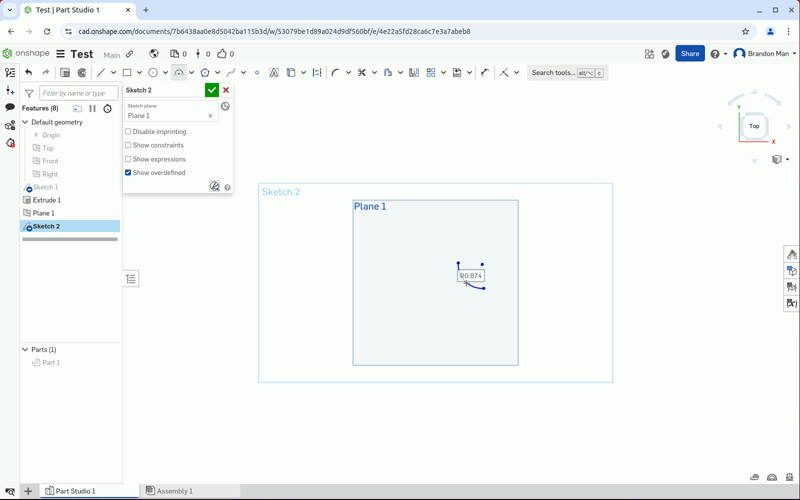
scroll(-6)
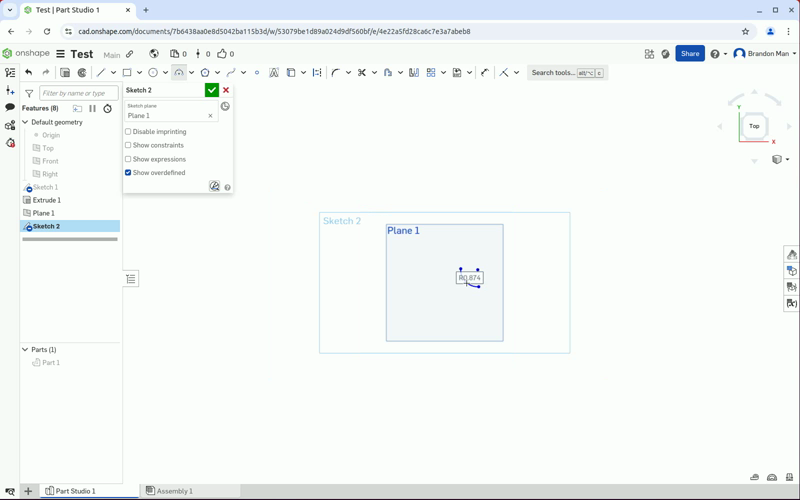
scroll(-6)
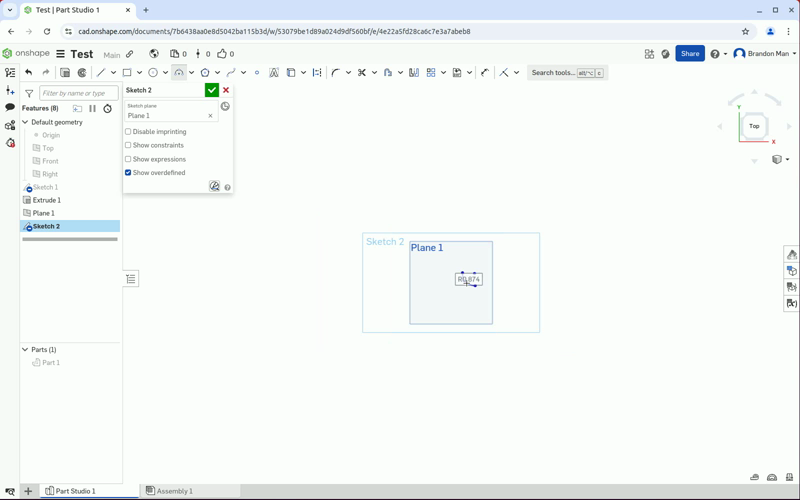
scroll(-6)
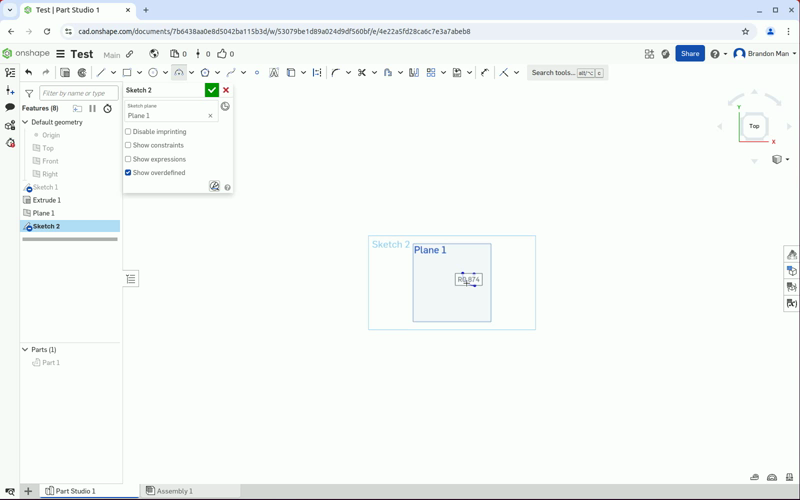
scroll(-6)
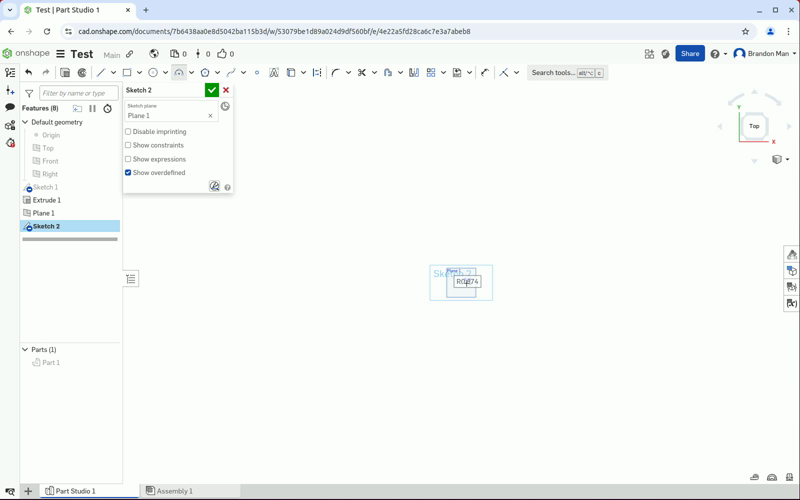
key_up(shift)
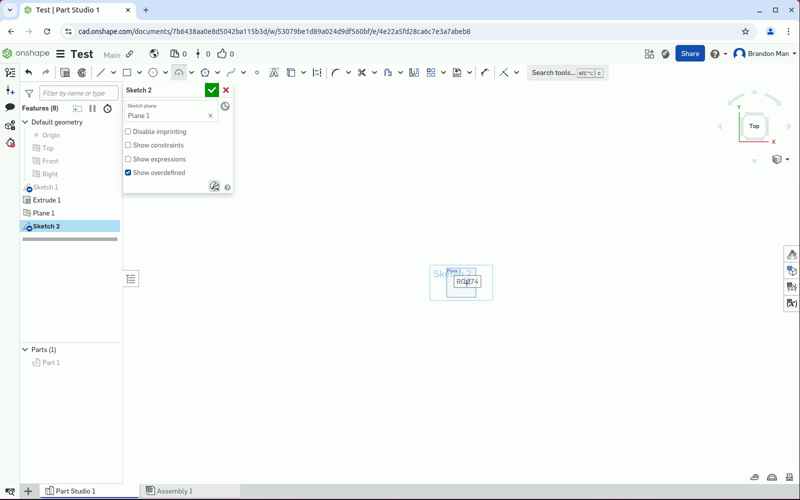
key(esc)
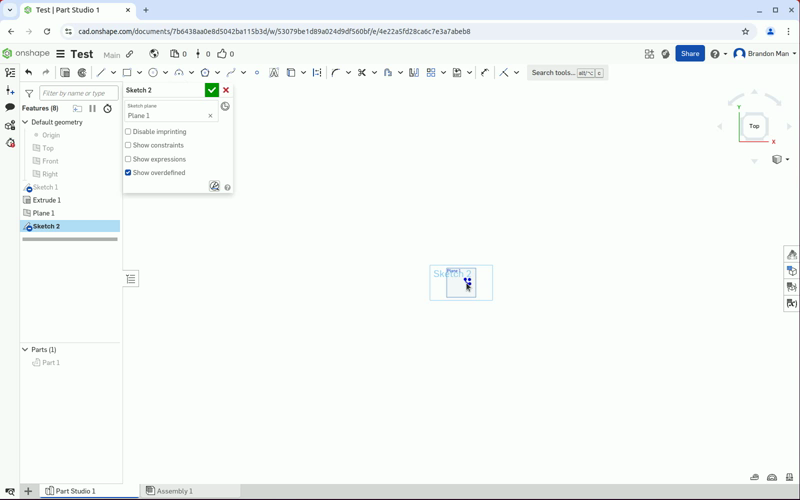
key(l)
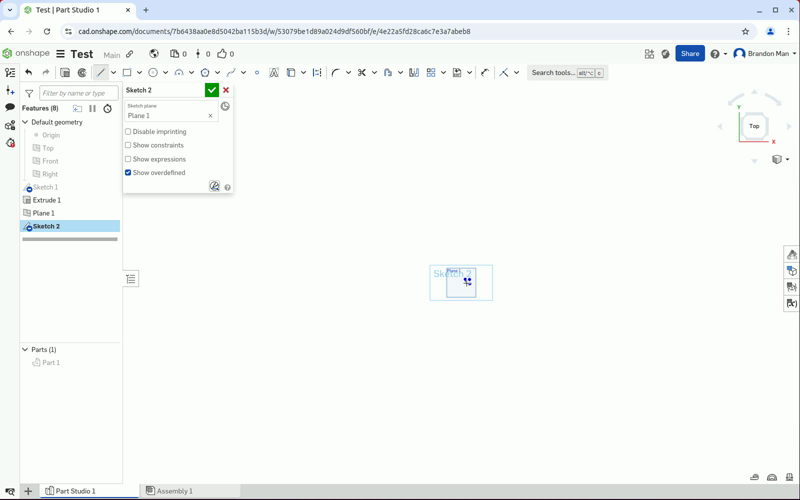
mouse_move(469, 283)
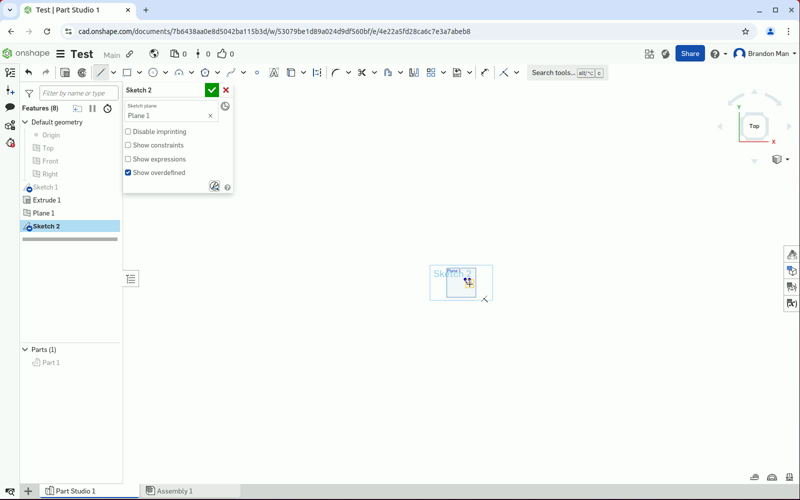
scroll(6)
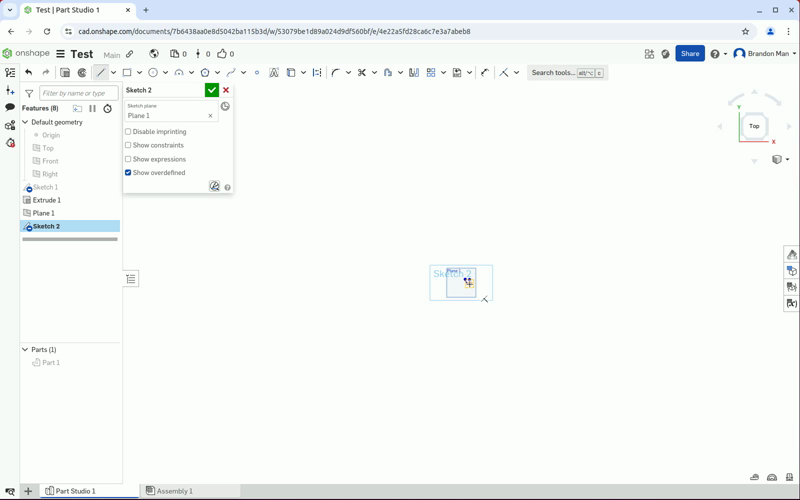
scroll(6)
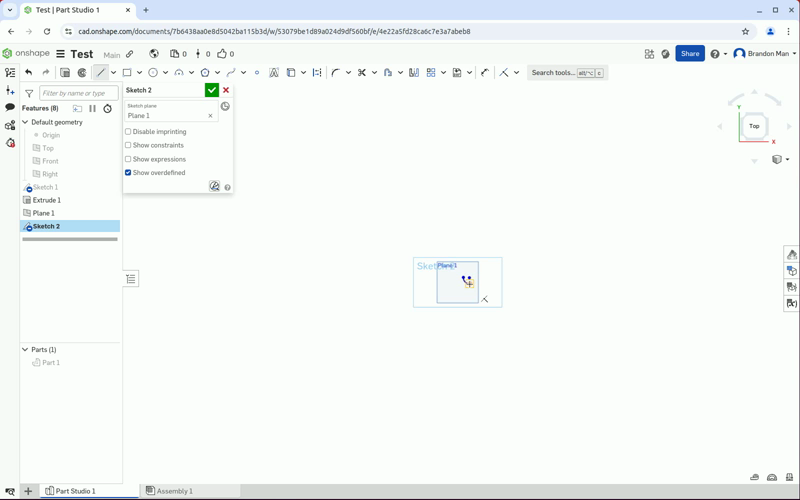
scroll(6)
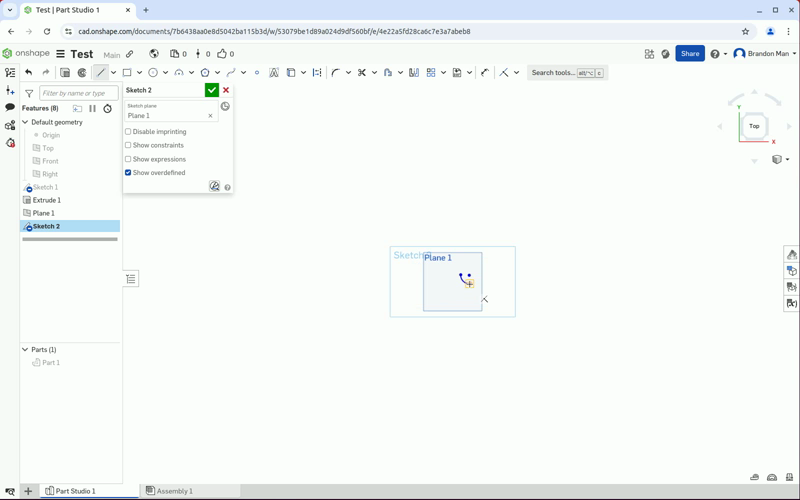
scroll(6)
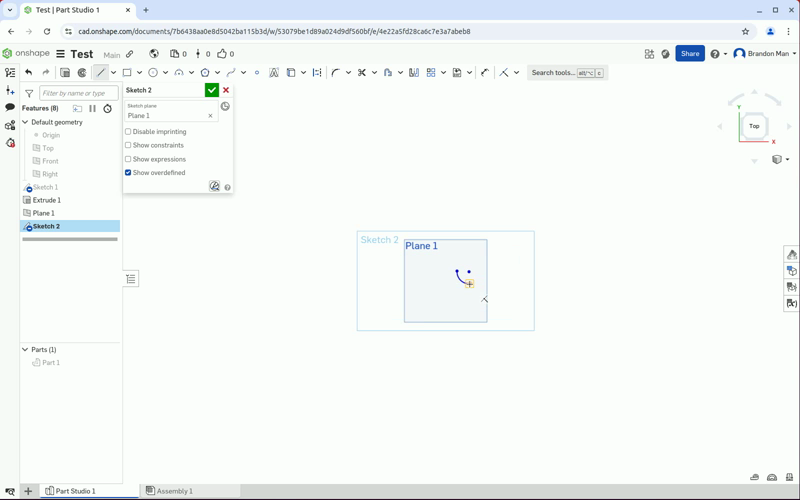
scroll(6)
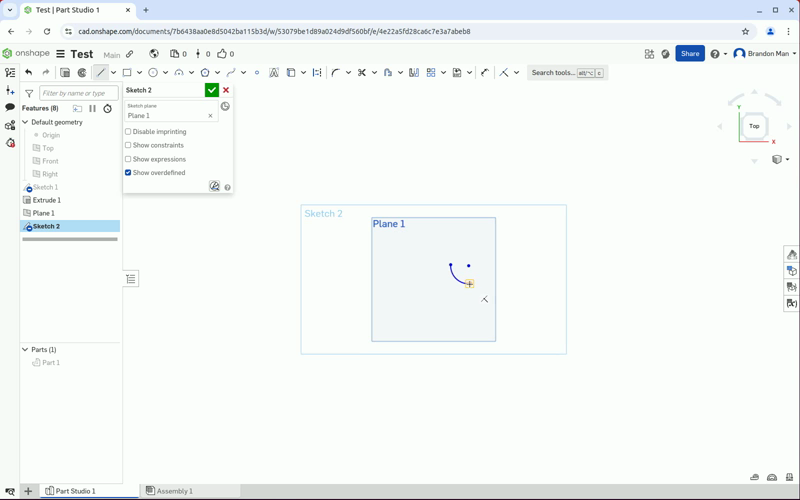
scroll(6)
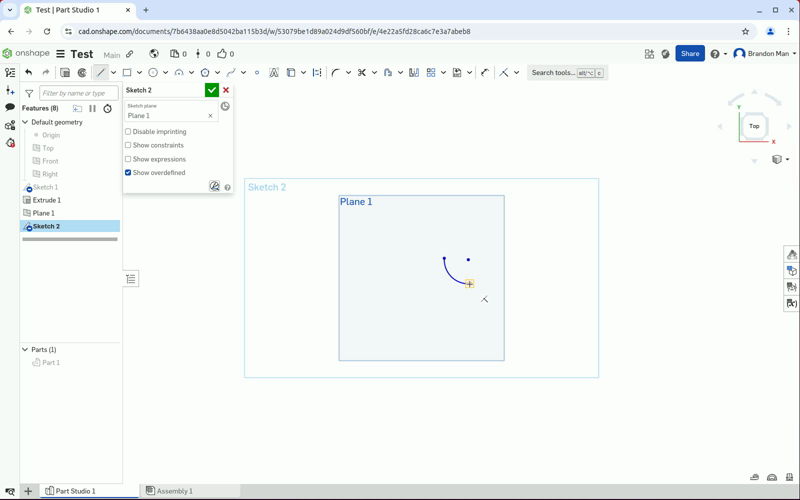
scroll(6)
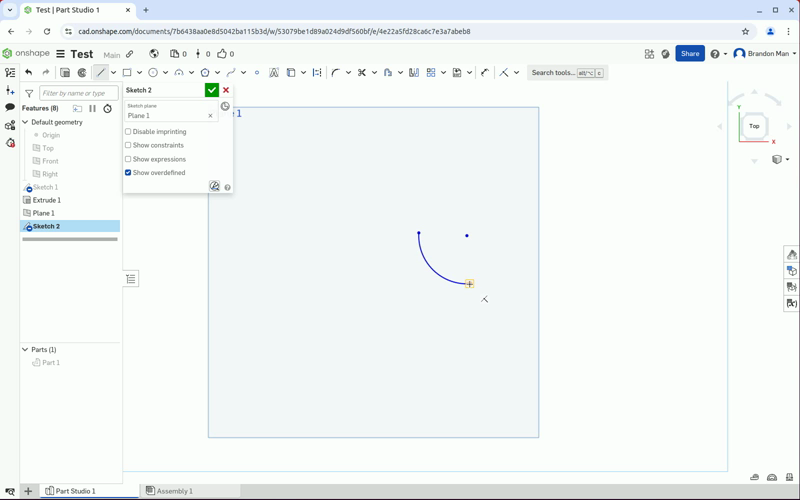
click(469, 283)
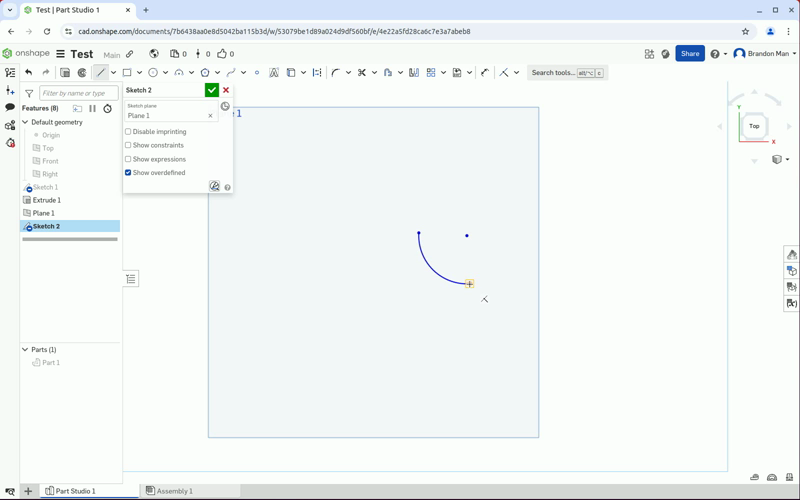
scroll(-6)
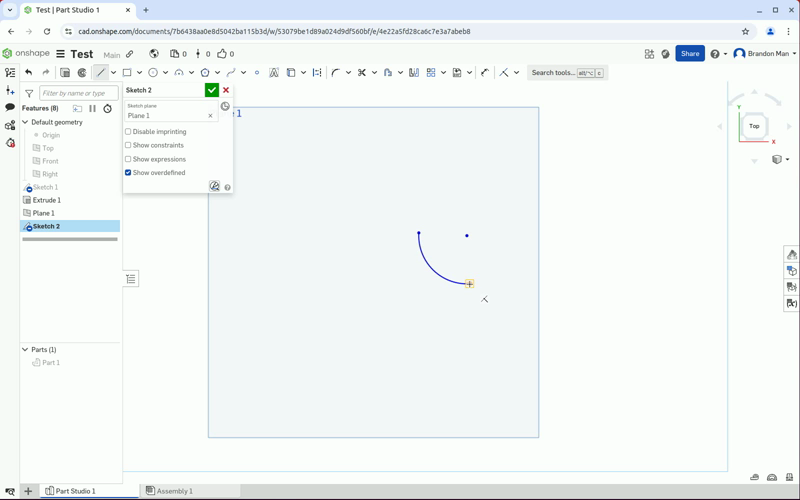
scroll(-6)
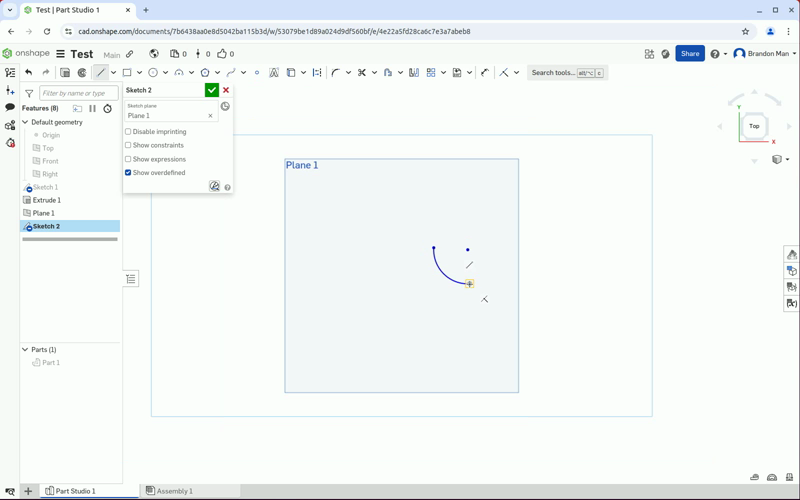
scroll(-6)
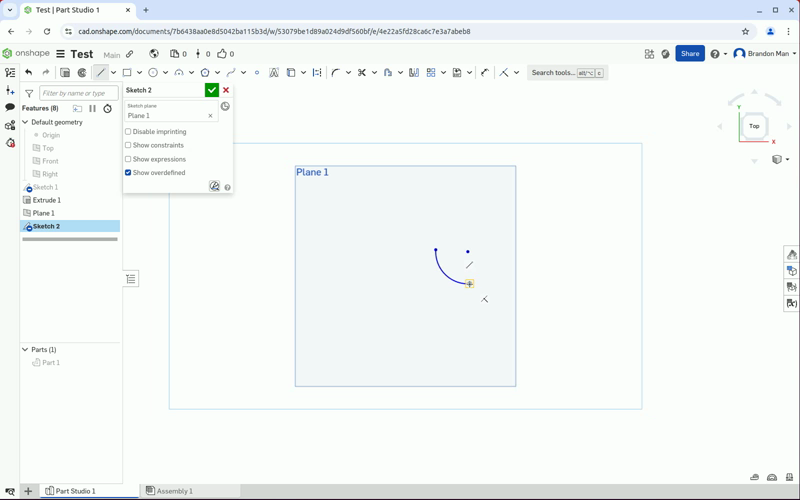
scroll(-6)
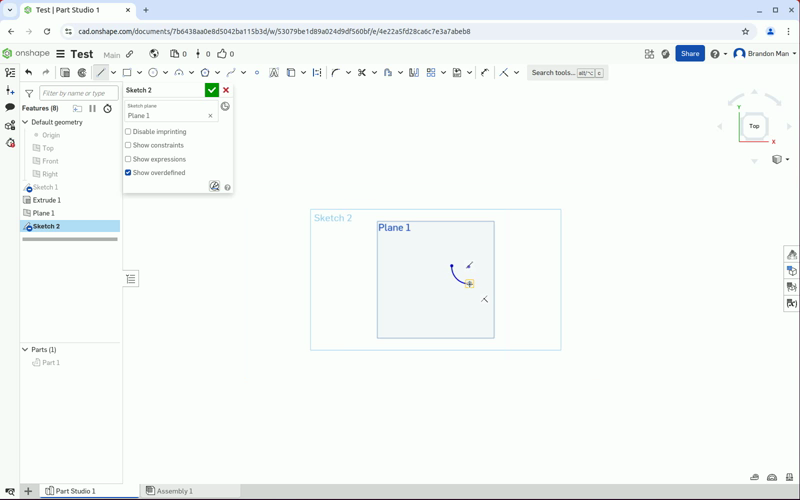
scroll(-6)
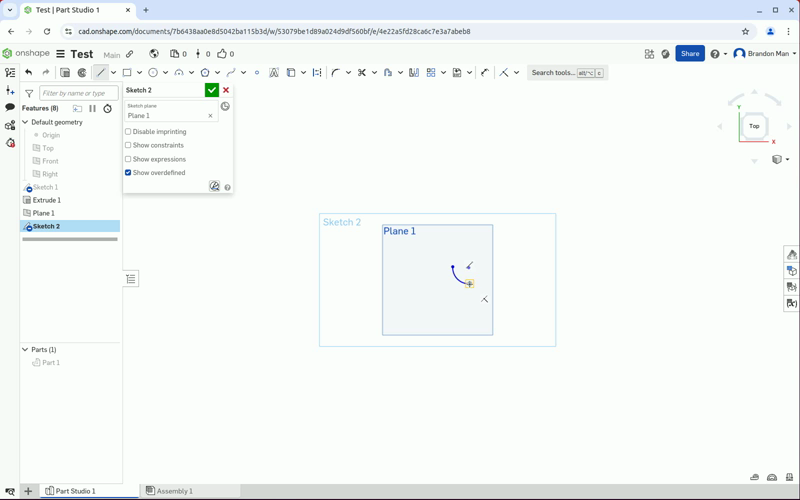
scroll(-6)
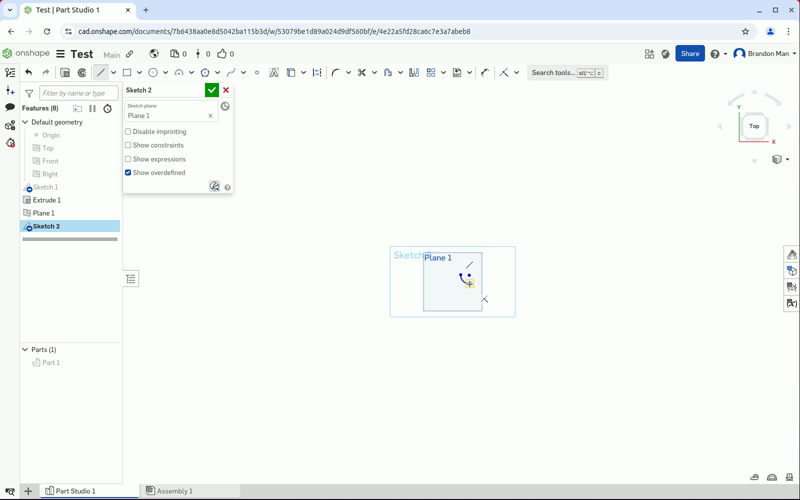
scroll(-6)
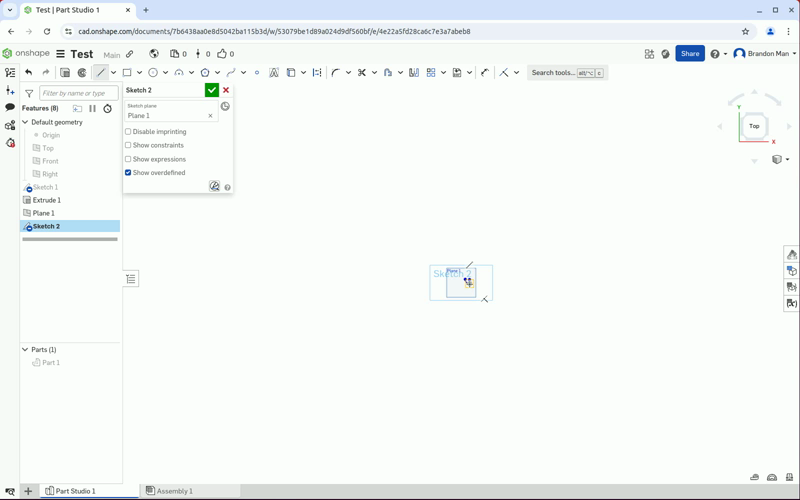
key_down(shift)
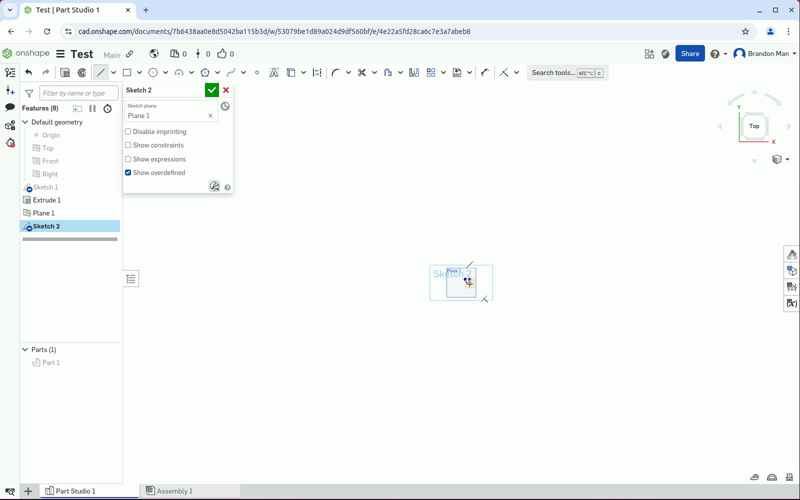
mouse_move(564, 283)
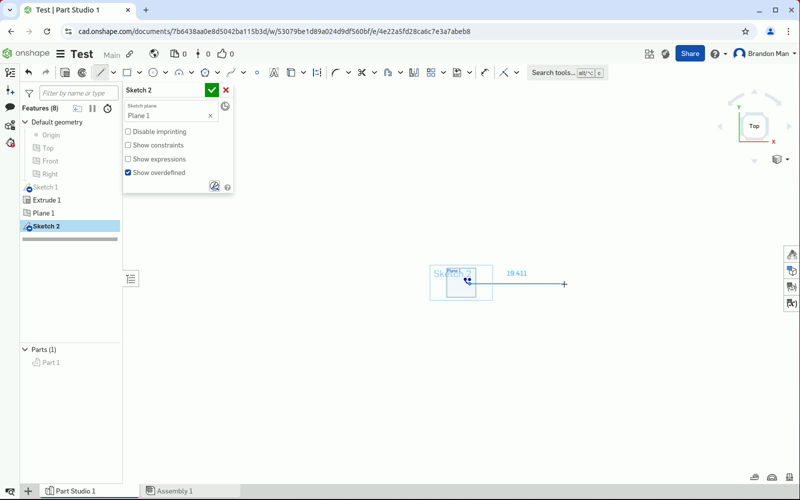
click(564, 283)
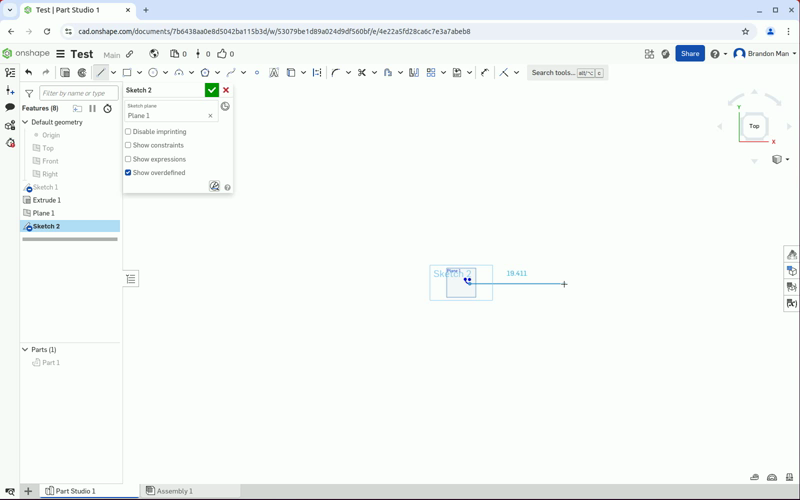
key_up(shift)
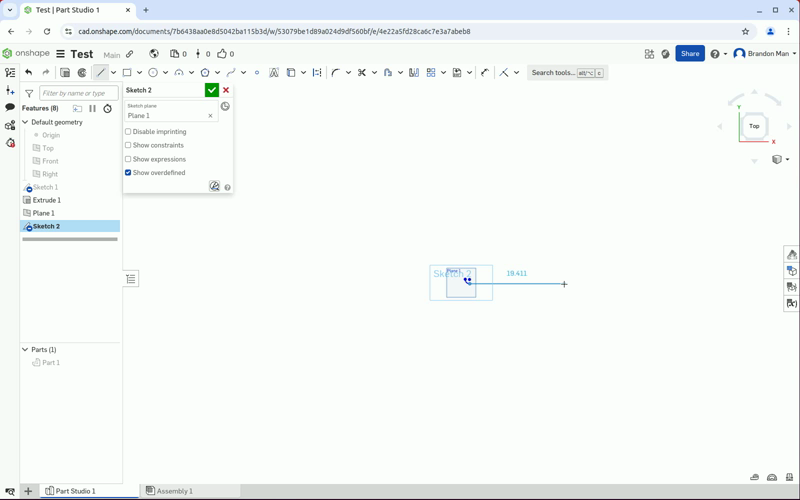
key(esc)
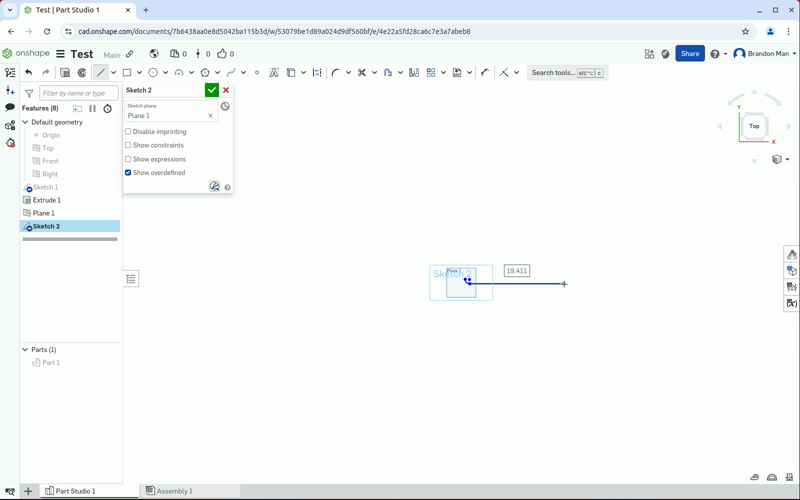
key(a)
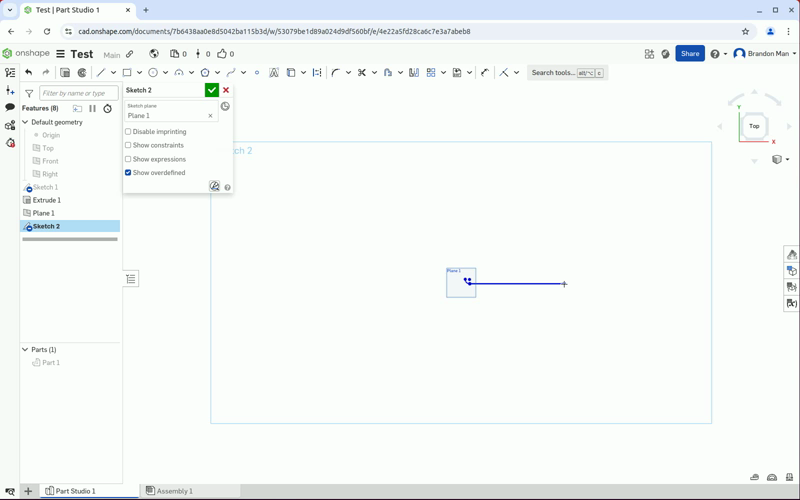
mouse_move(564, 283)
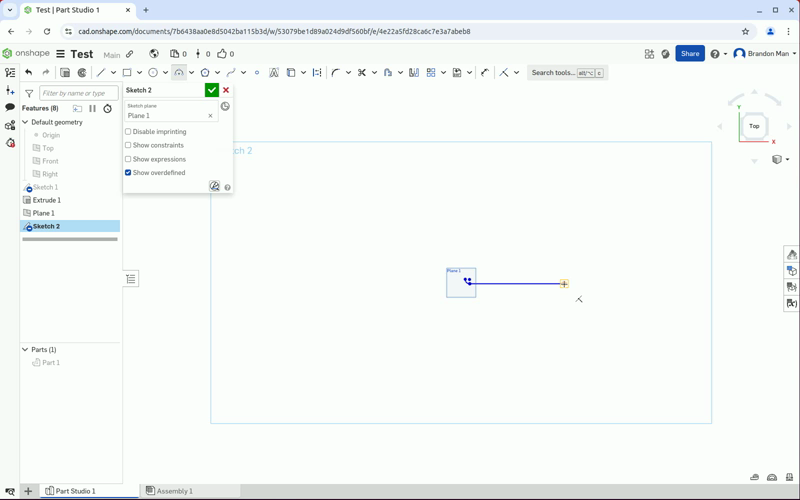
click(564, 283)
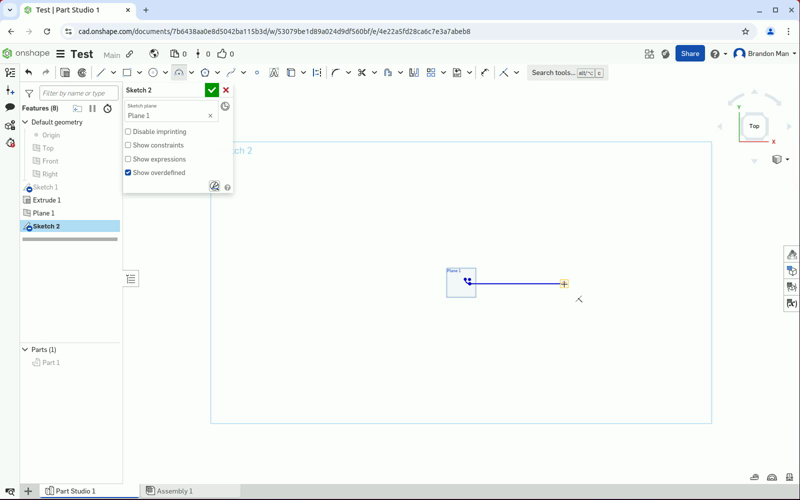
key_down(shift)
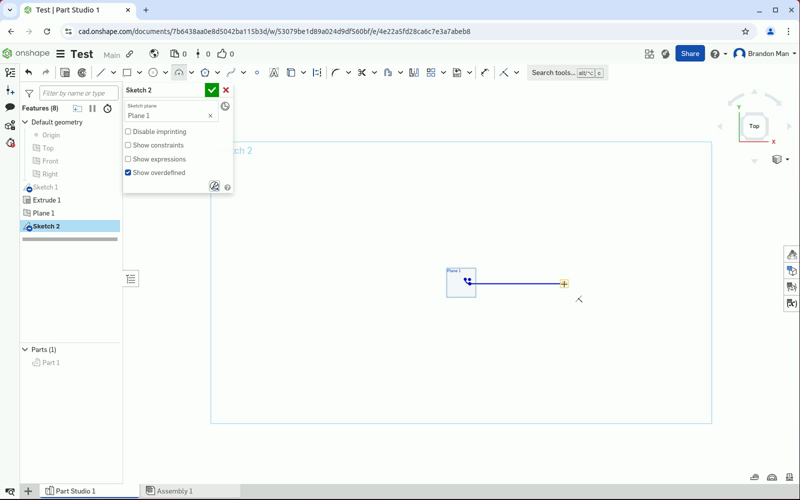
mouse_move(568, 279)
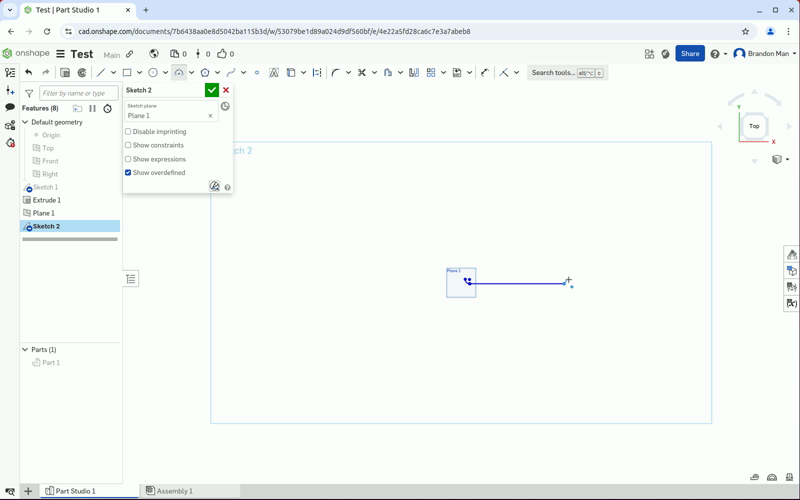
scroll(6)
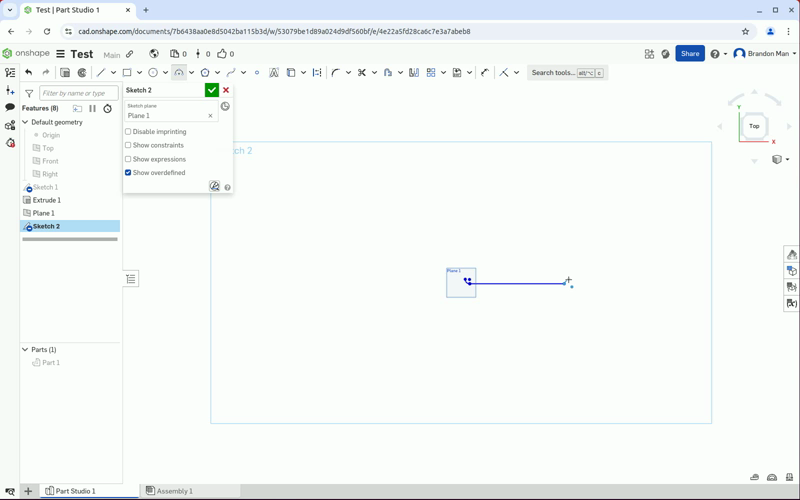
scroll(6)
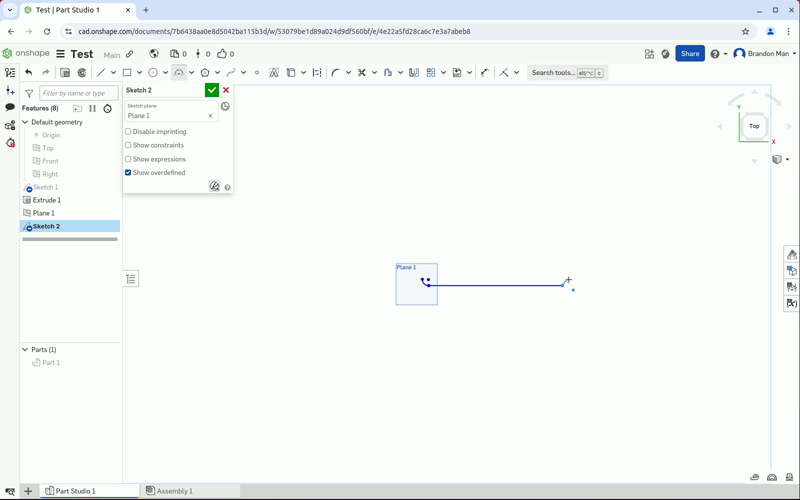
scroll(6)
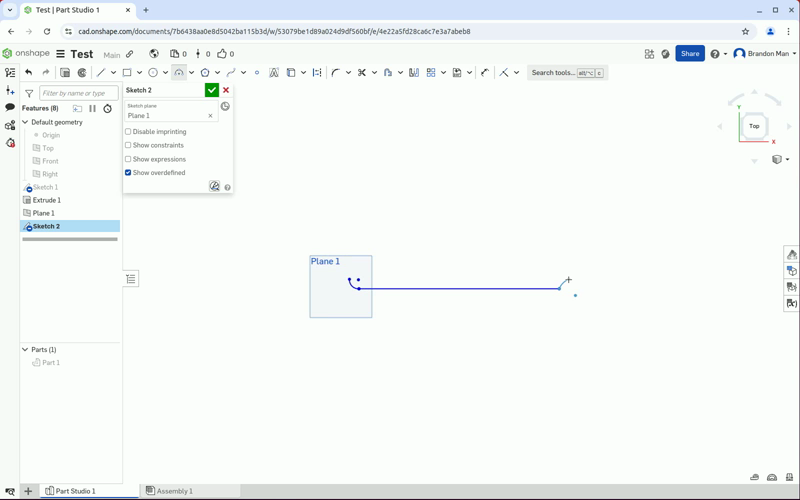
scroll(6)
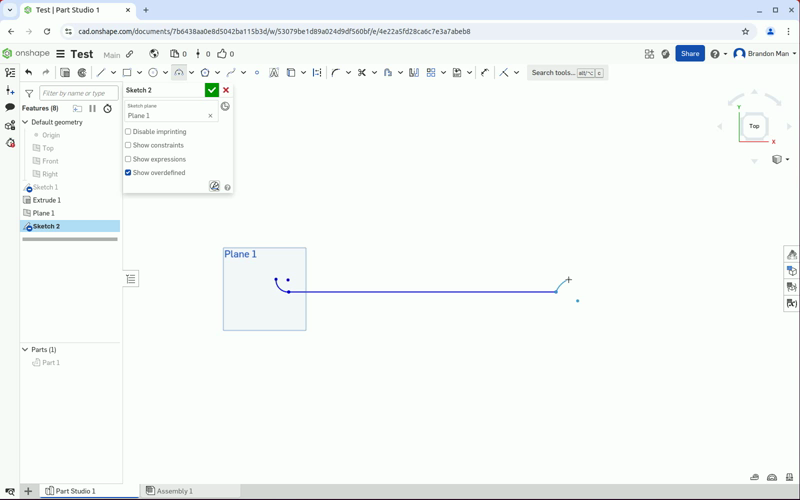
scroll(6)
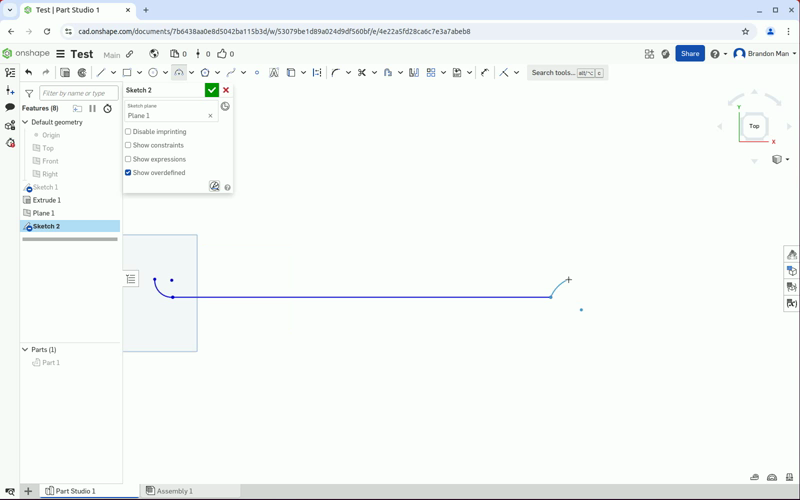
scroll(6)
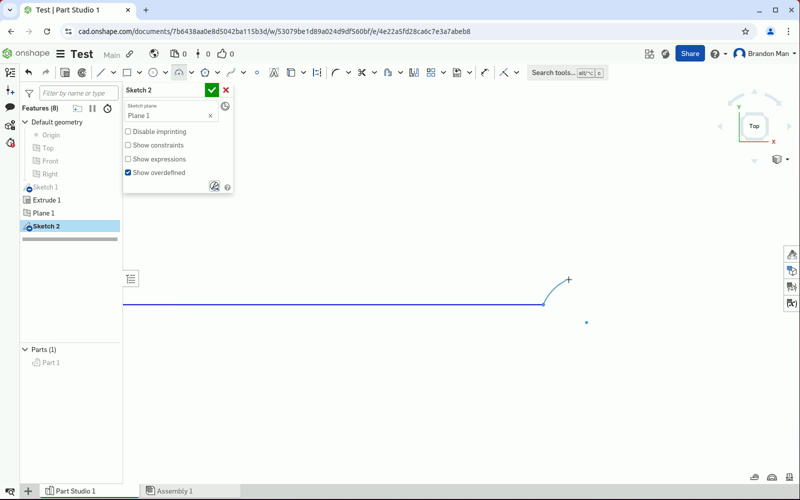
scroll(6)
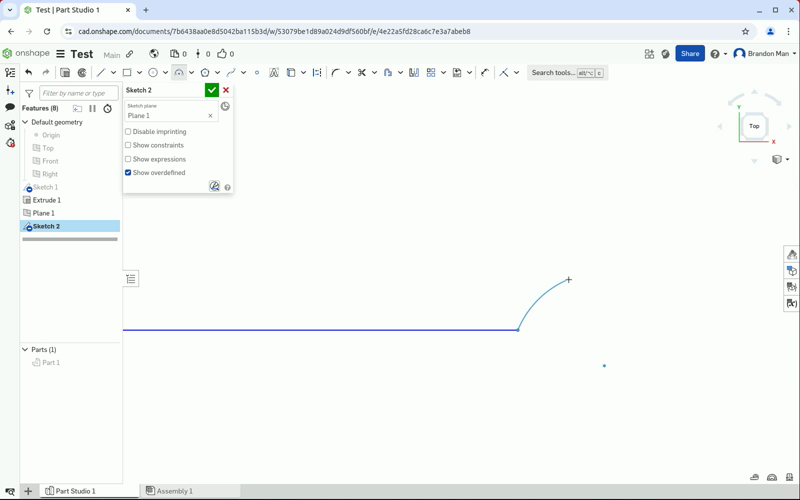
click(568, 279)
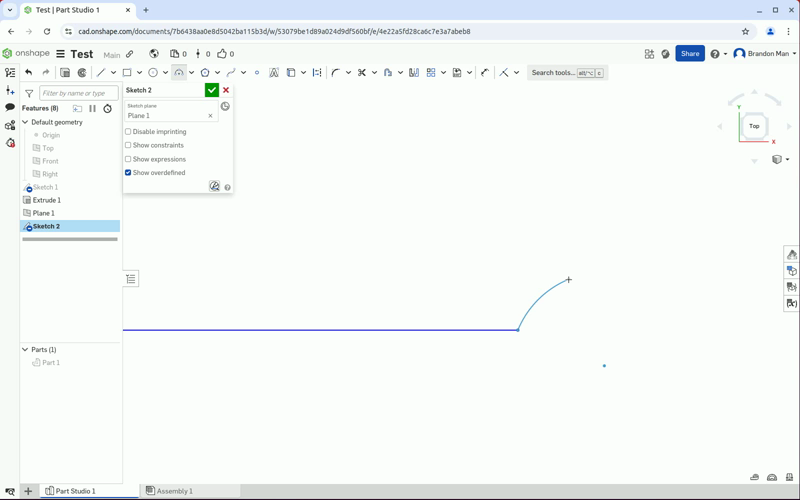
scroll(-6)
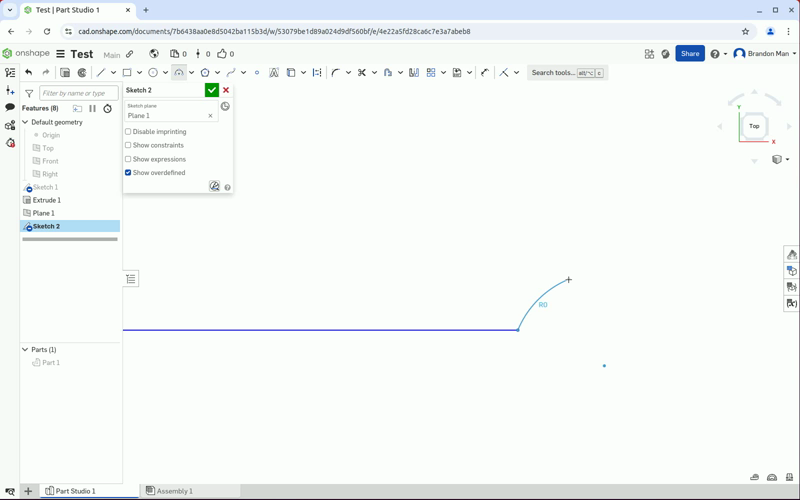
scroll(-6)
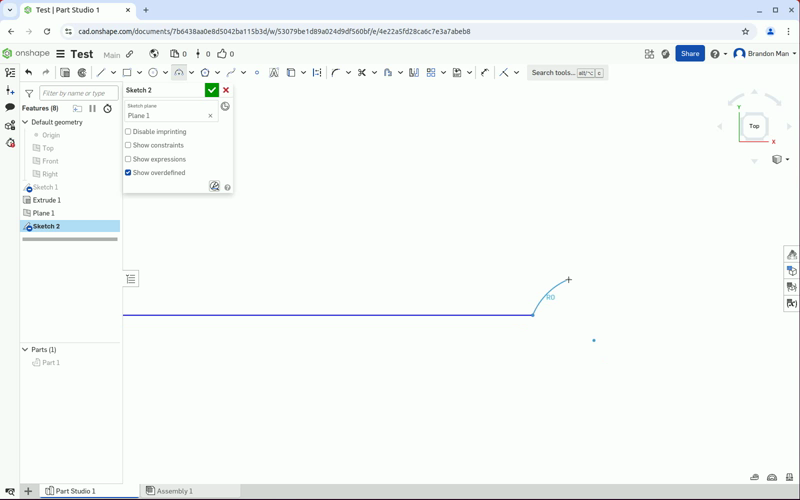
scroll(-6)
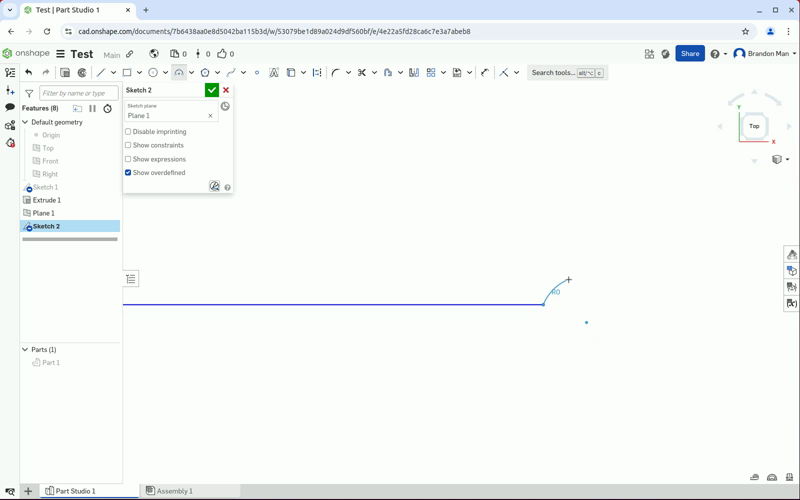
scroll(-6)
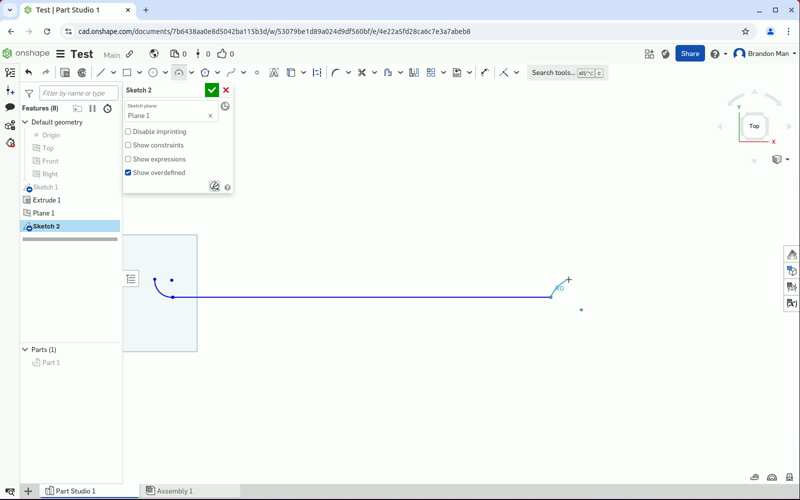
scroll(-6)
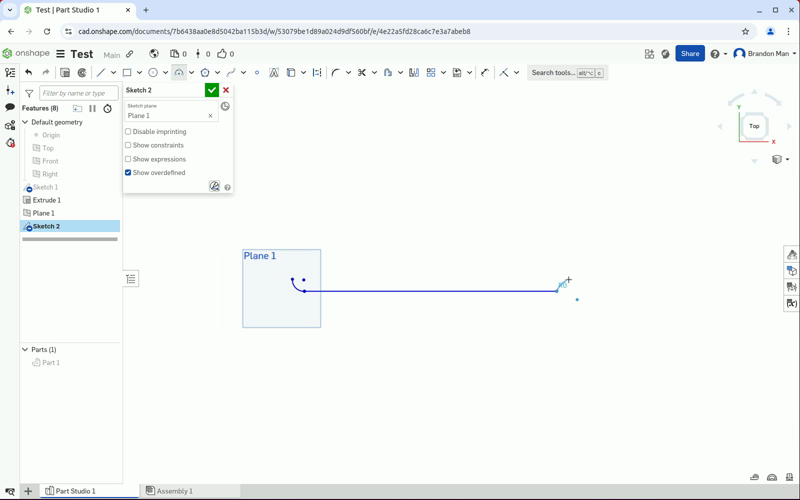
scroll(-6)
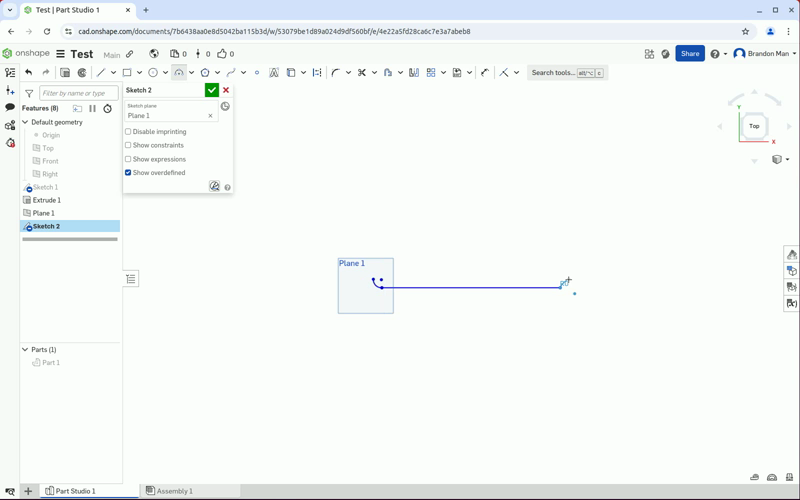
scroll(-6)
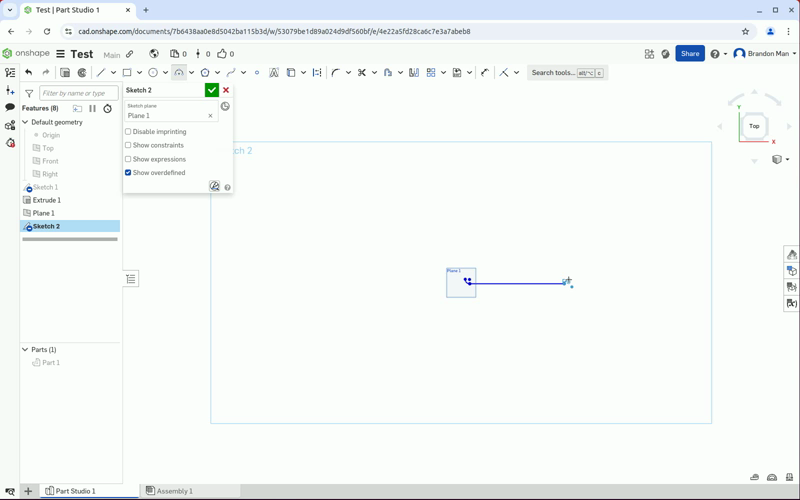
mouse_move(567, 282)
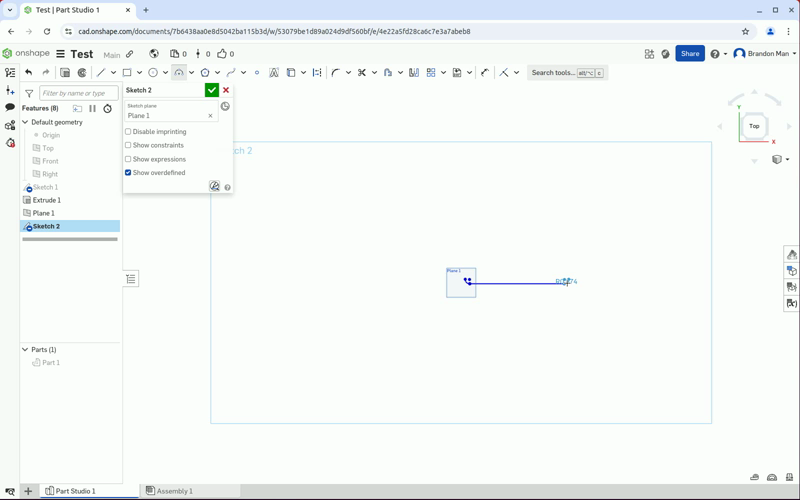
scroll(6)
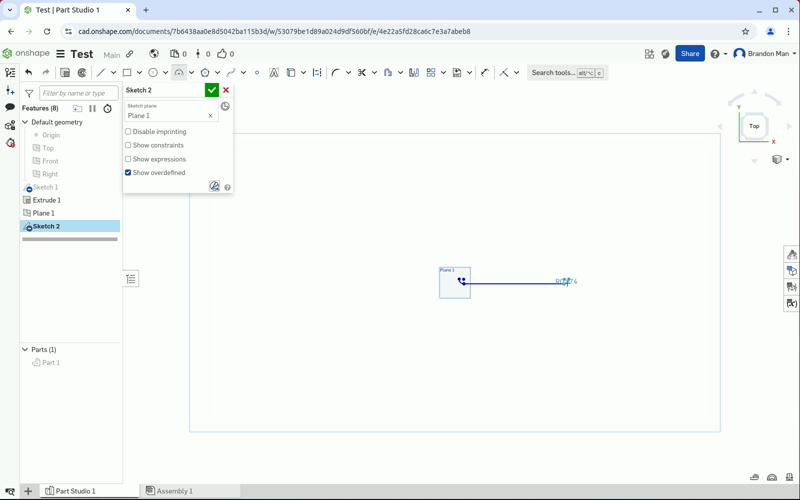
scroll(6)
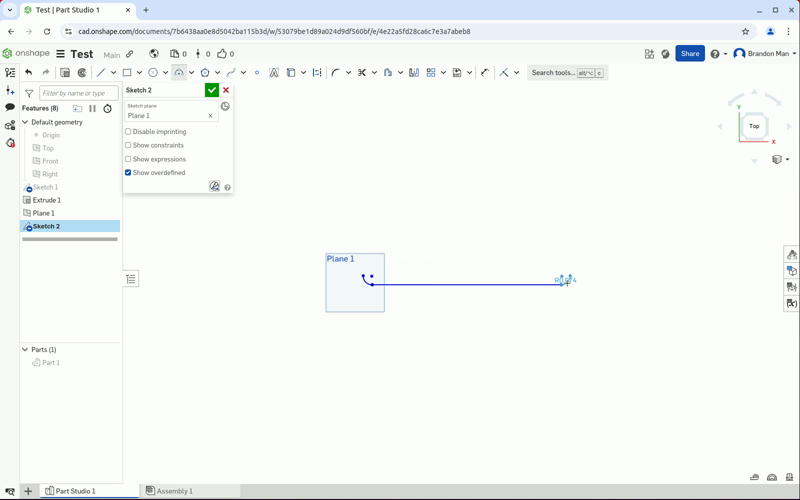
scroll(6)
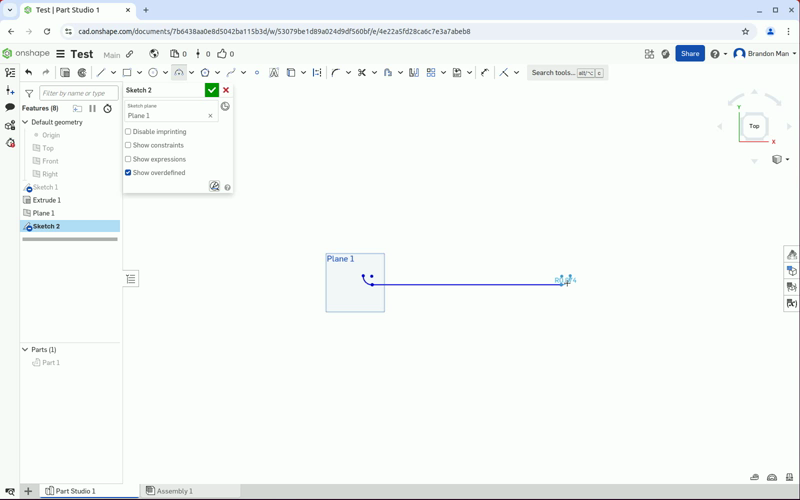
scroll(6)
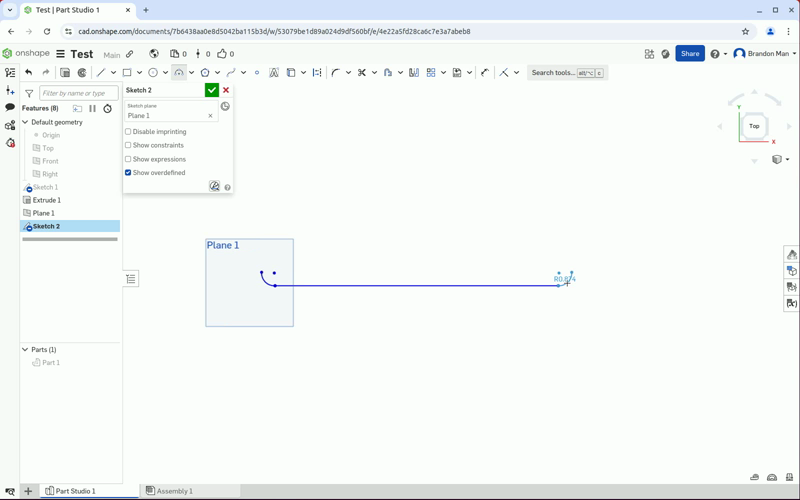
scroll(6)
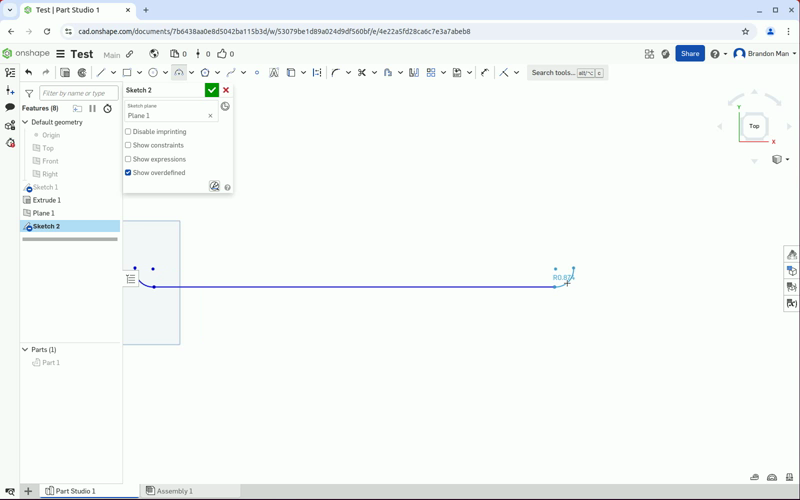
scroll(6)
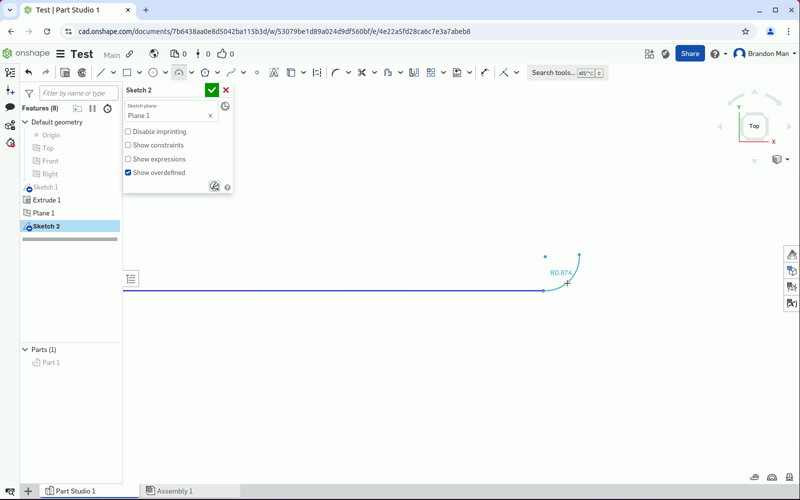
scroll(6)
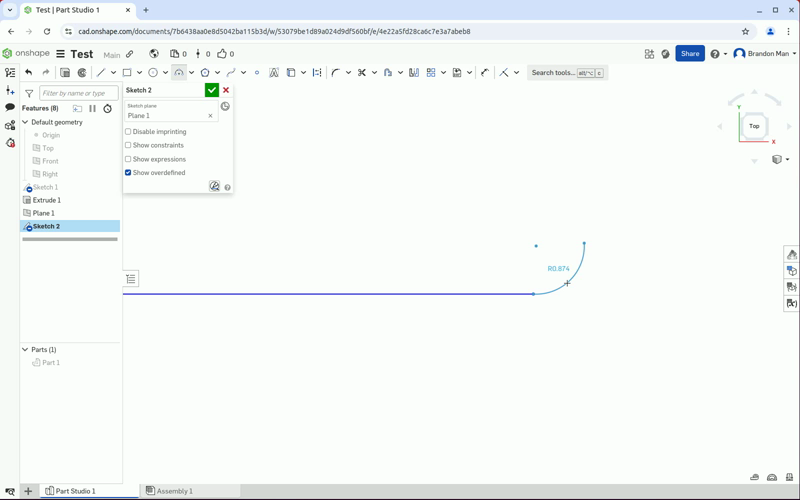
click(567, 282)
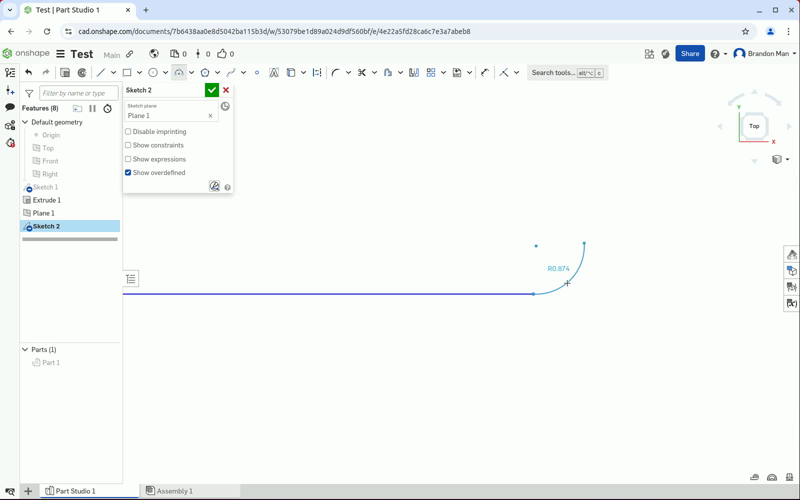
scroll(-6)
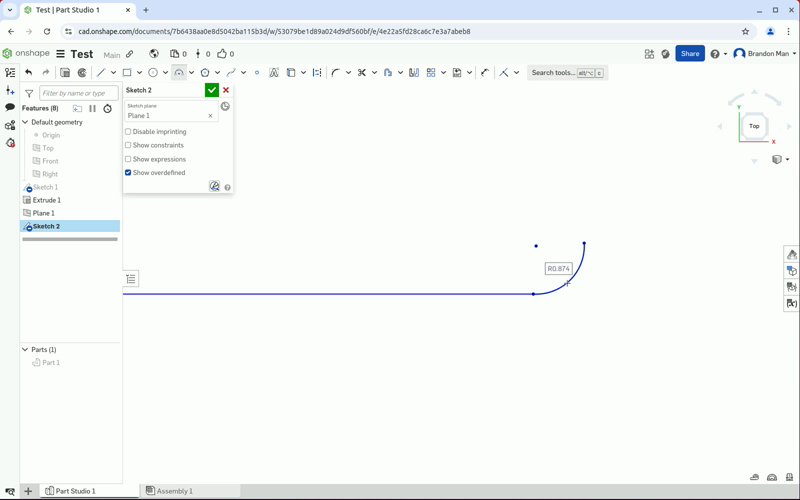
scroll(-6)
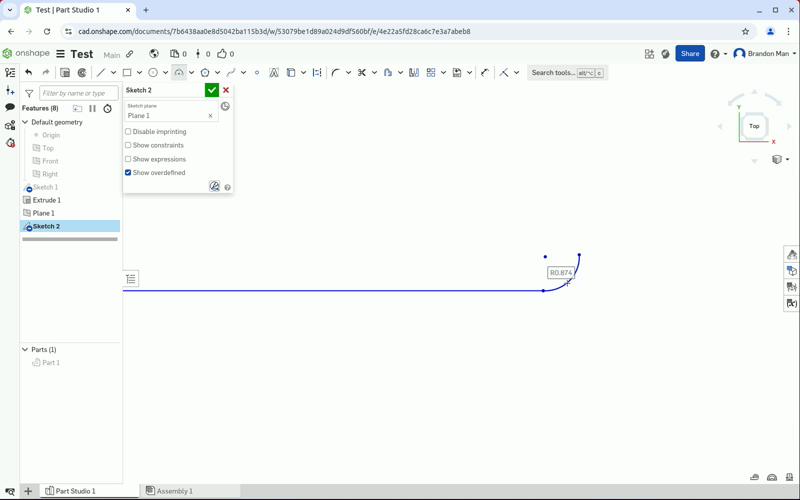
scroll(-6)
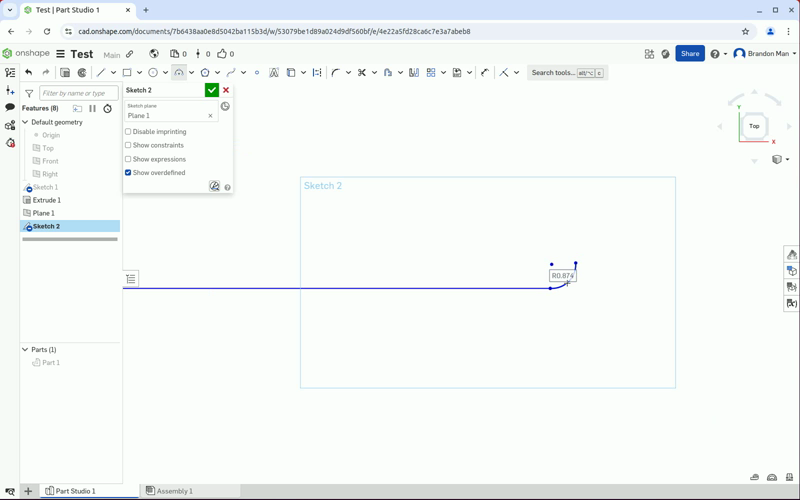
scroll(-6)
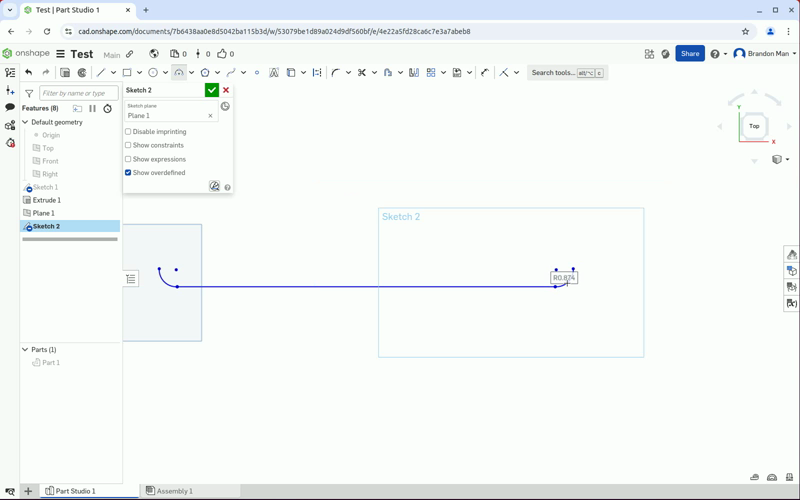
scroll(-6)
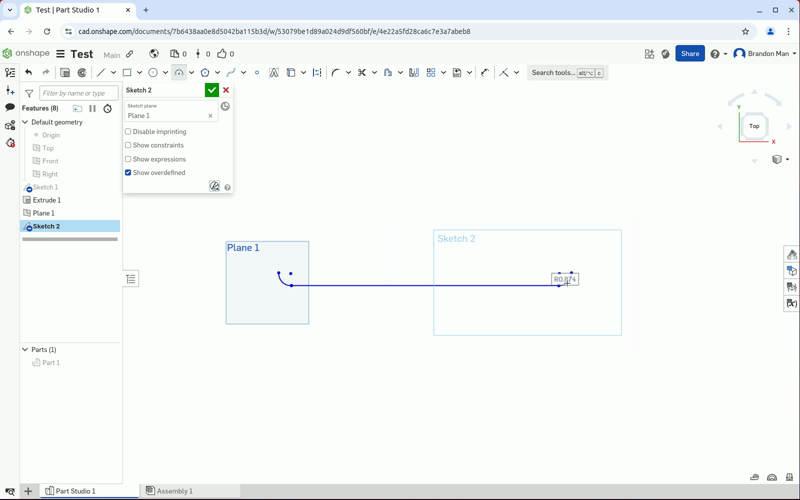
scroll(-6)
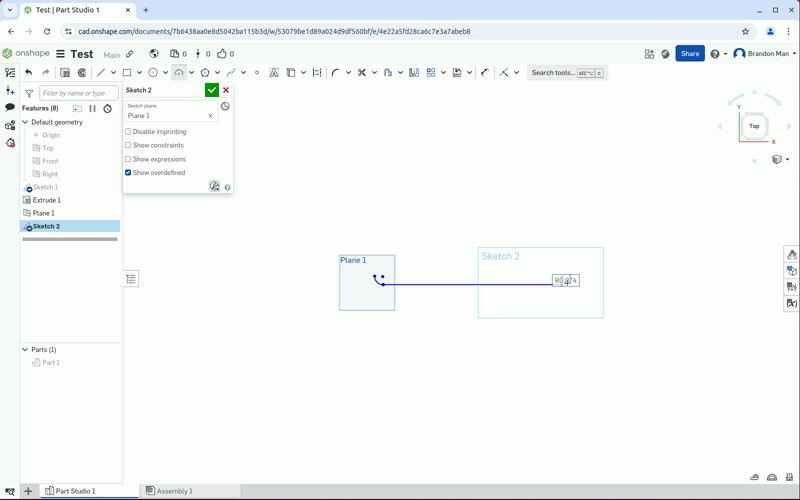
scroll(-6)
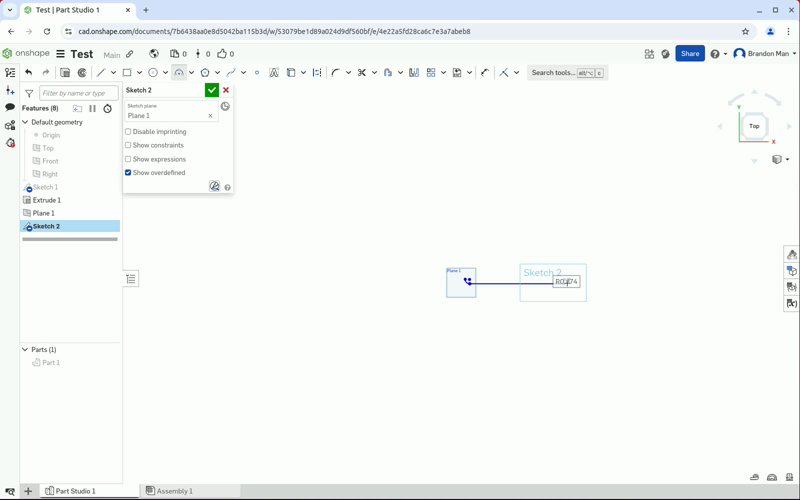
key_up(shift)
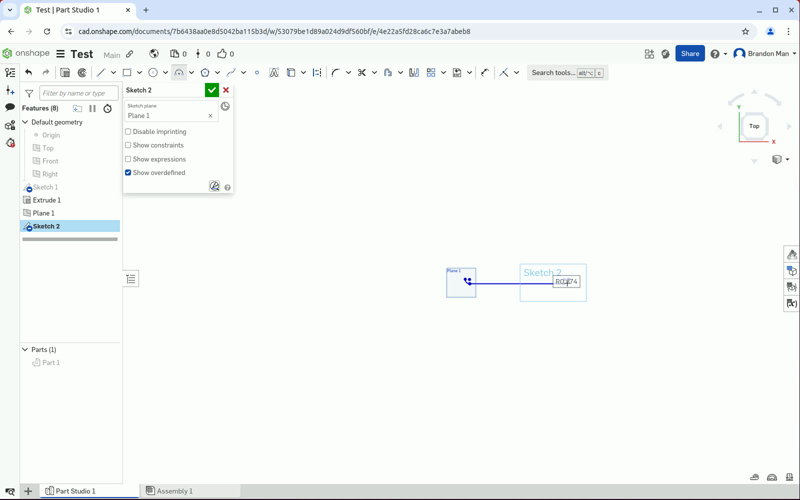
key(esc)
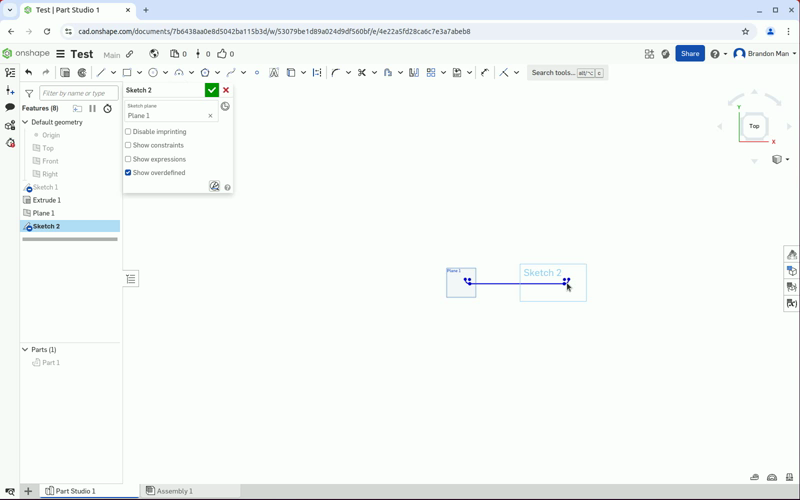
key(l)
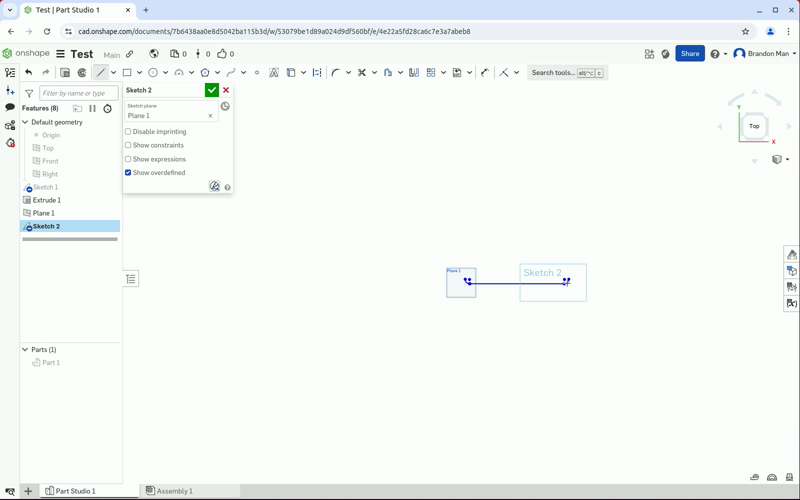
mouse_move(568, 279)
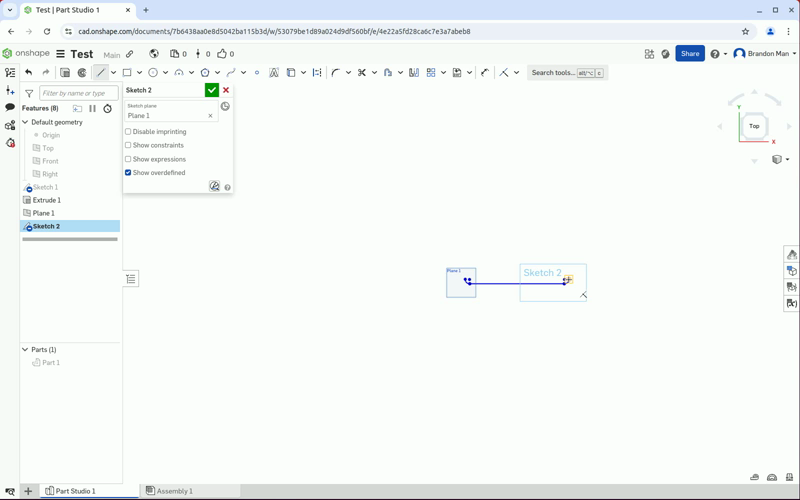
scroll(6)
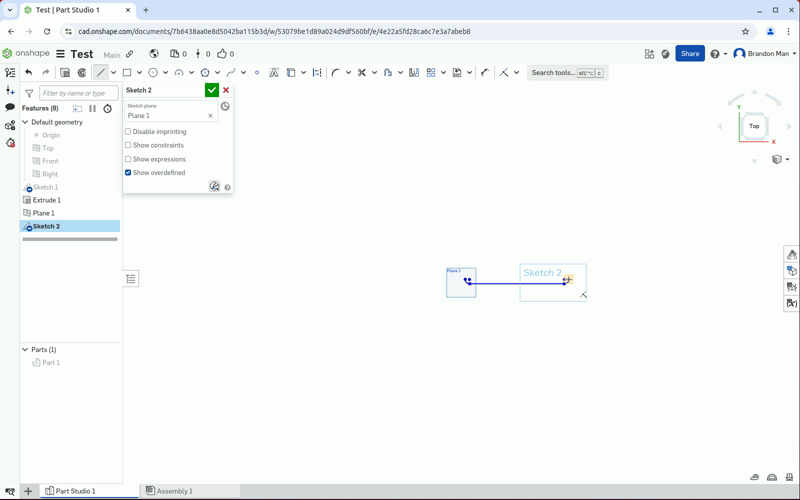
scroll(6)
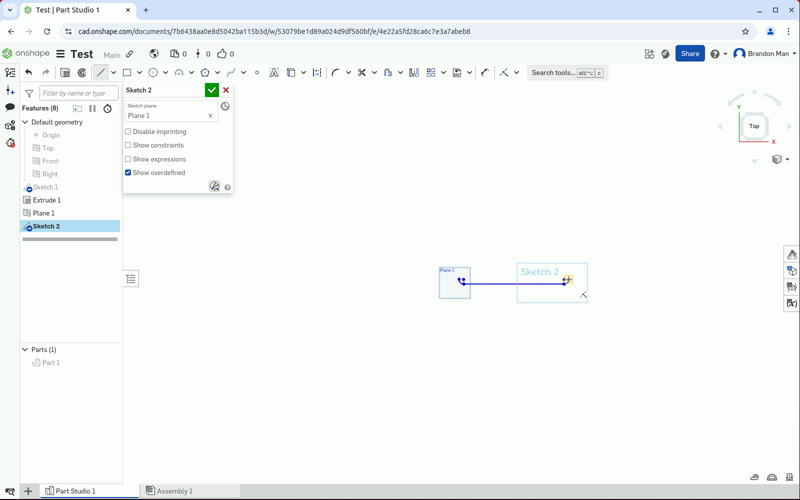
scroll(6)
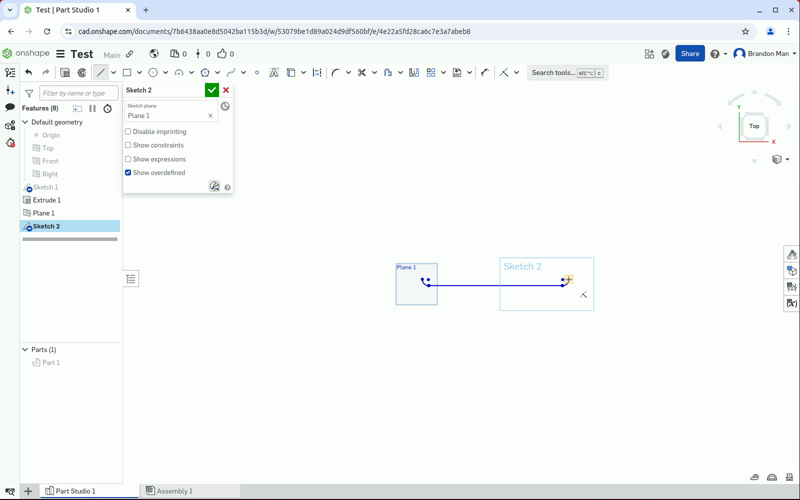
scroll(6)
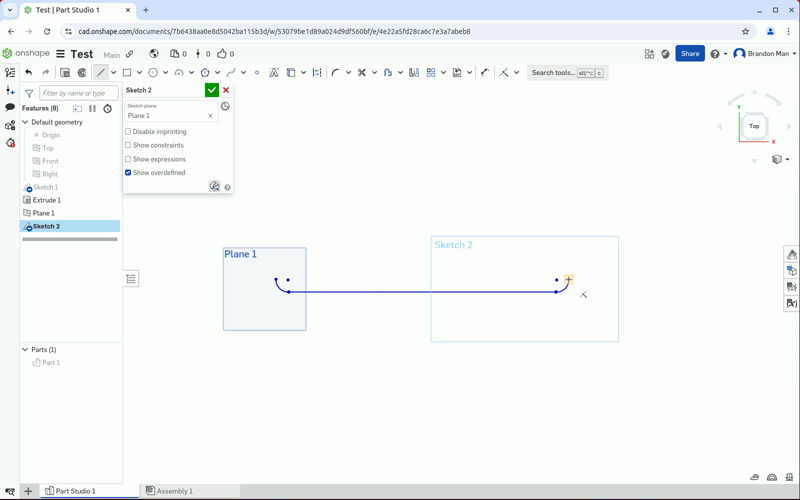
scroll(6)
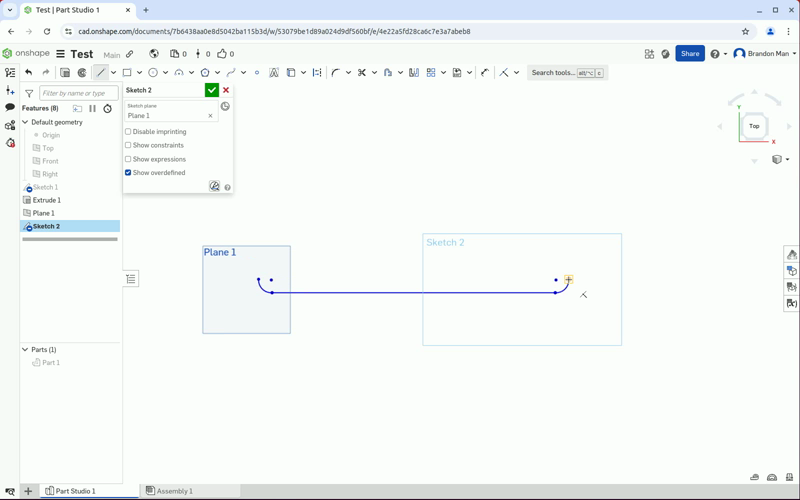
scroll(6)
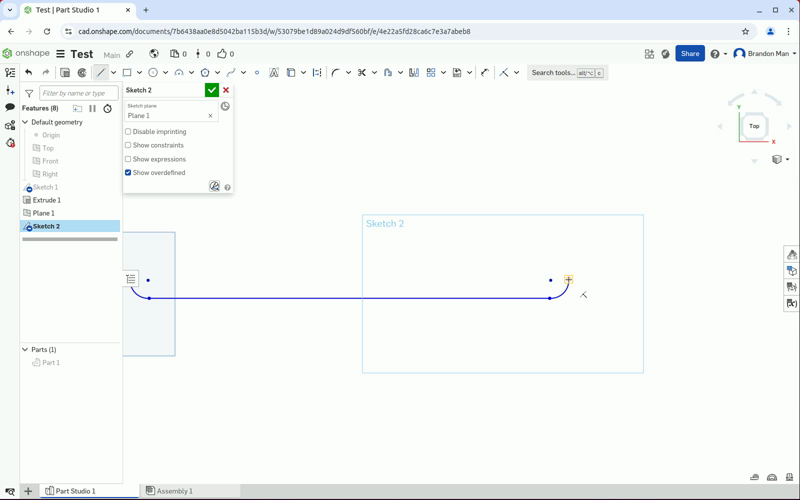
scroll(6)
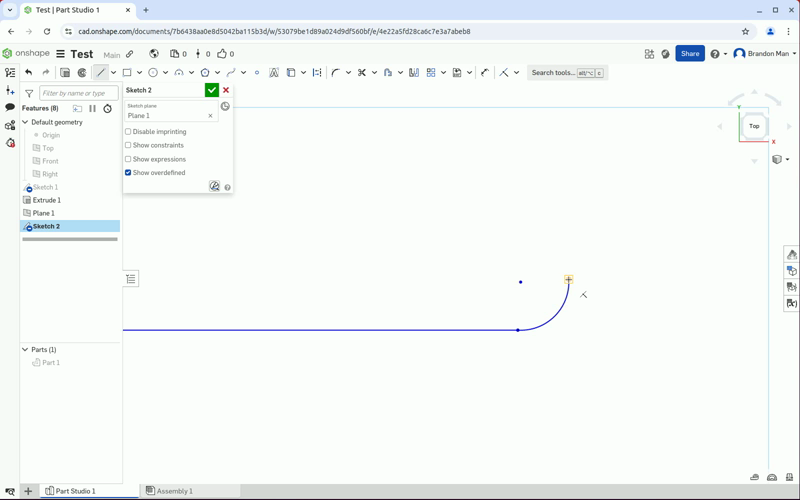
click(568, 279)
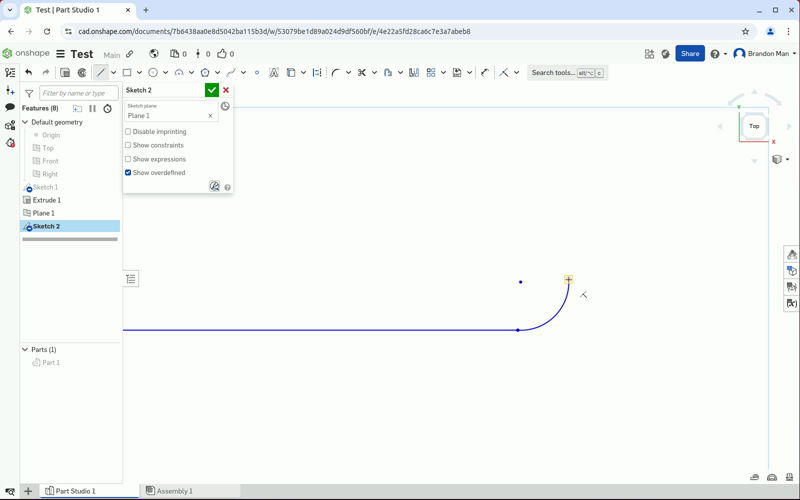
scroll(-6)
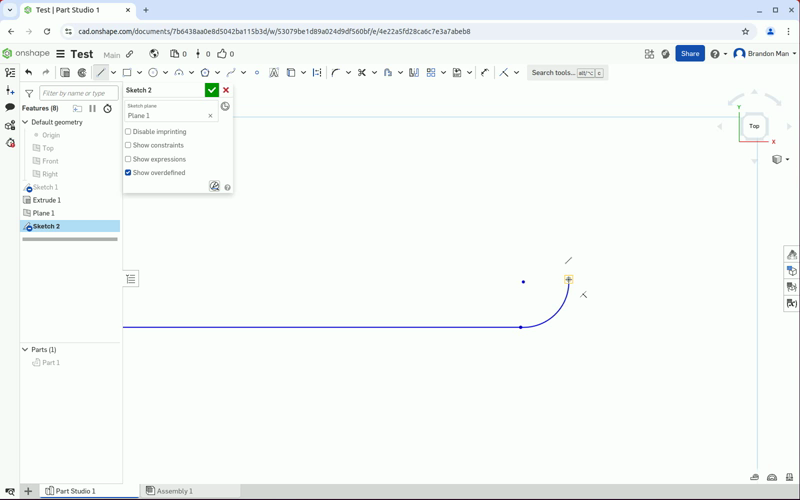
scroll(-6)
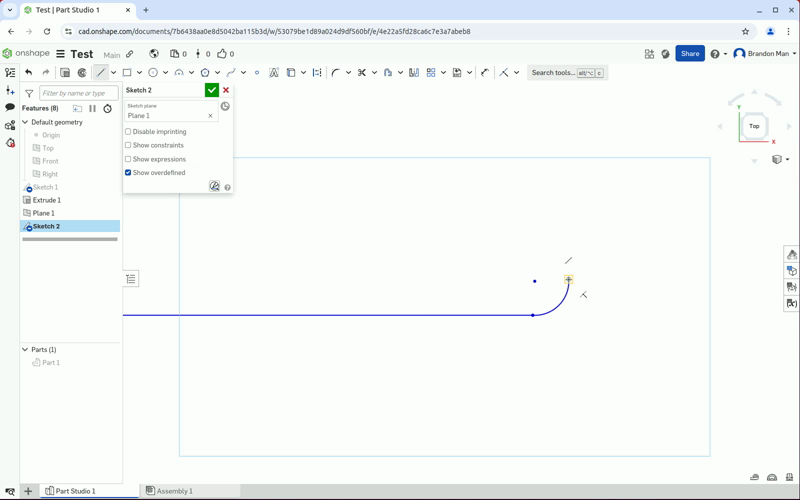
scroll(-6)
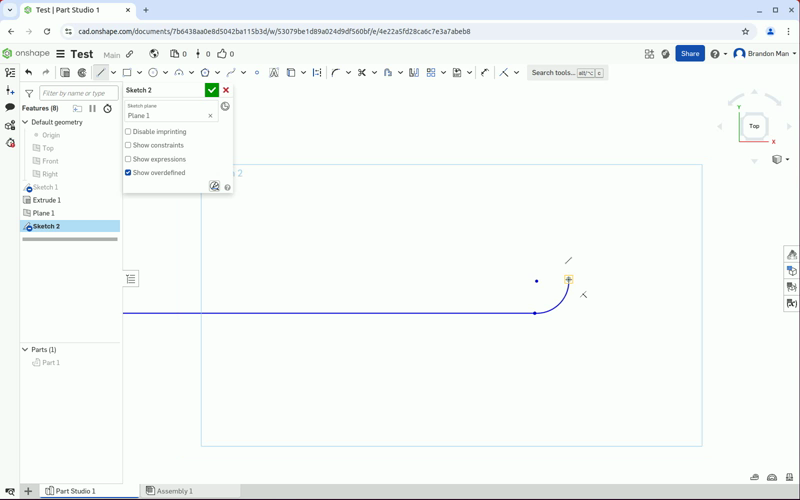
scroll(-6)
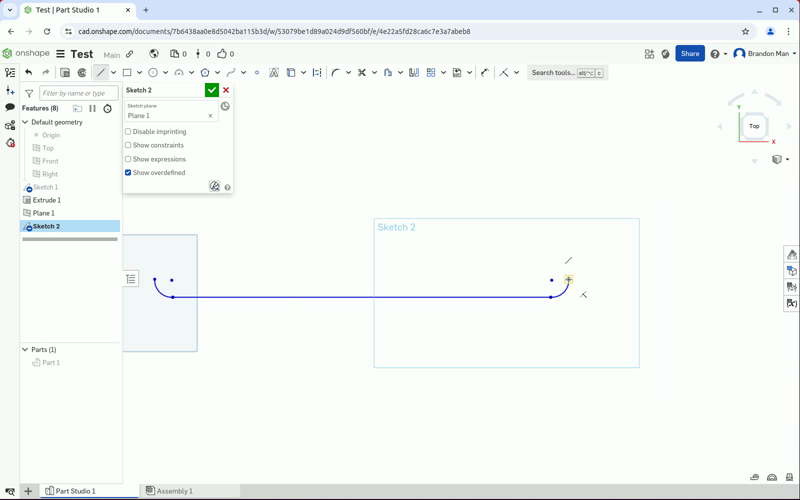
scroll(-6)
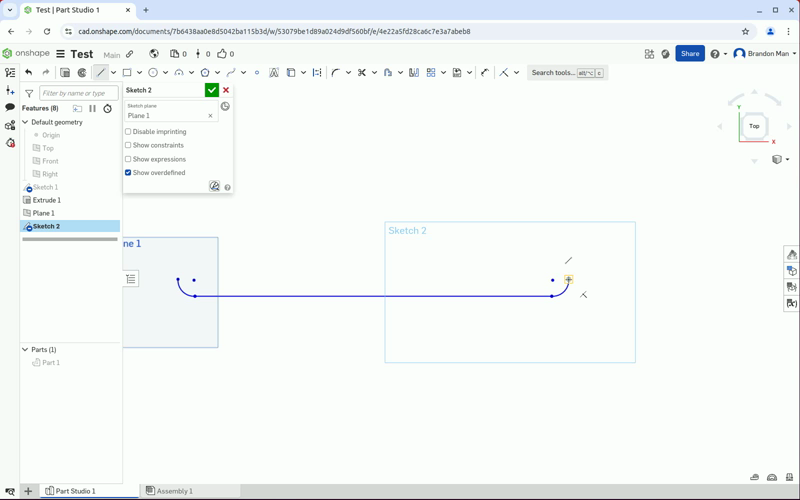
scroll(-6)
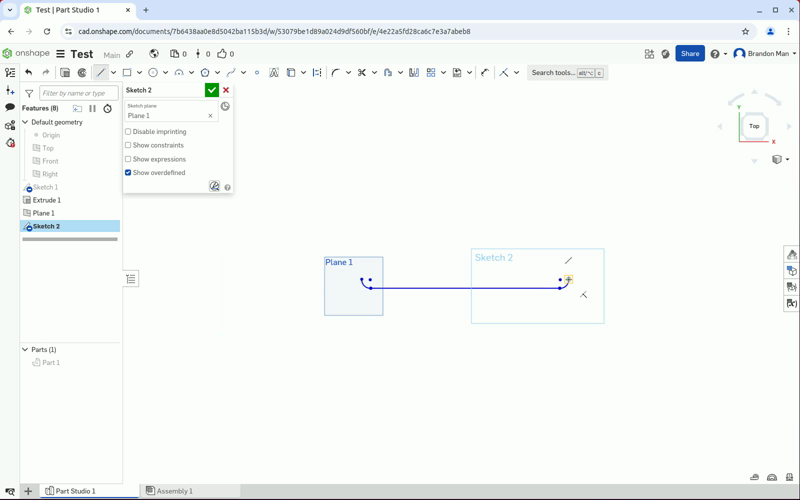
scroll(-6)
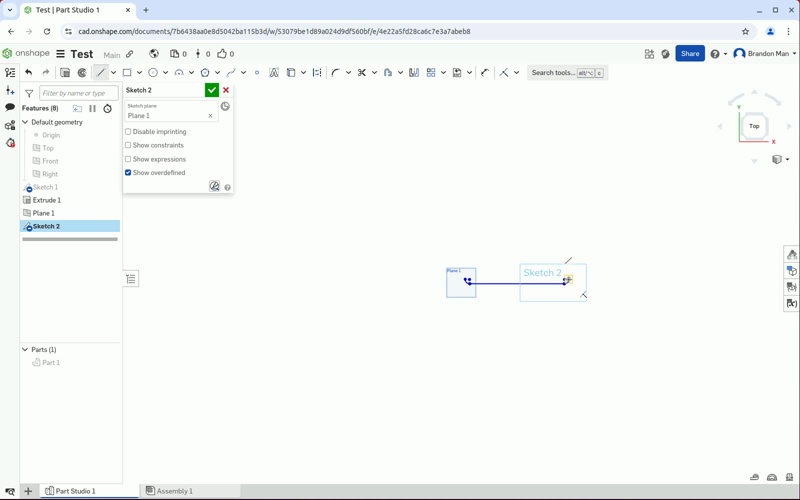
key_down(shift)
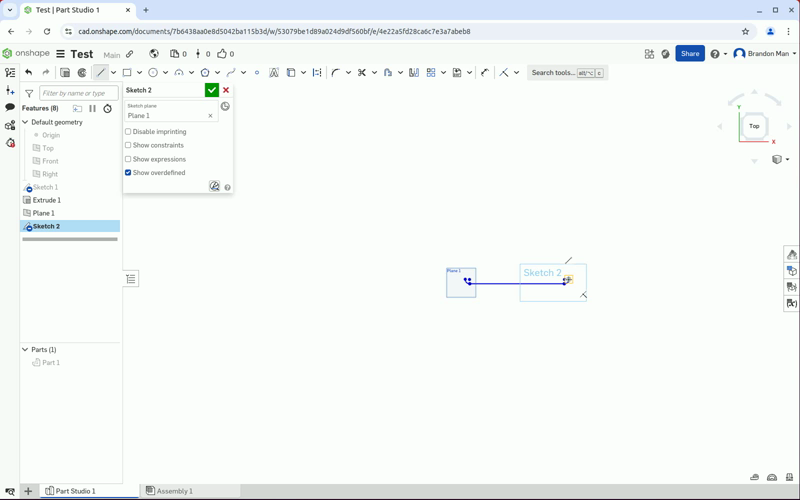
mouse_move(589, 279)
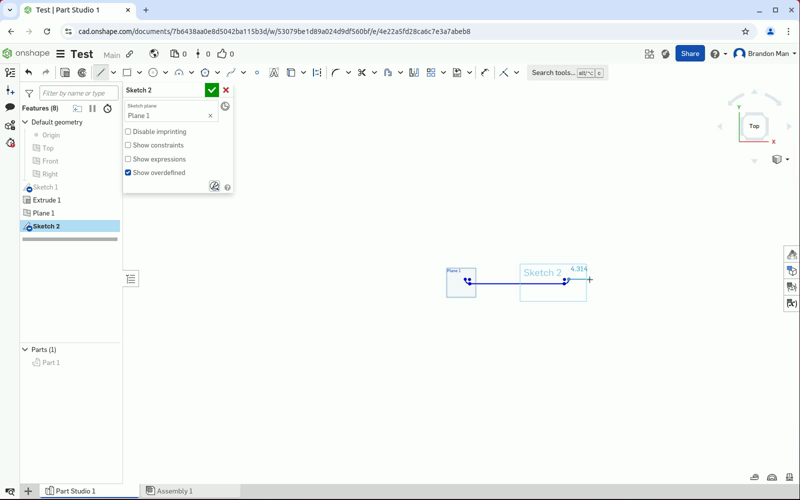
mouse_move(568, 243)
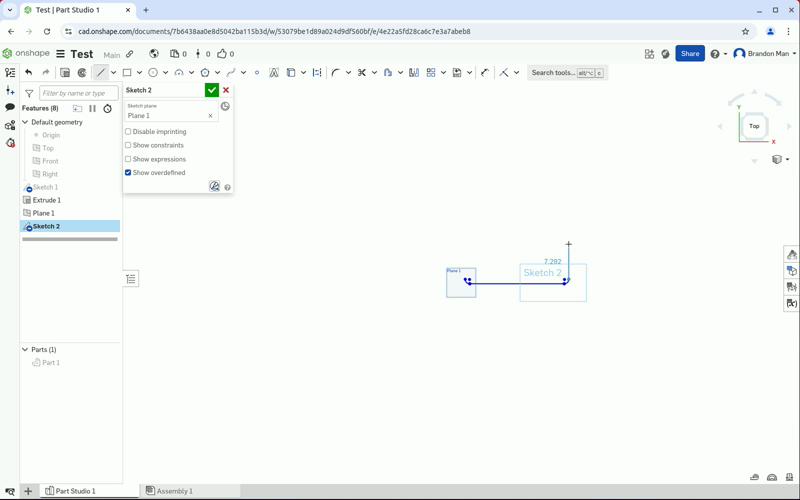
click(568, 243)
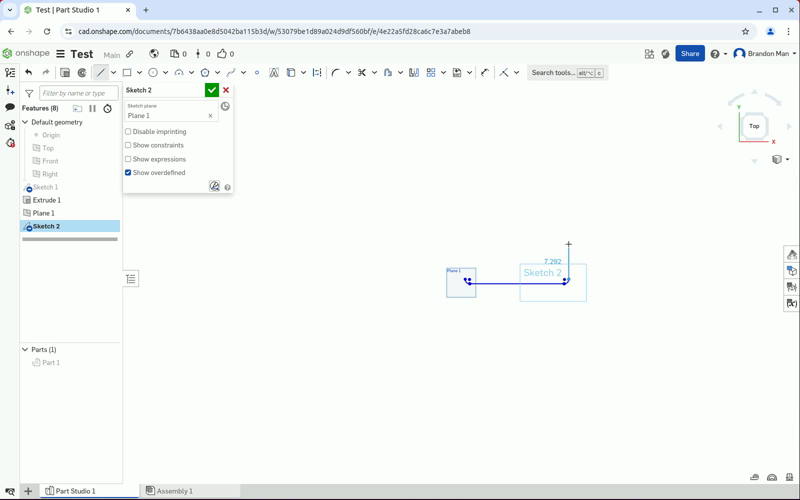
key_up(shift)
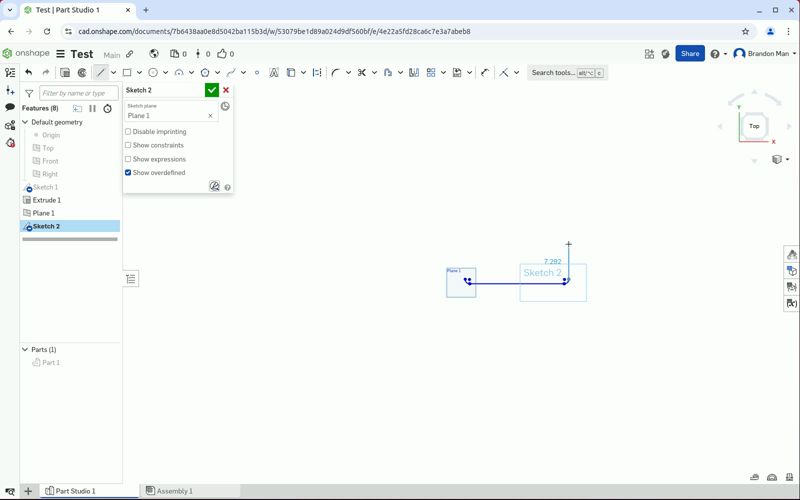
key_down(shift)
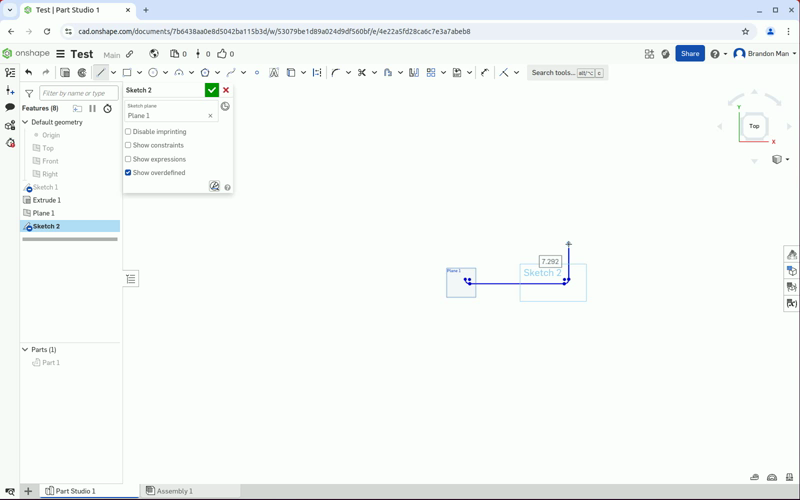
mouse_move(465, 243)
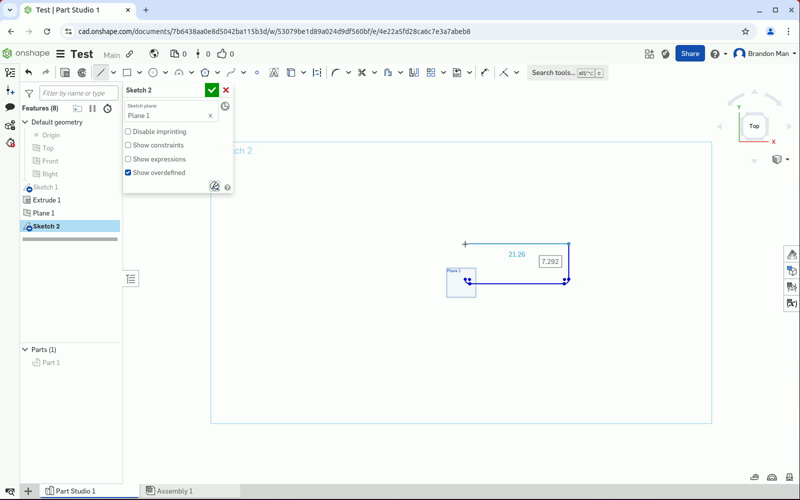
click(465, 243)
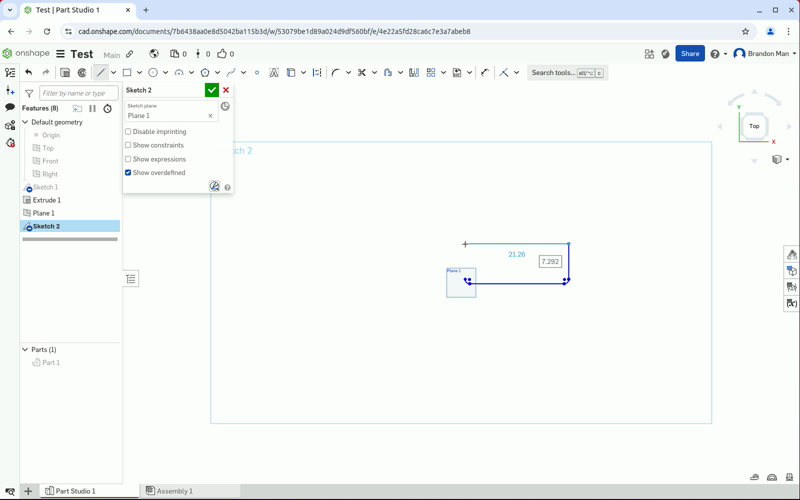
key_up(shift)
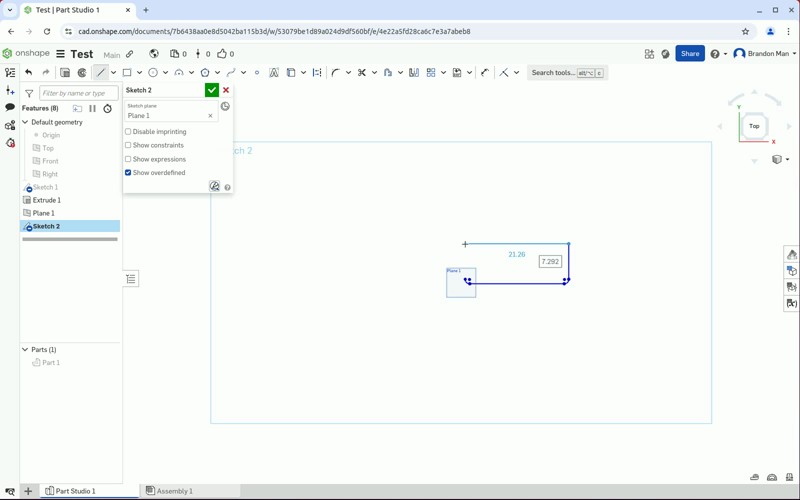
mouse_move(495, 243)
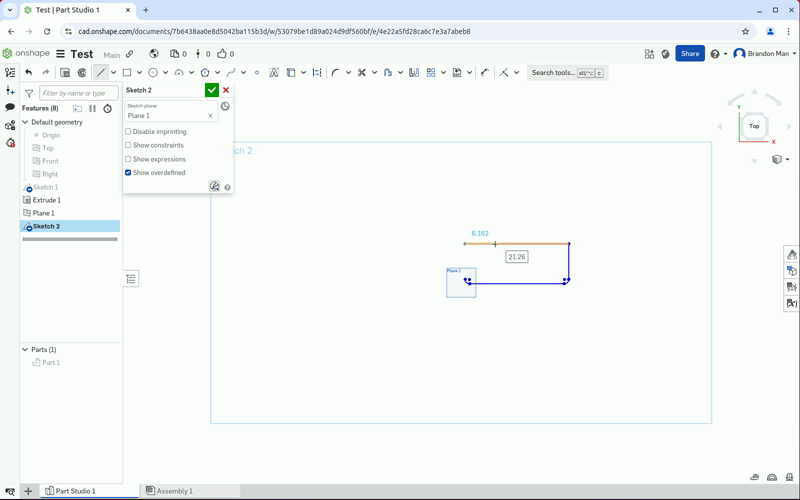
key_down(shift)
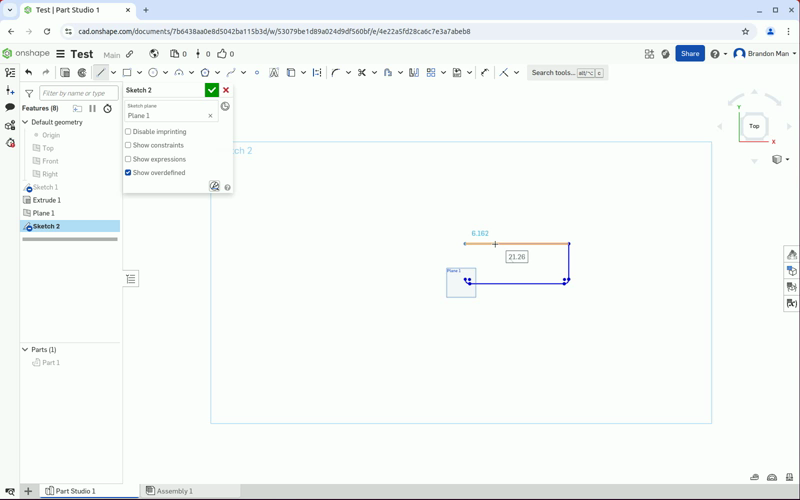
mouse_move(465, 279)
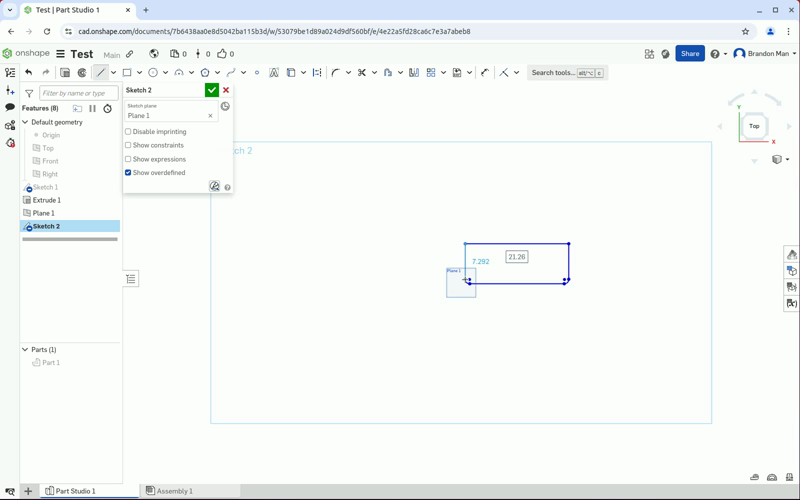
scroll(6)
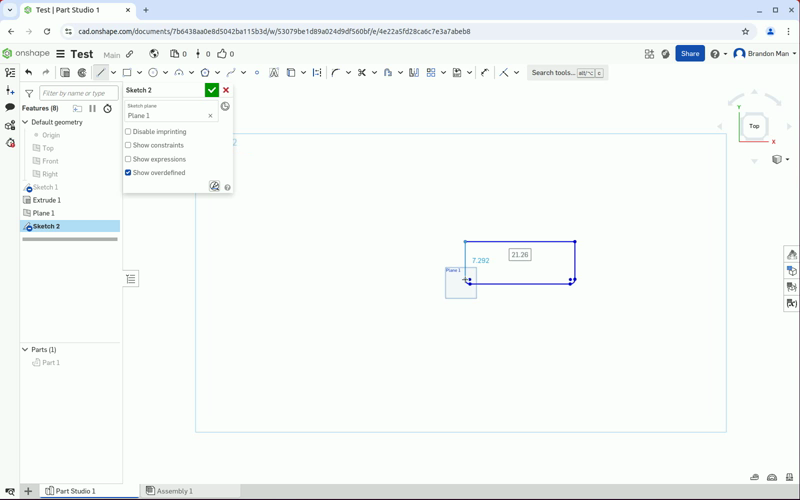
scroll(6)
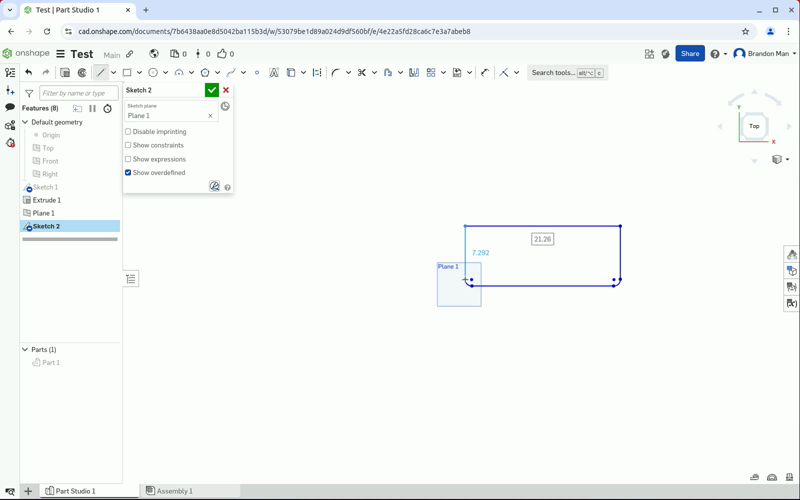
scroll(6)
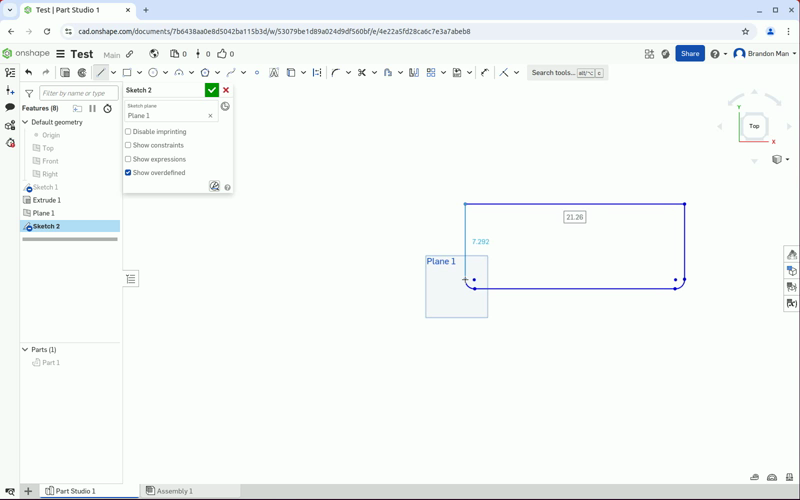
scroll(6)
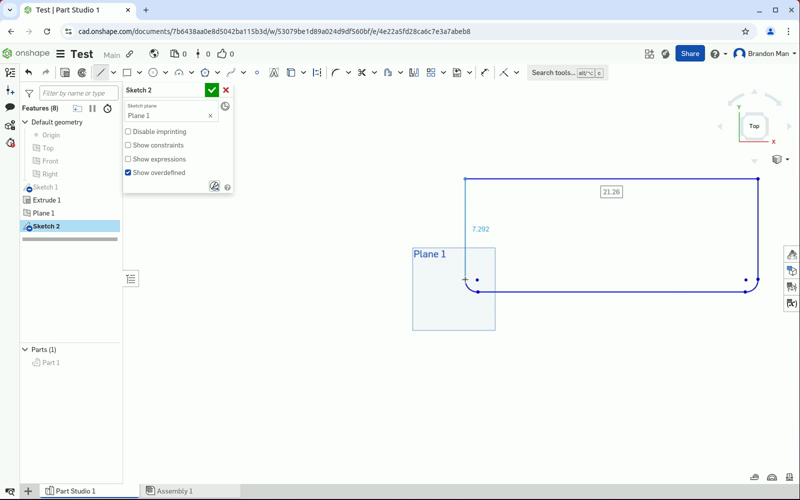
scroll(6)
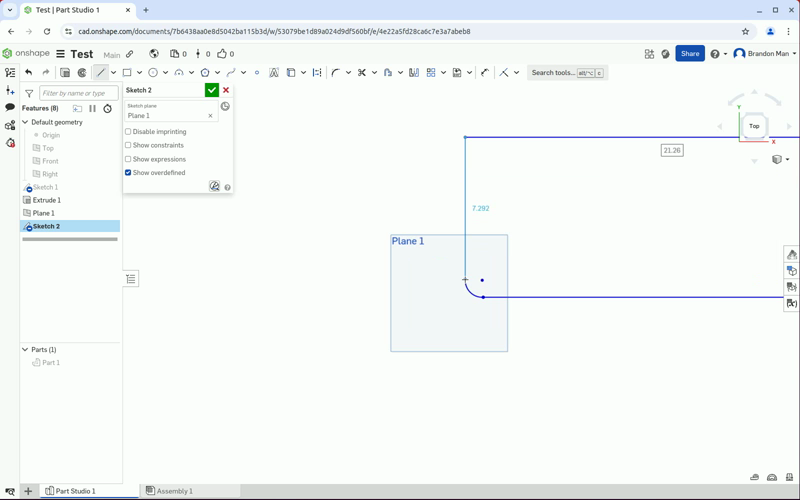
scroll(6)
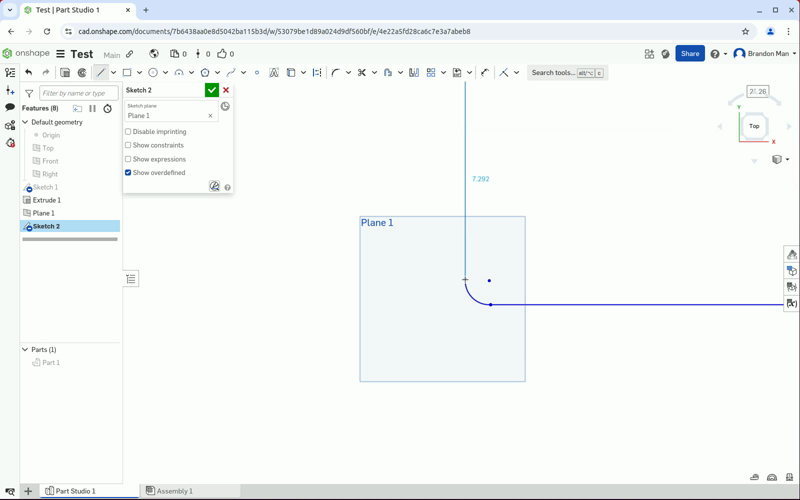
scroll(6)
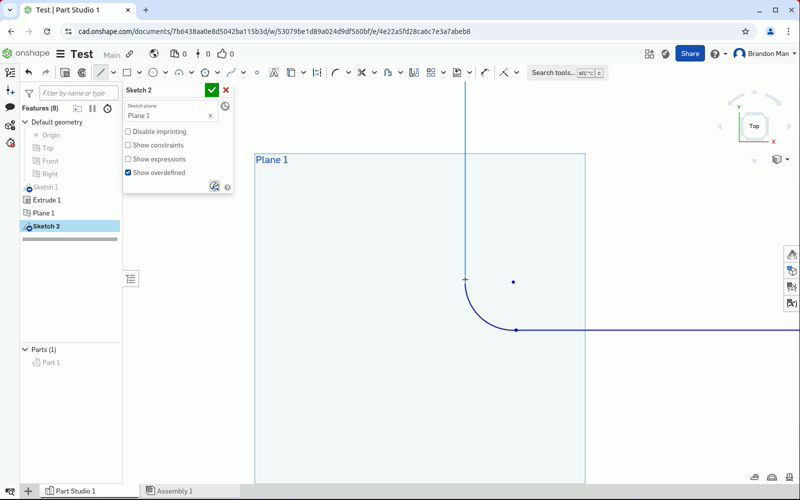
key_up(shift)
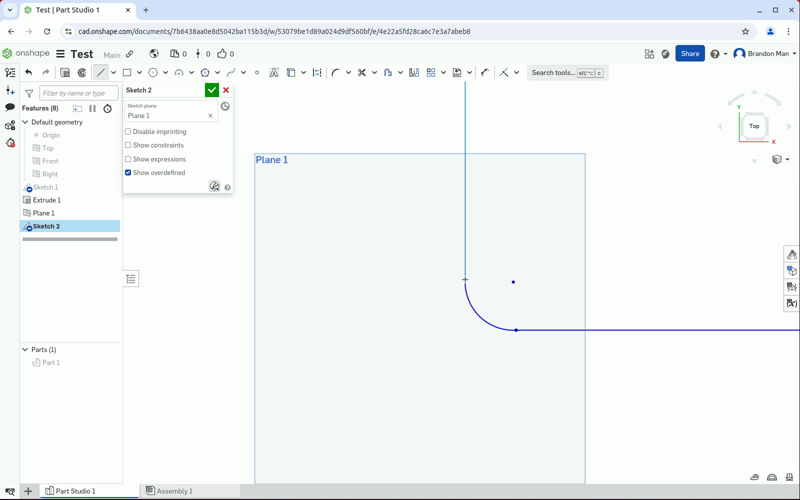
click(465, 279)
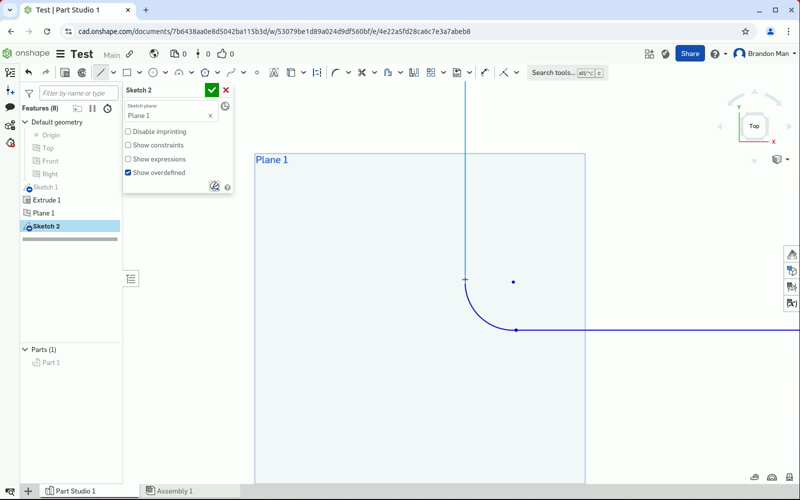
scroll(-6)
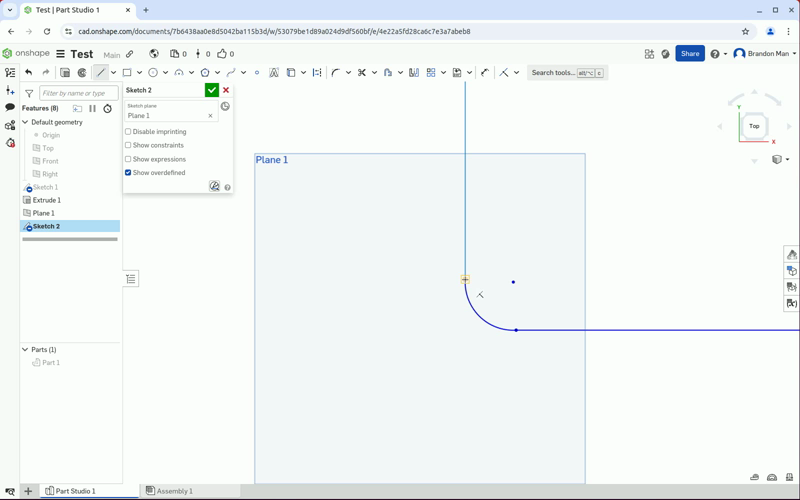
scroll(-6)
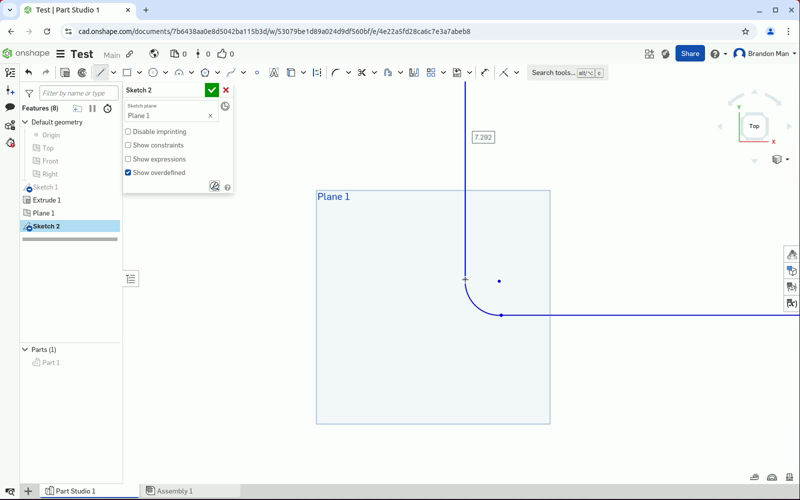
scroll(-6)
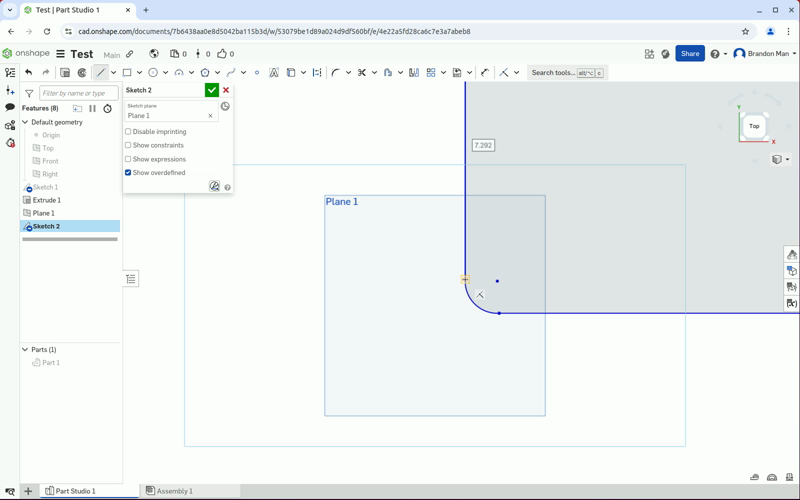
scroll(-6)
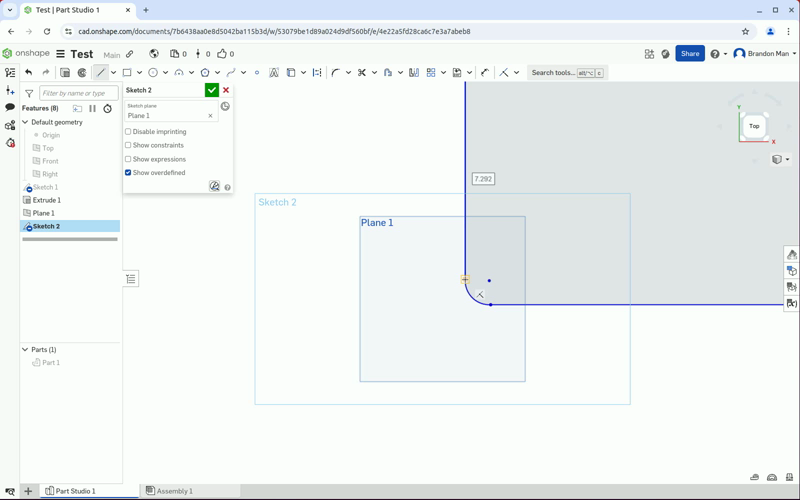
scroll(-6)
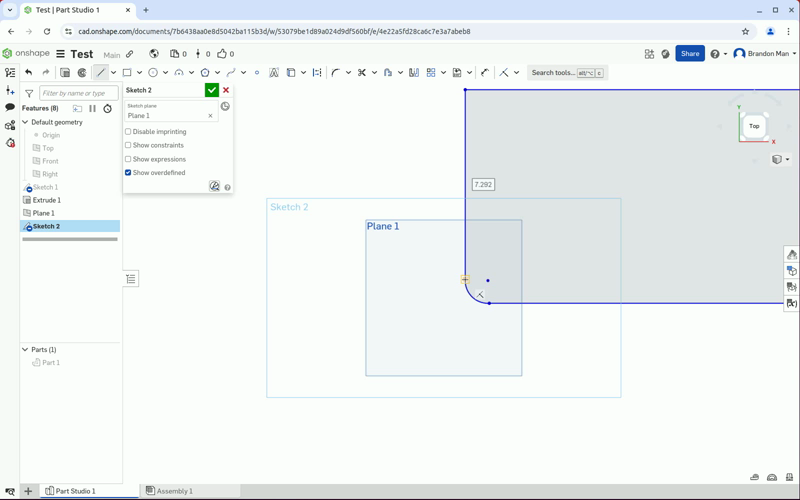
scroll(-6)
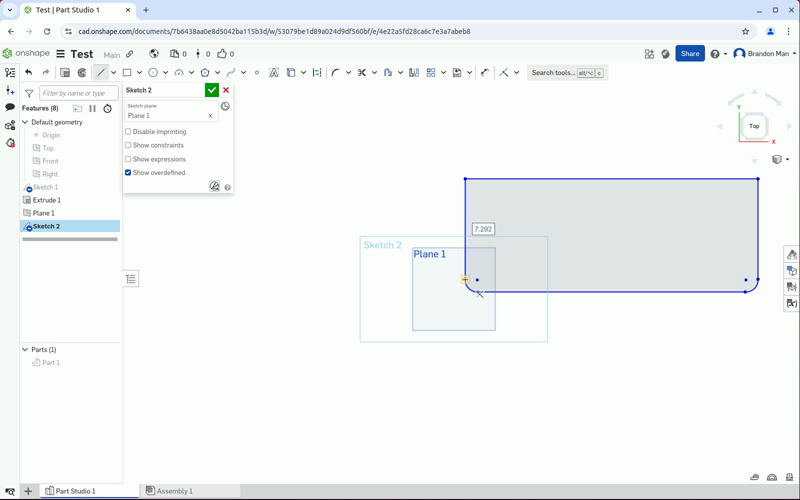
scroll(-6)
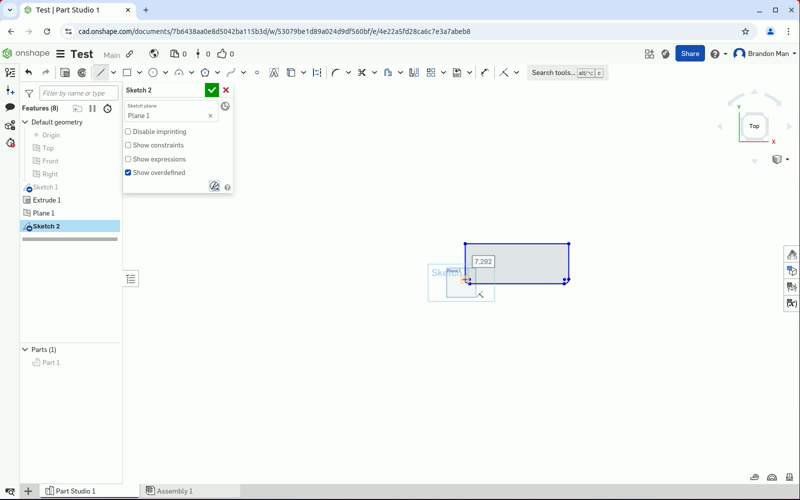
key(esc)
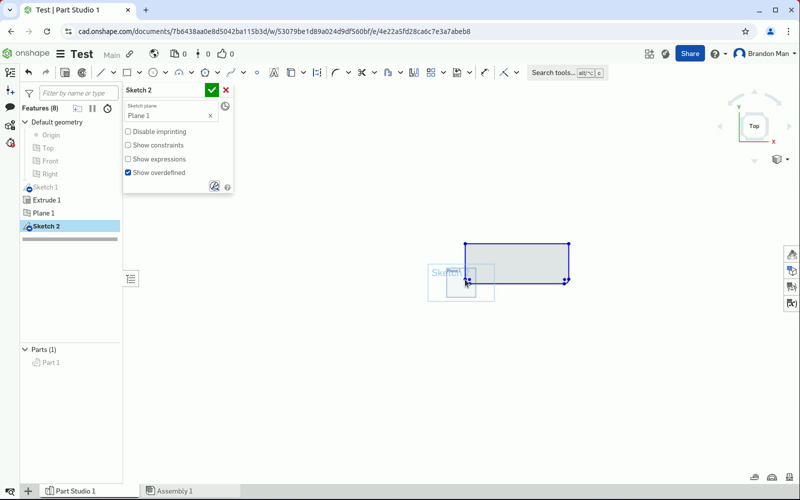
mouse_move(515, 266)
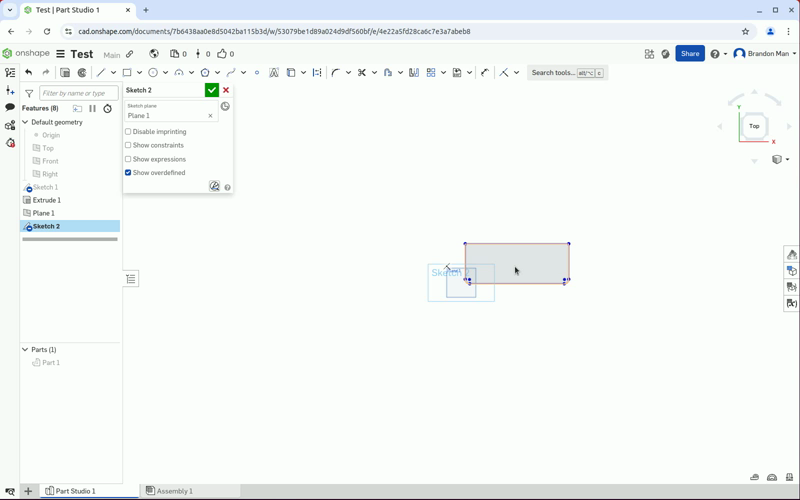
click(515, 266)
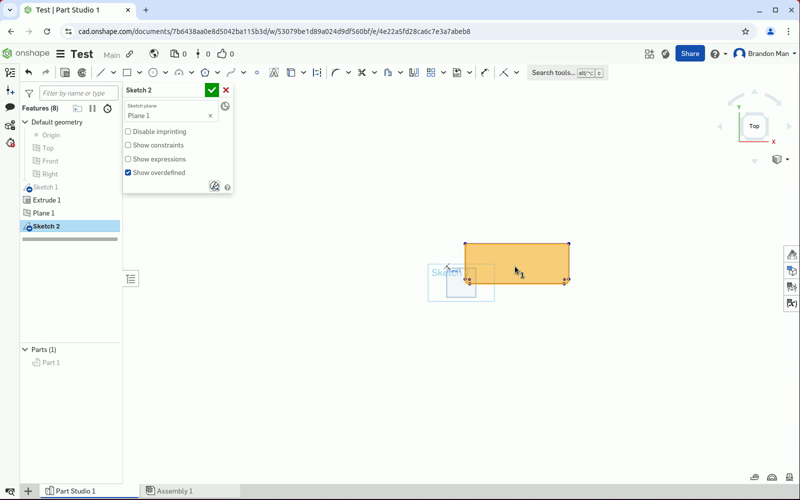
mouse_move(73, 352)
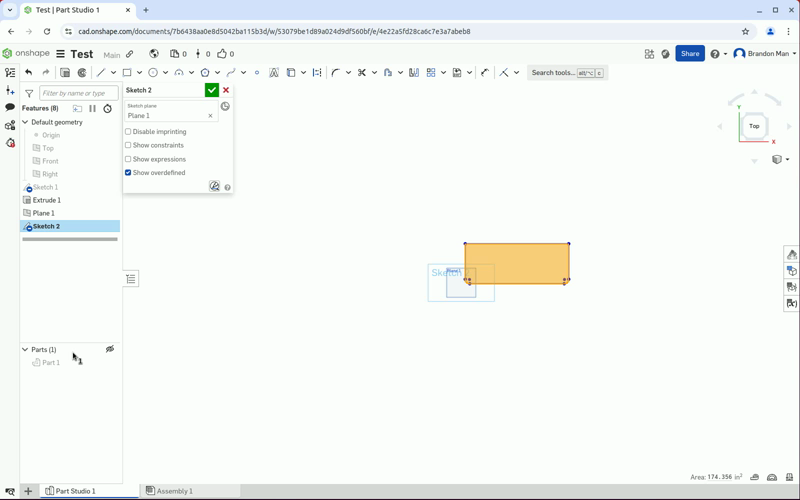
key(shift+y)
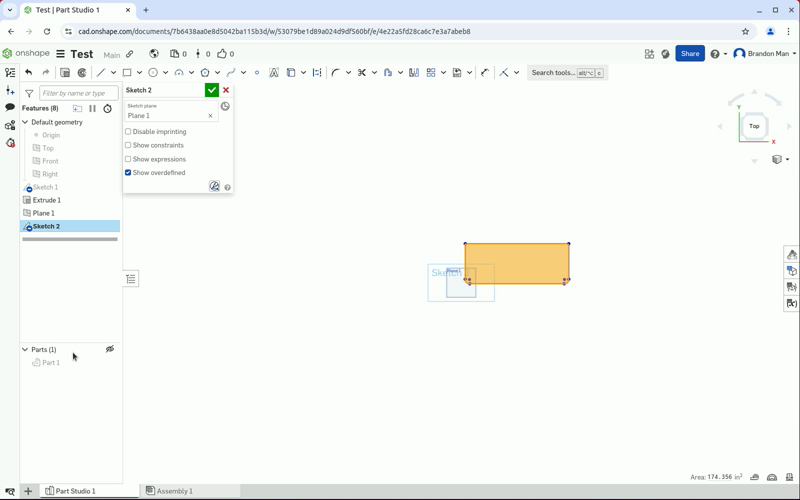
key(shift+e)
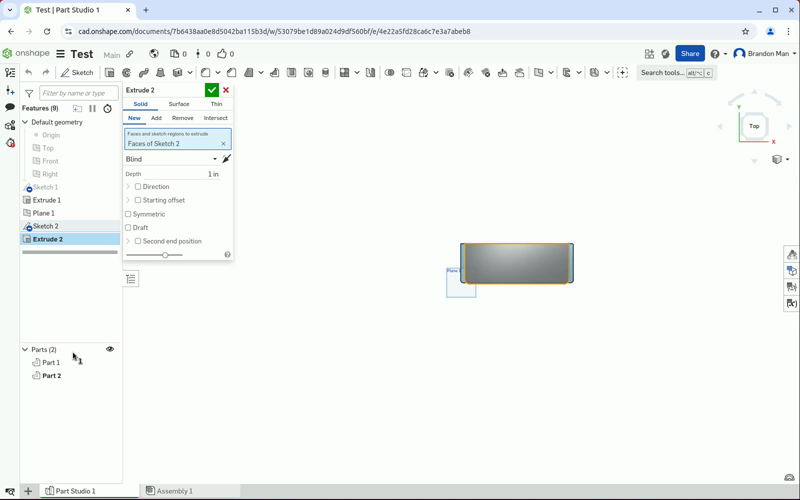
mouse_move(143, 106)
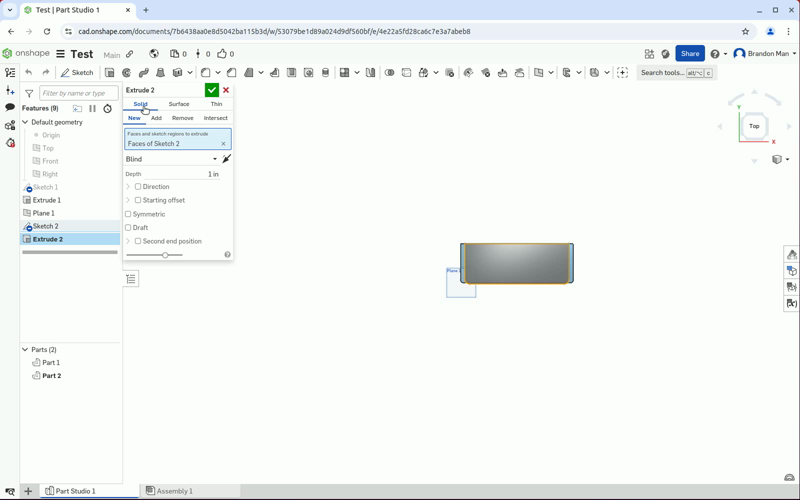
click(143, 106)
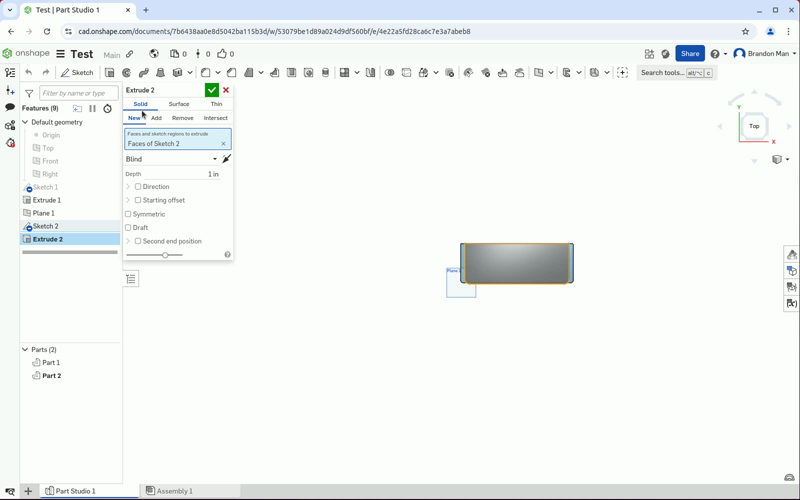
mouse_move(137, 120)
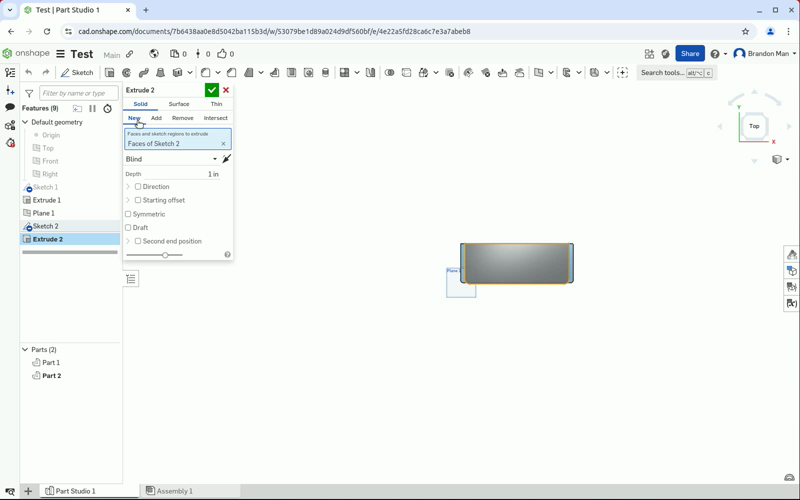
click(137, 120)
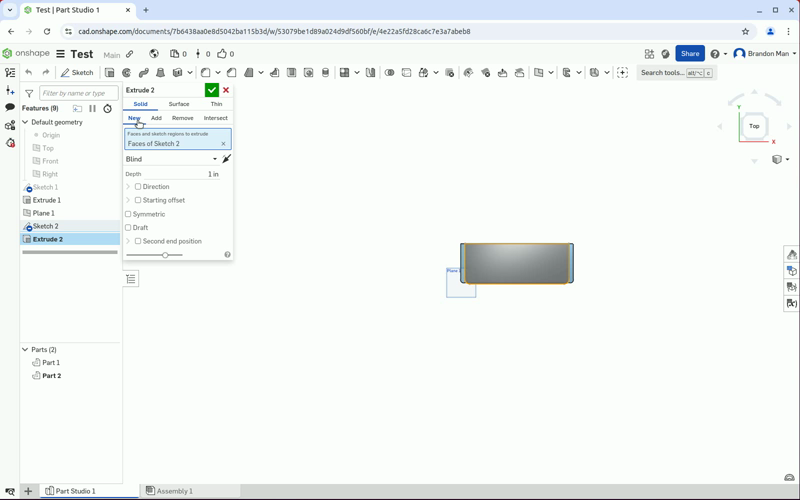
key(tab, 4)
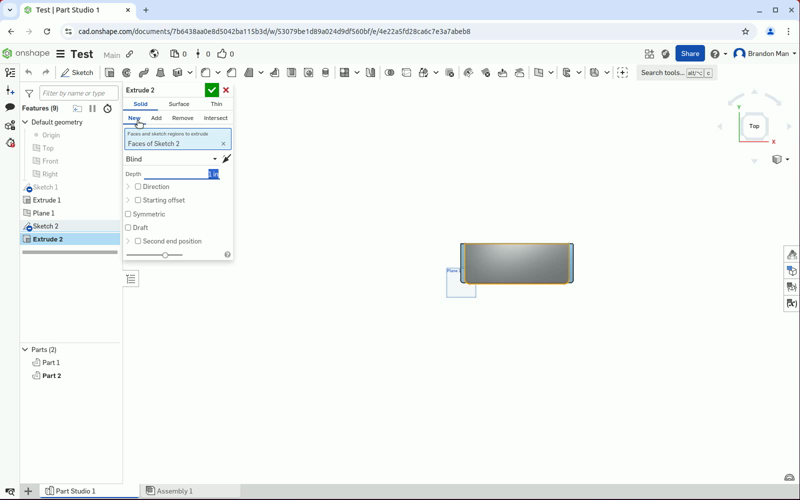
text(0.722)
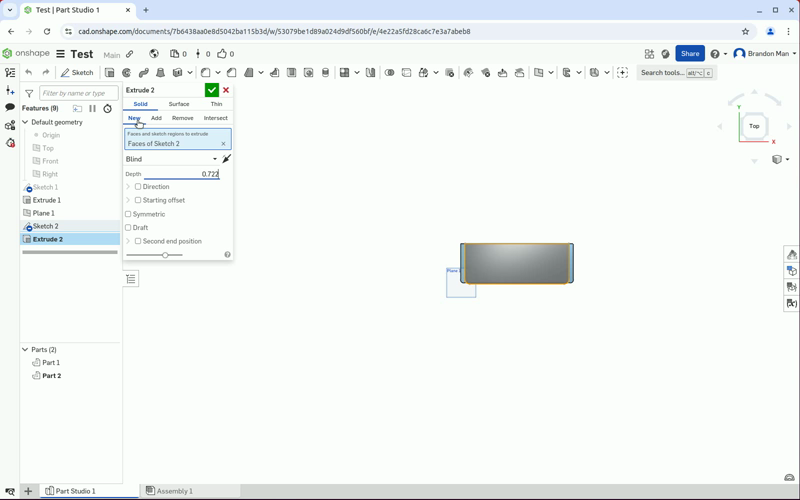
key(enter)
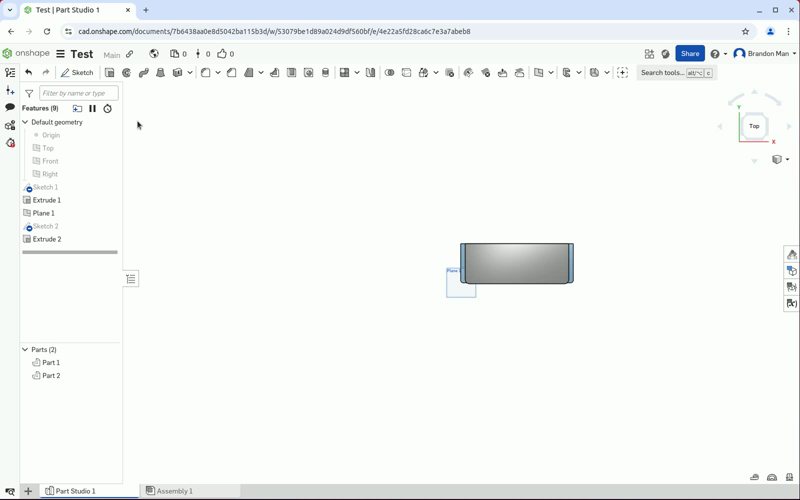
key(shift+h)
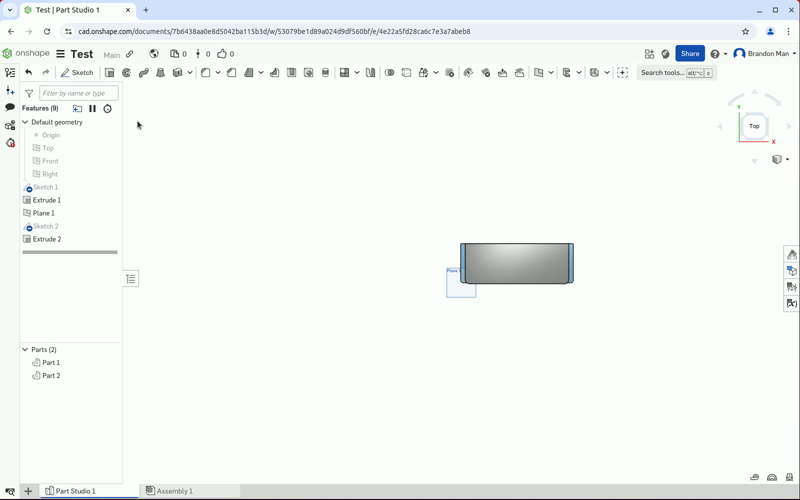
key(shift+h)
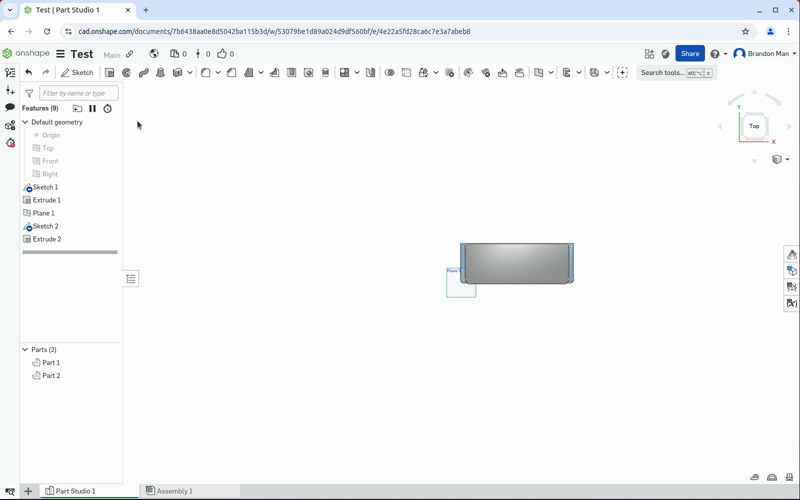
key(shift+7)
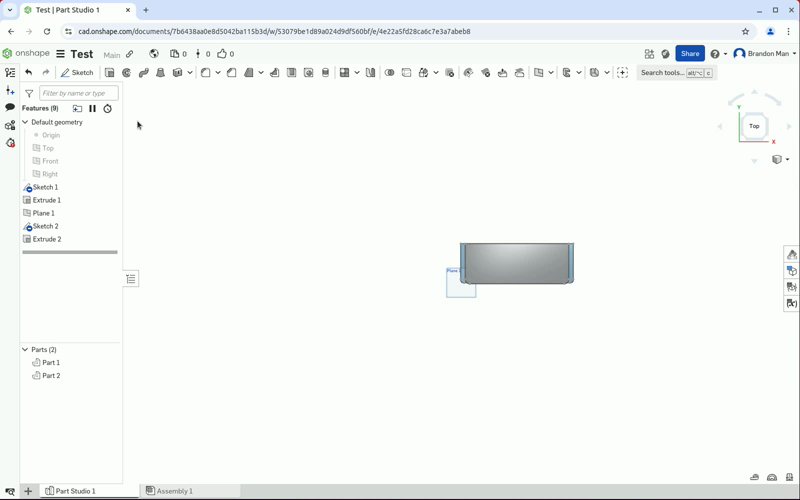
key(up, 3)
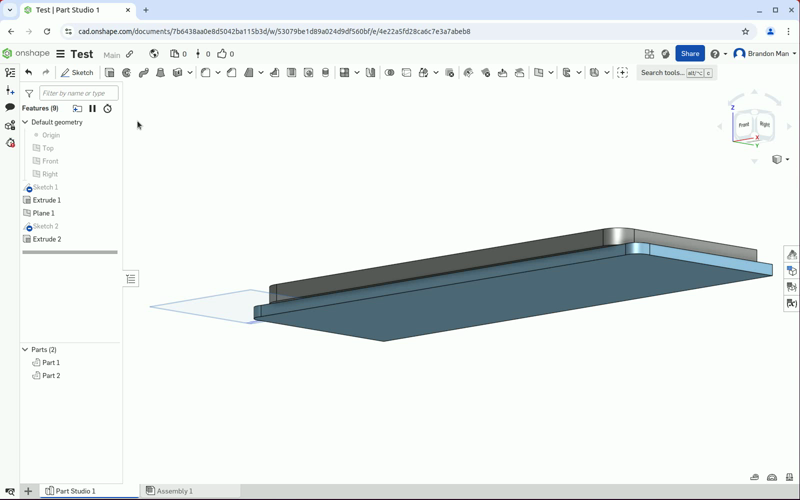
key(left, 3)
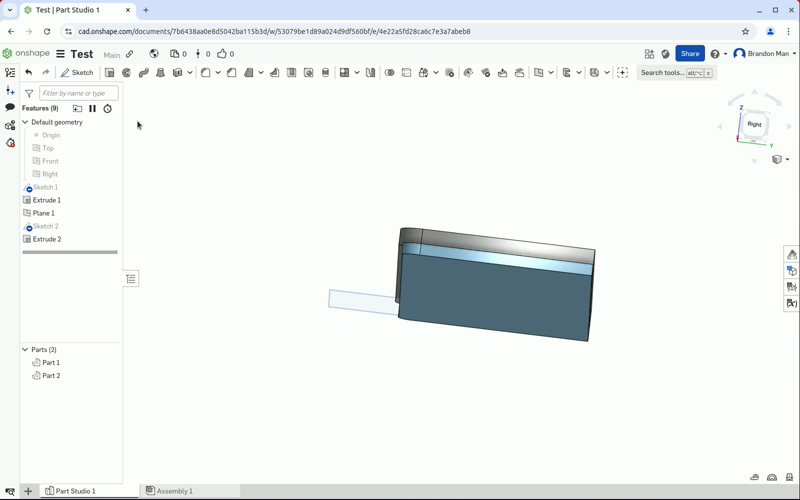
key(right, 3)
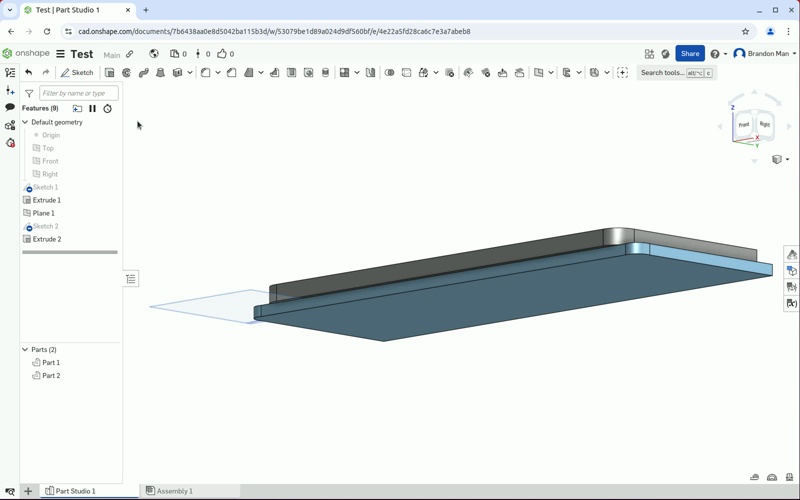
key(down, 3)
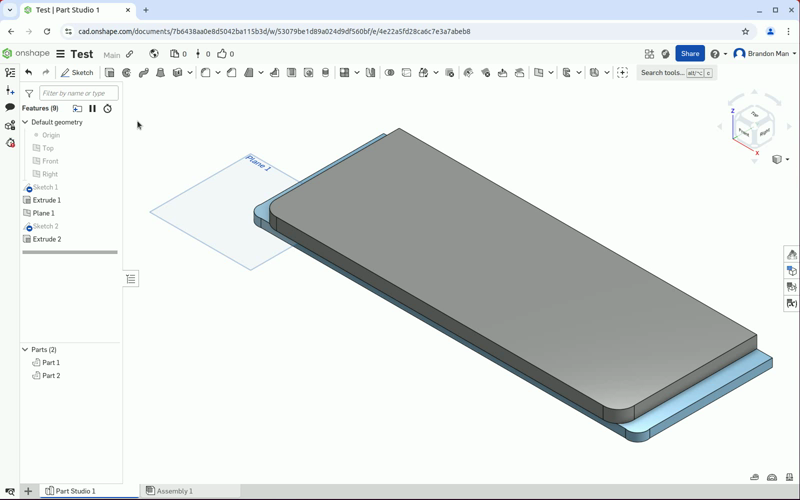
mouse_move(73, 189)
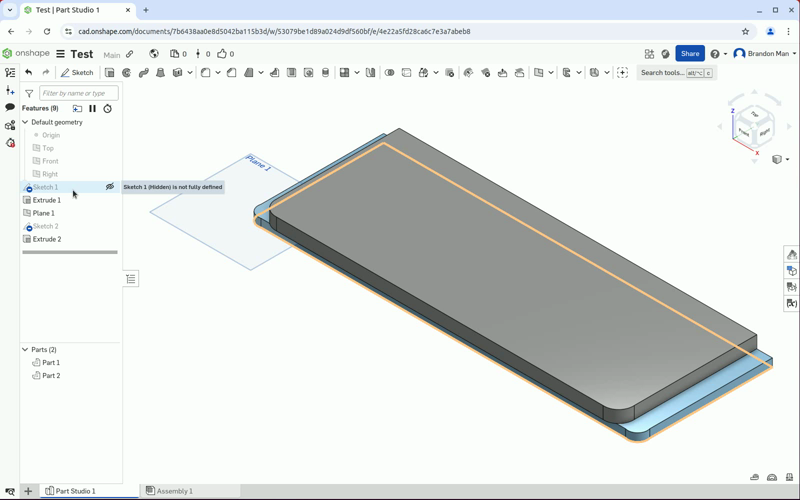
click(73, 189)